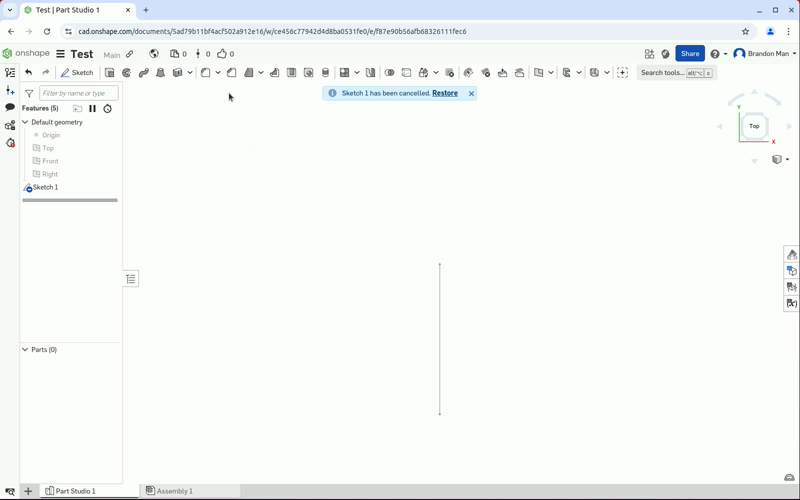
key(shift+h)
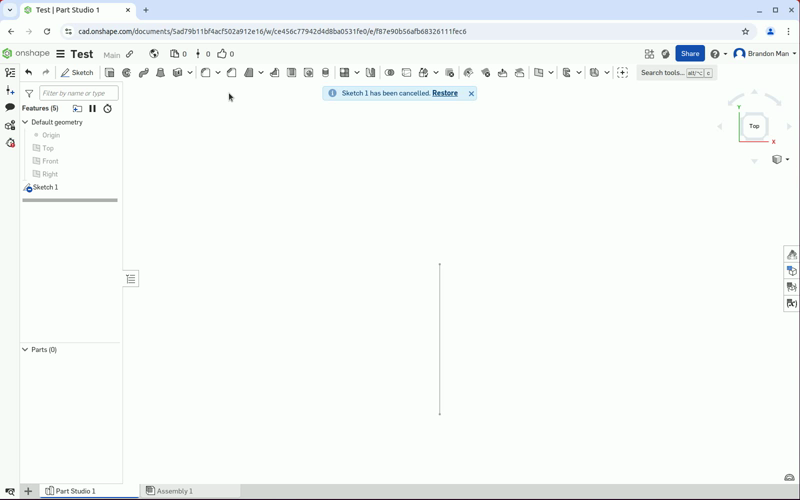
key(shift+s)
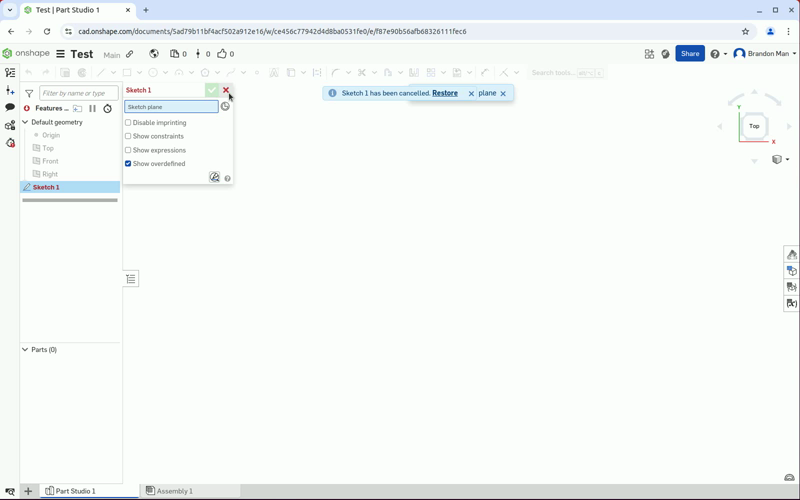
mouse_move(73, 150)
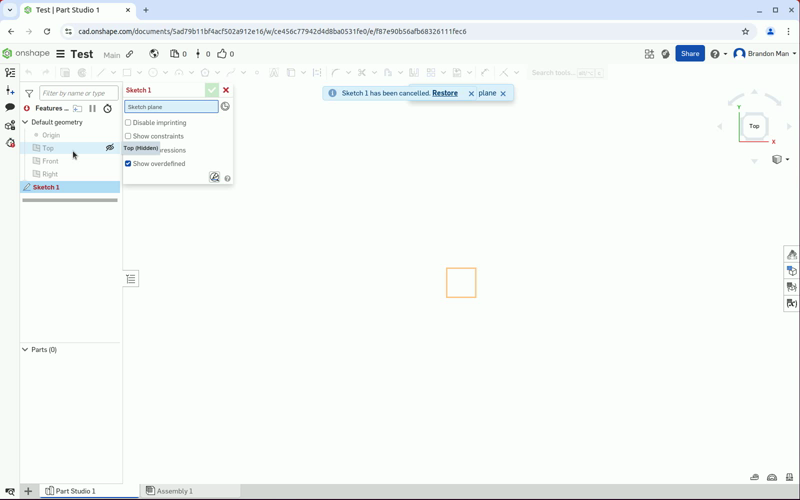
click(73, 150)
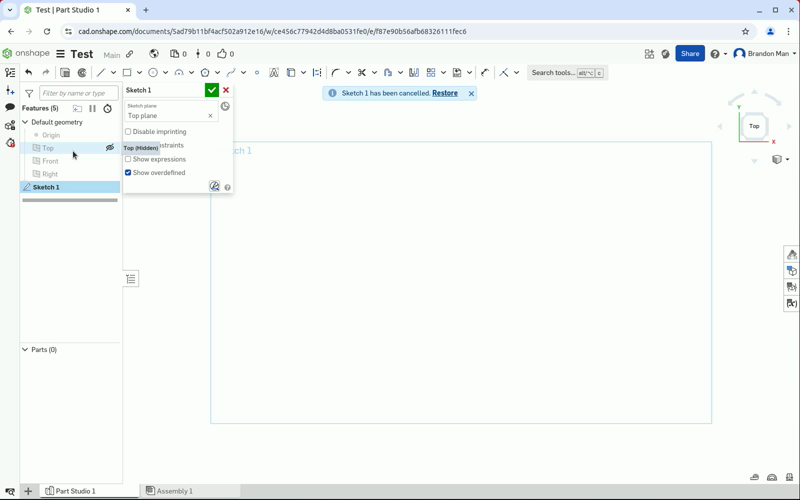
mouse_move(73, 352)
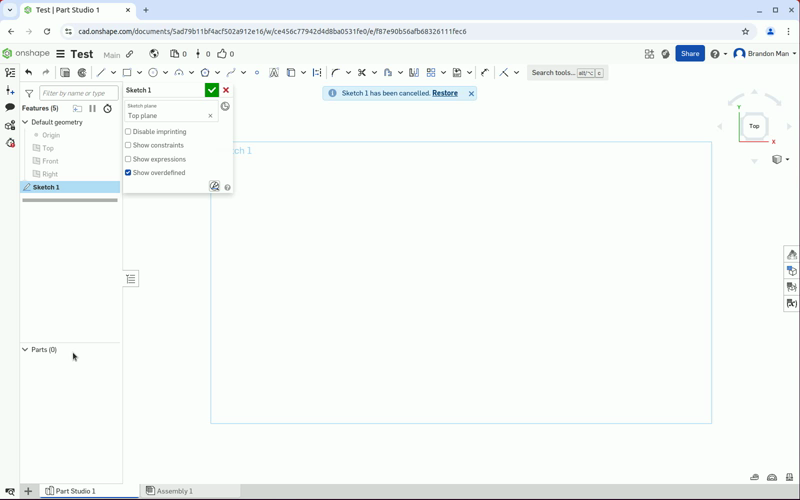
key(y)
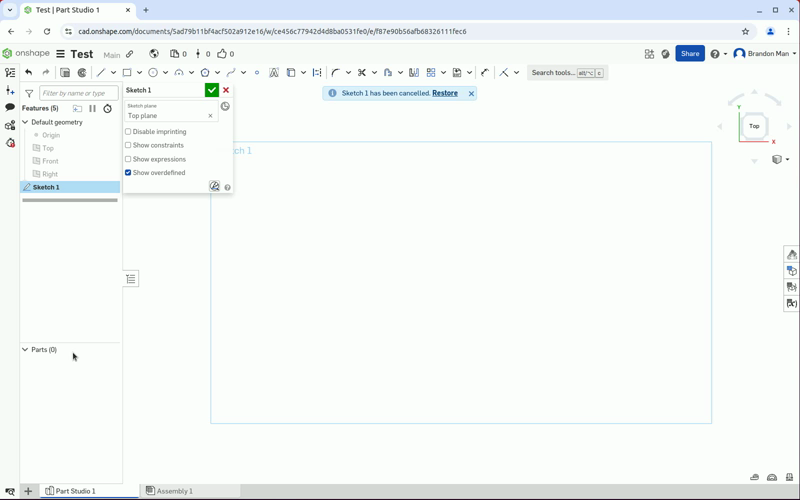
key(l)
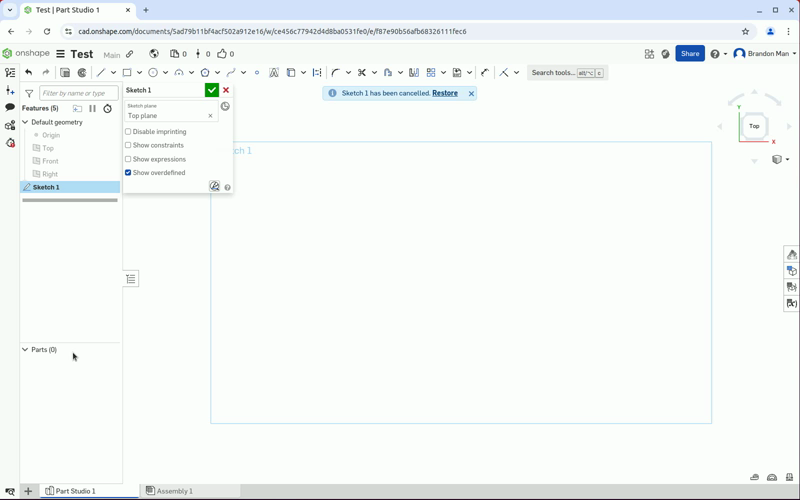
key_down(shift)
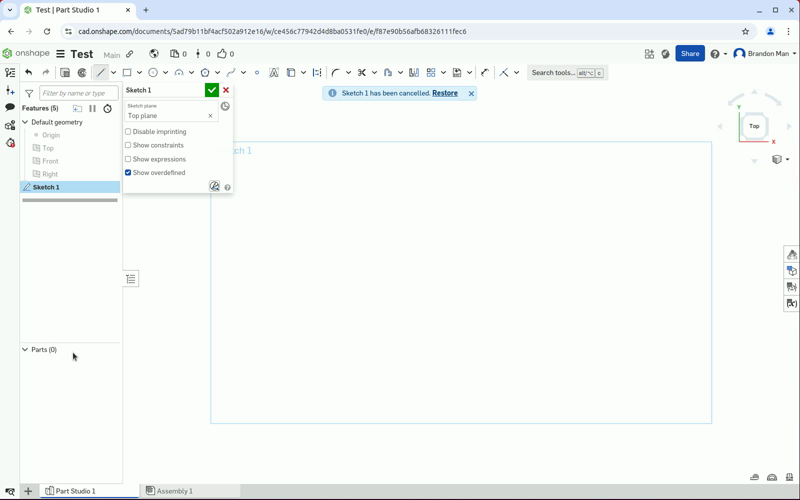
mouse_move(410, 395)
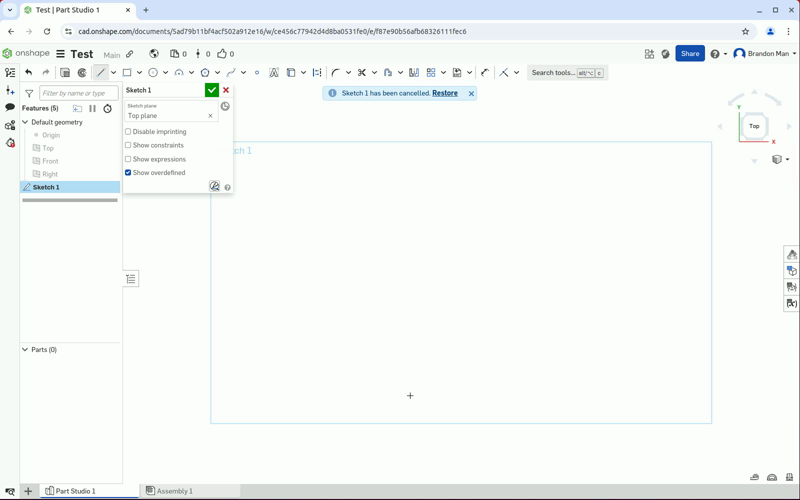
click(410, 395)
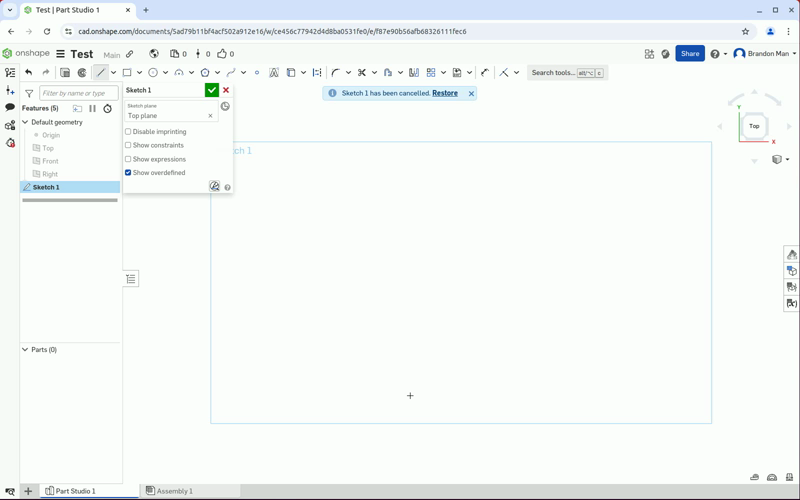
key_up(shift)
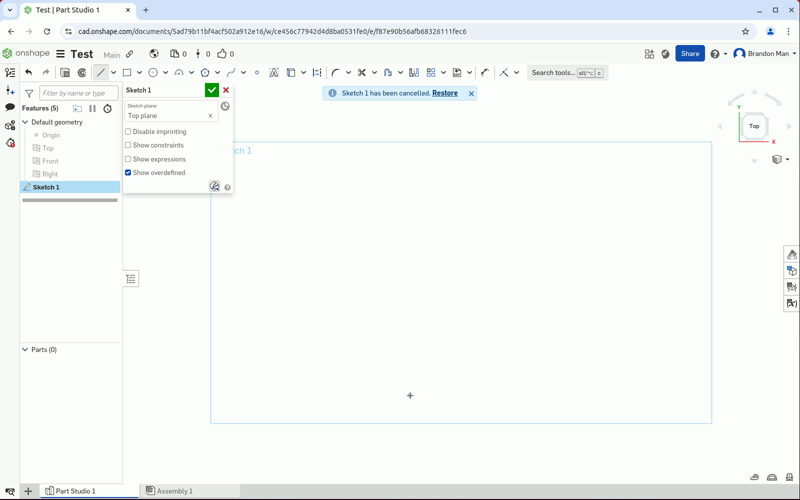
key_down(shift)
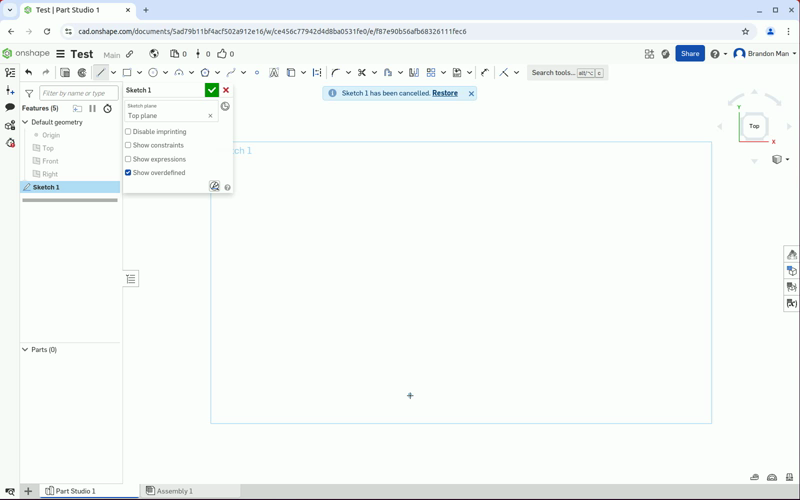
mouse_move(507, 395)
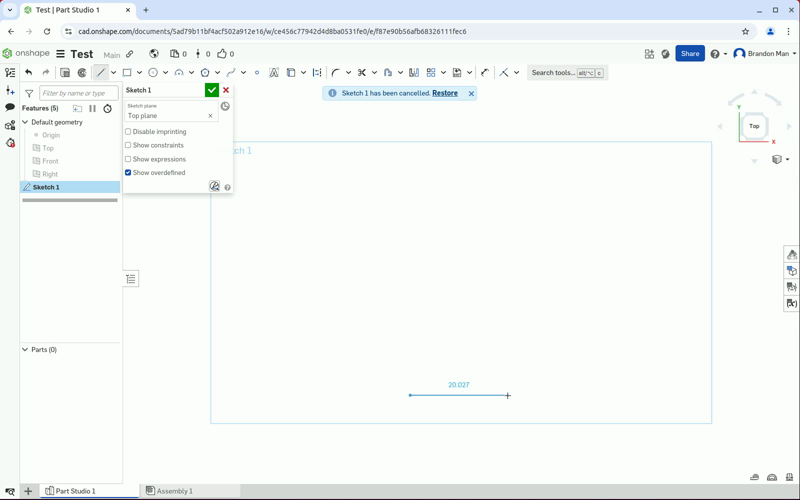
click(507, 395)
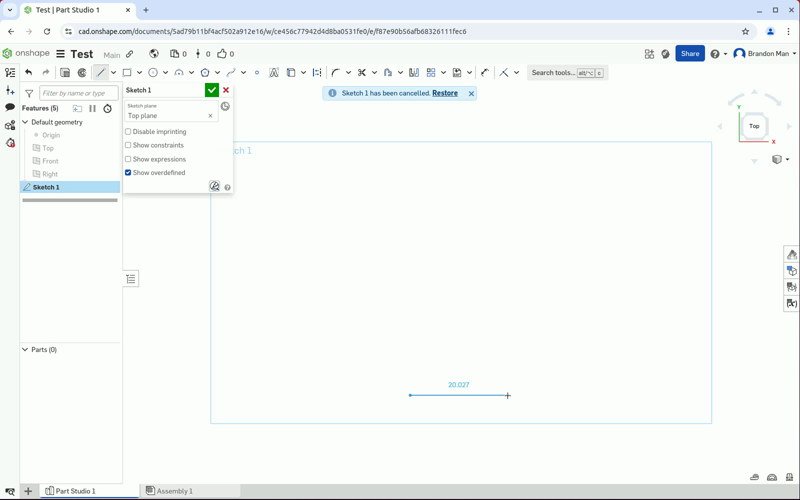
key_up(shift)
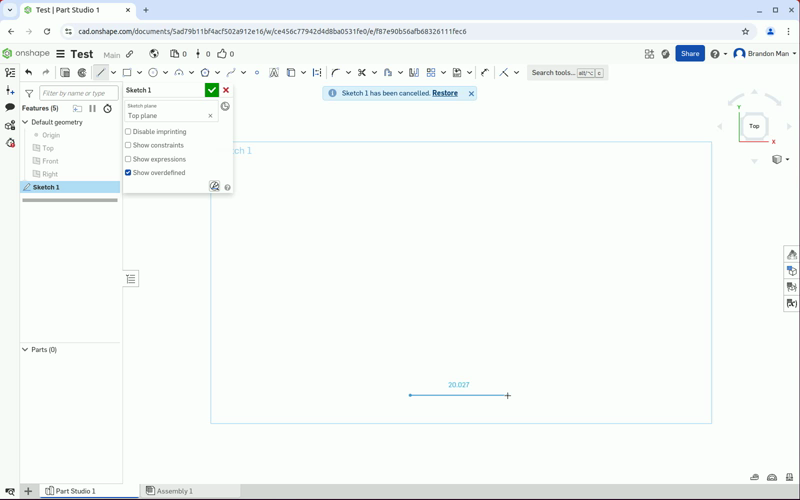
key_down(shift)
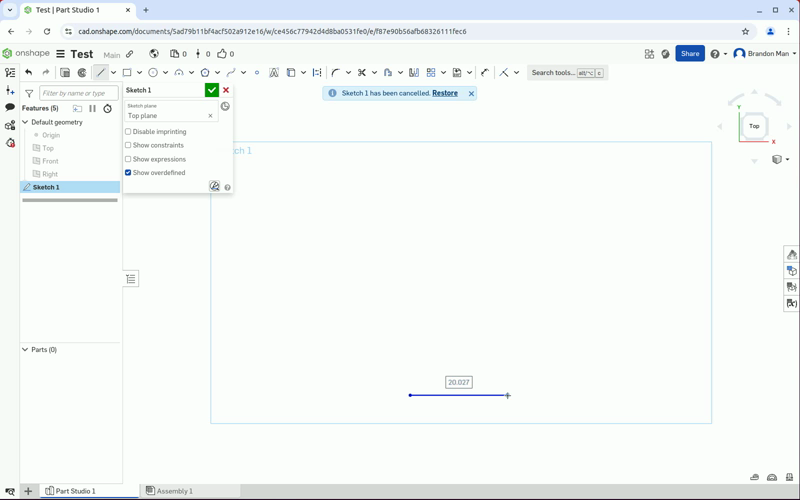
mouse_move(507, 225)
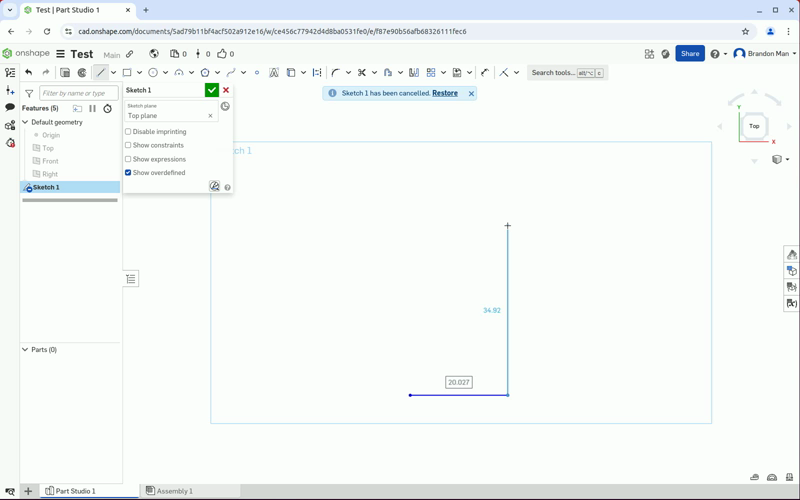
click(507, 225)
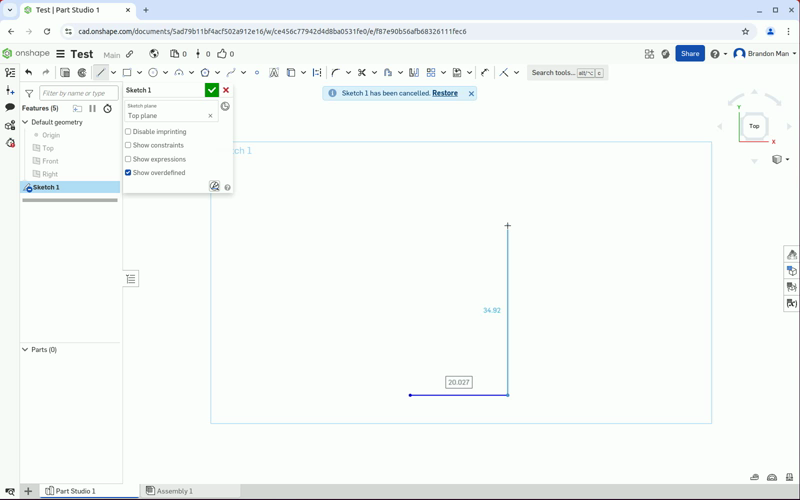
key_up(shift)
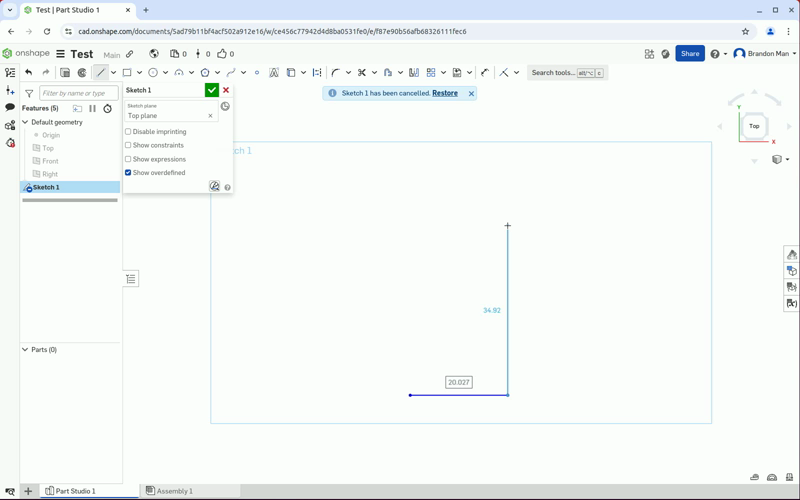
key_down(shift)
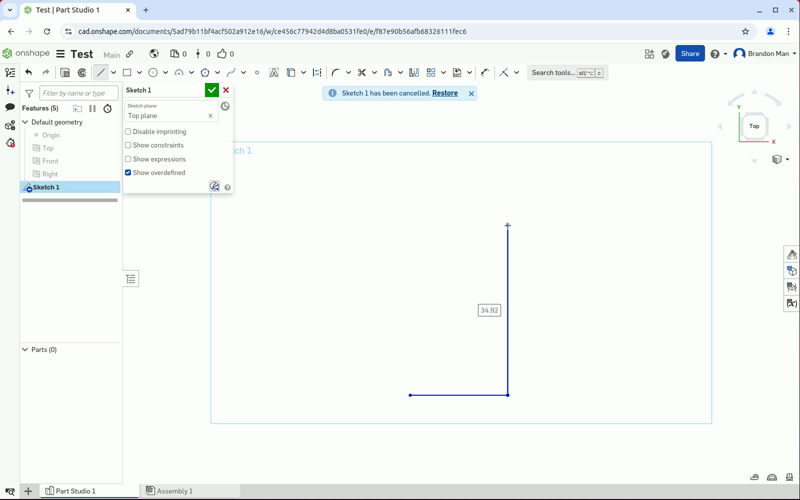
mouse_move(460, 179)
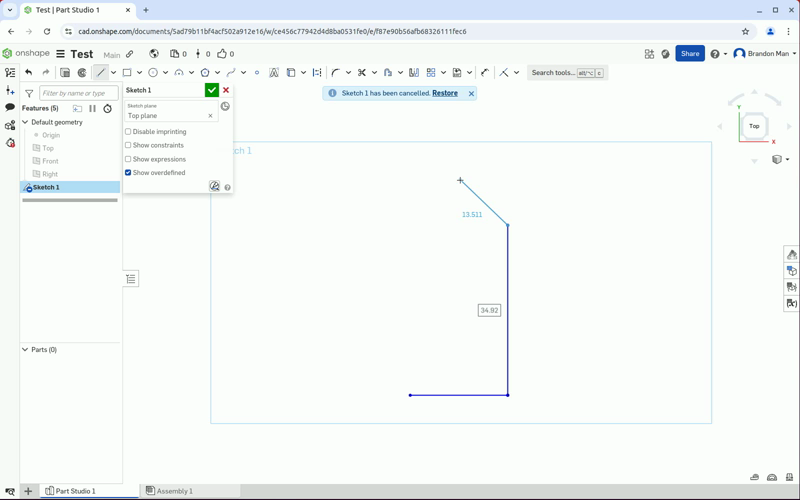
click(460, 179)
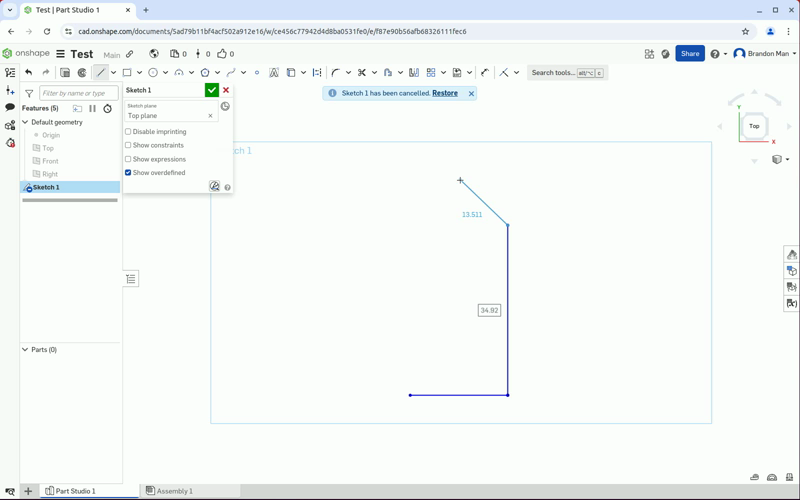
key_up(shift)
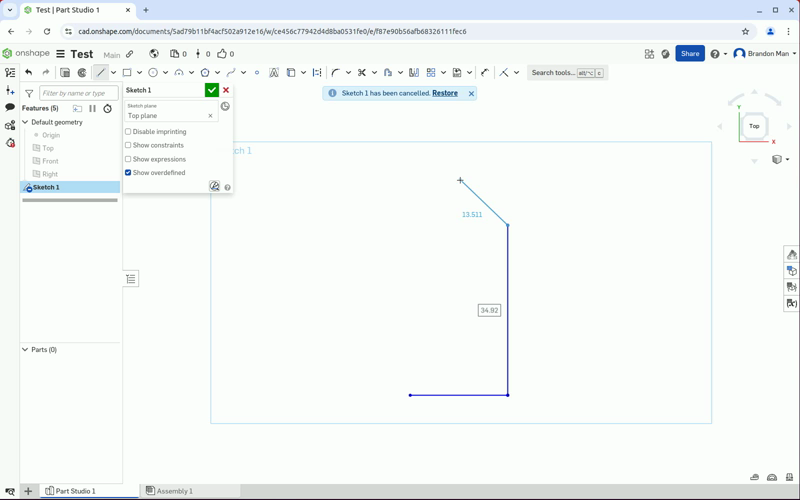
key_down(shift)
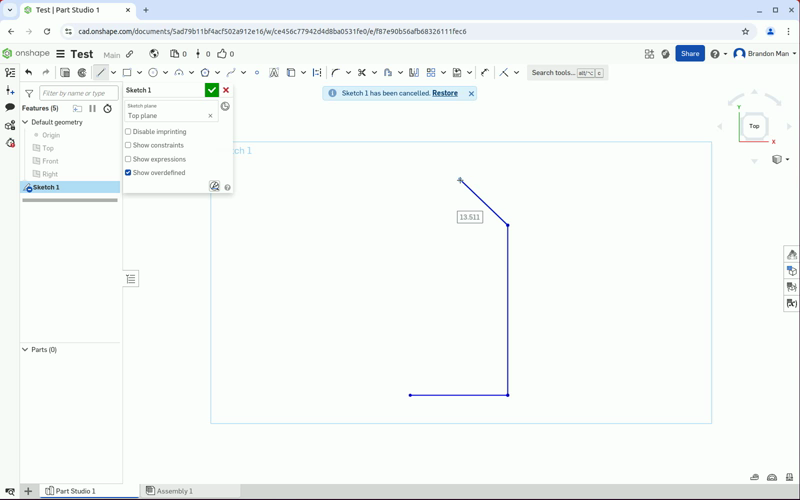
mouse_move(410, 225)
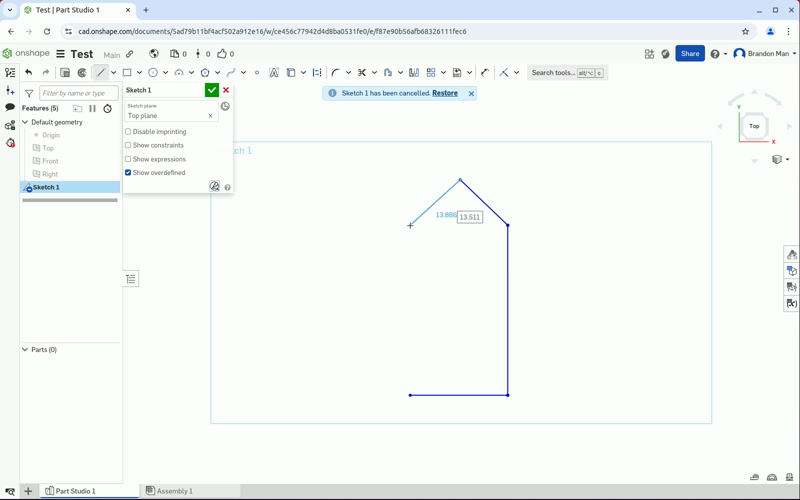
click(410, 225)
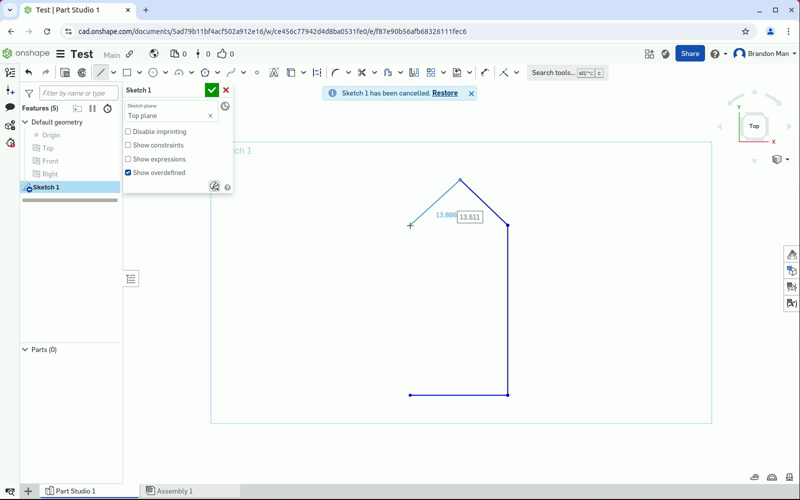
key_up(shift)
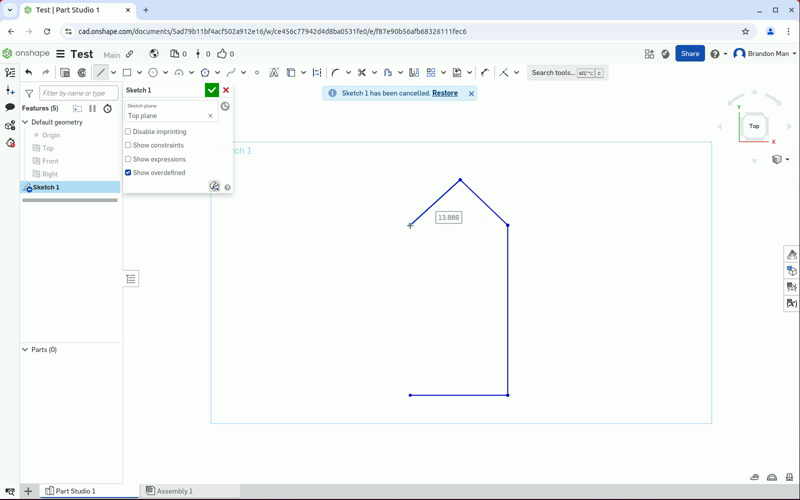
key_down(shift)
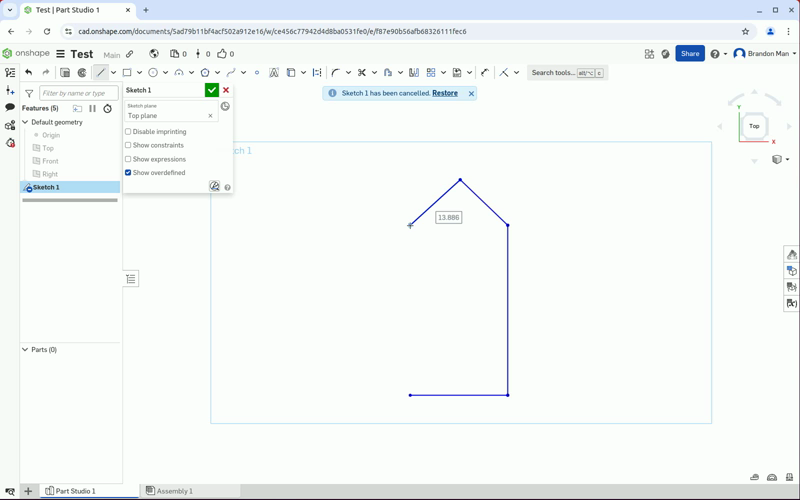
mouse_move(410, 395)
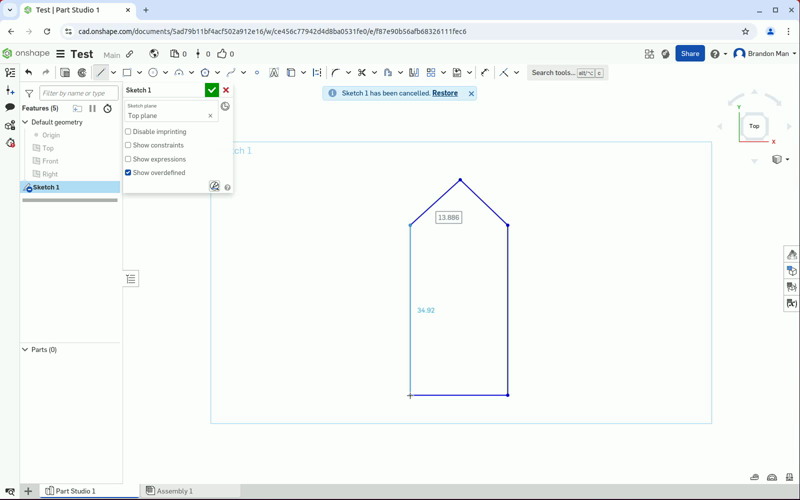
key_up(shift)
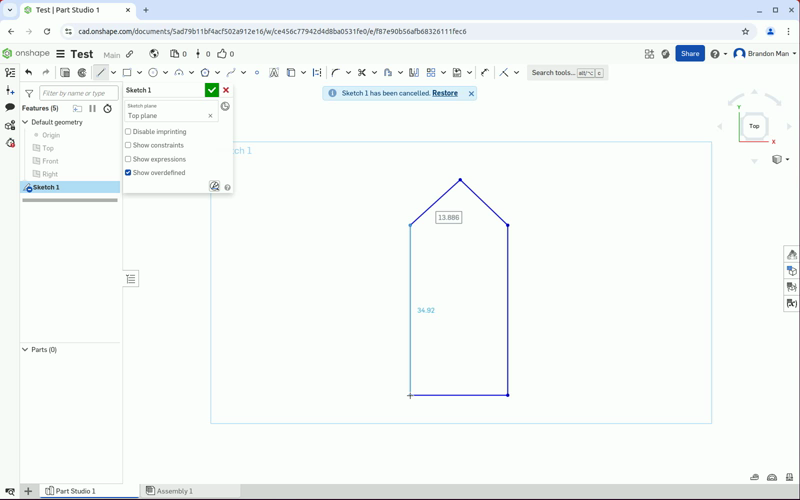
click(410, 395)
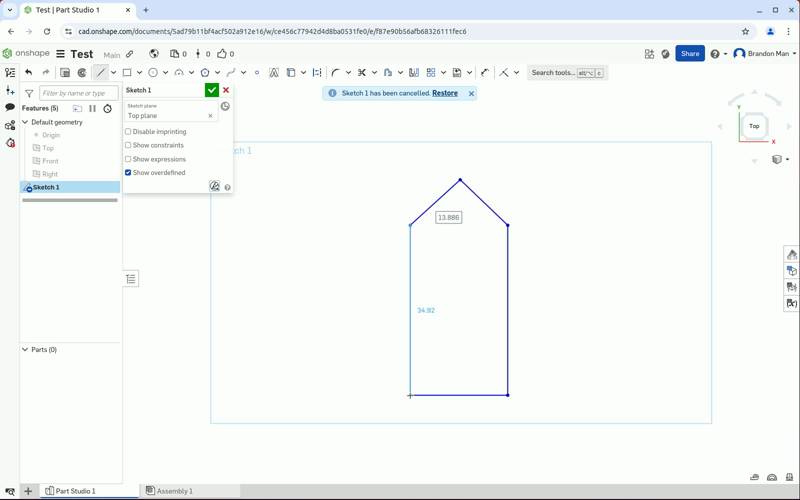
key(esc)
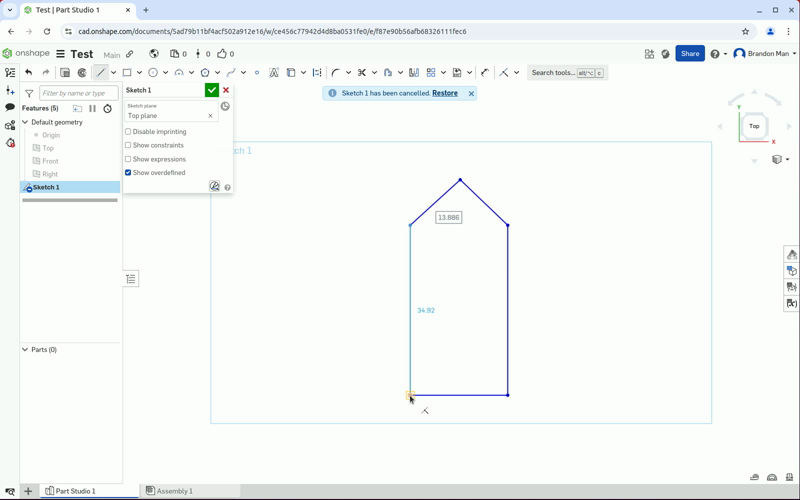
mouse_move(429, 260)
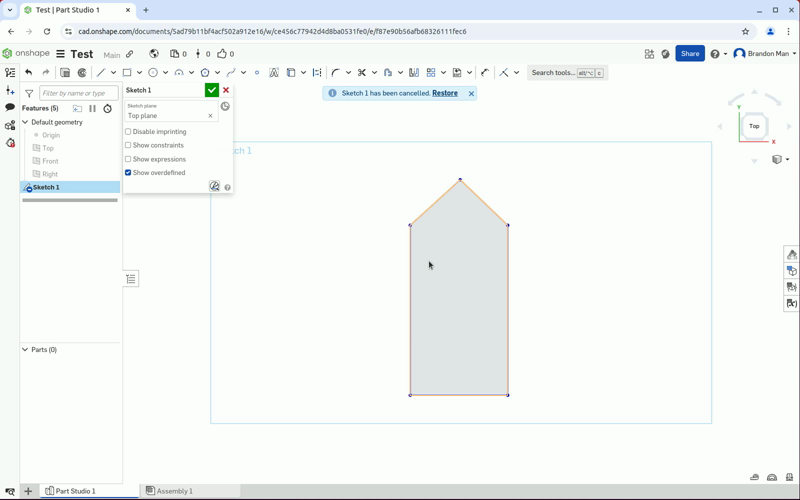
click(429, 260)
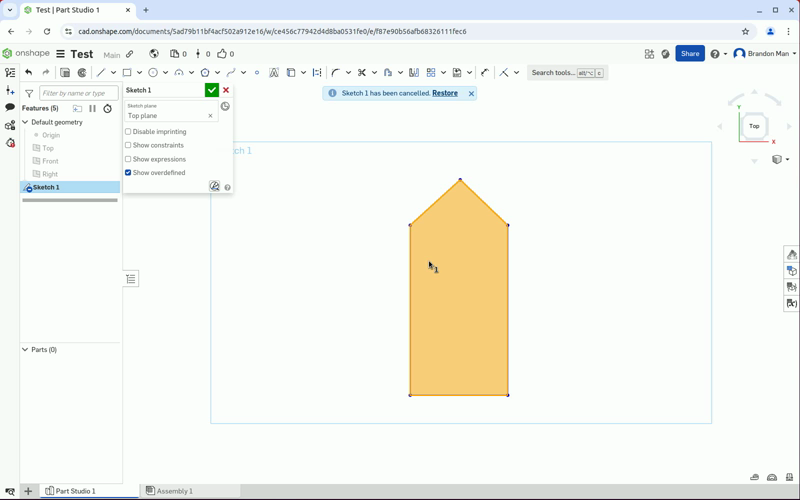
mouse_move(73, 352)
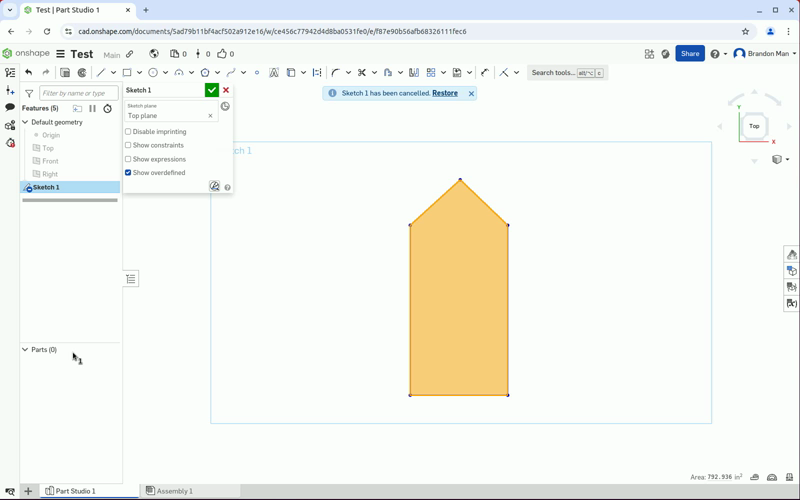
key(shift+y)
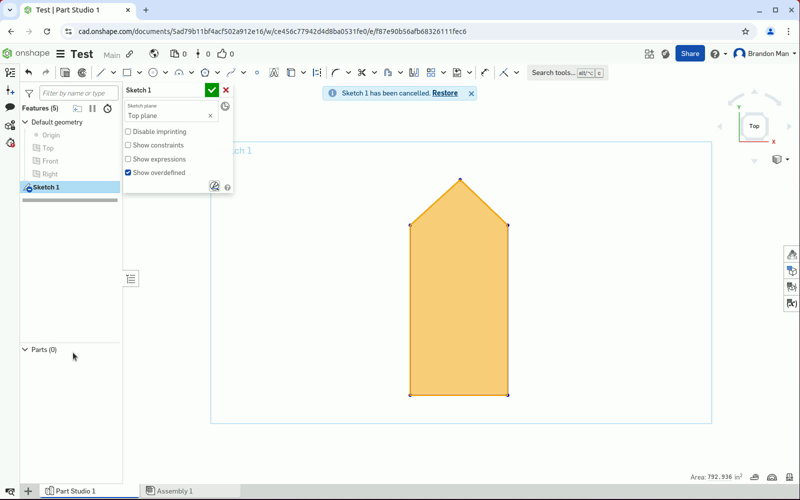
key(shift+e)
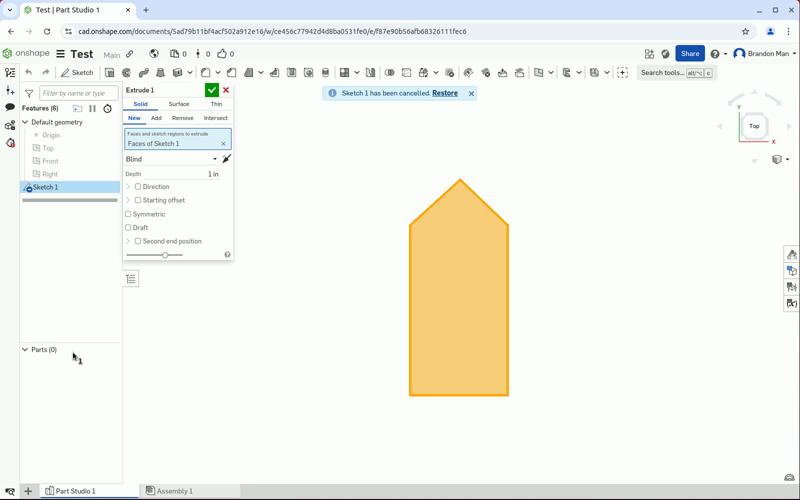
mouse_move(143, 106)
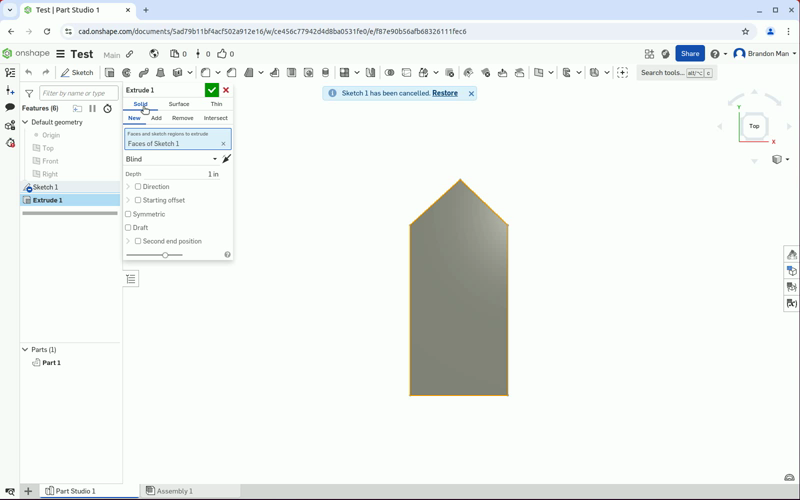
click(143, 106)
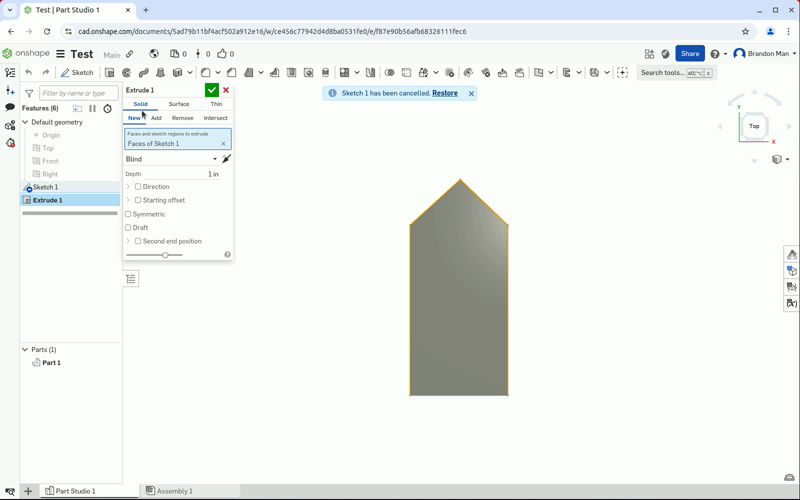
mouse_move(137, 120)
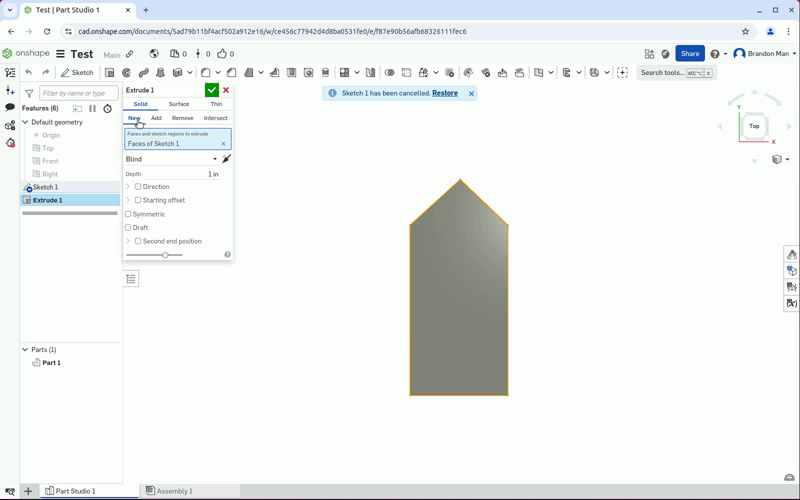
click(137, 120)
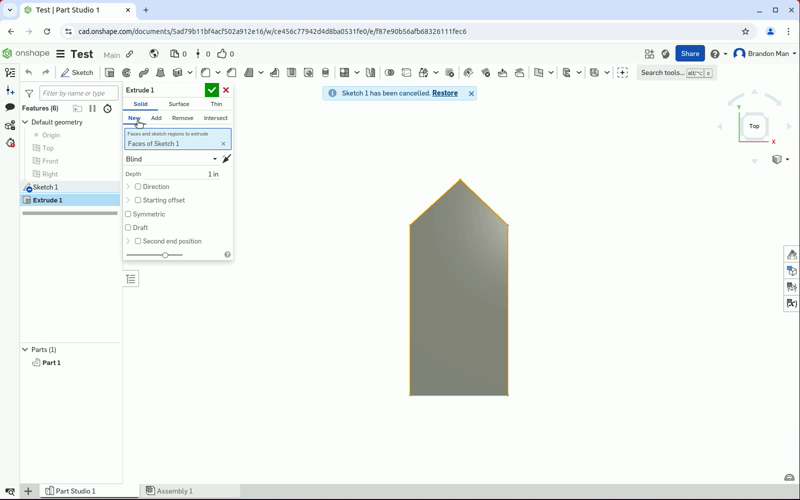
key(tab, 4)
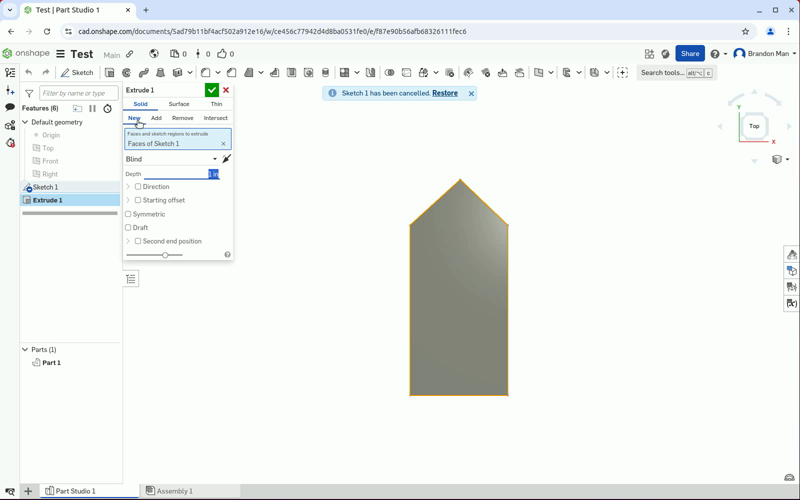
text(5.055)
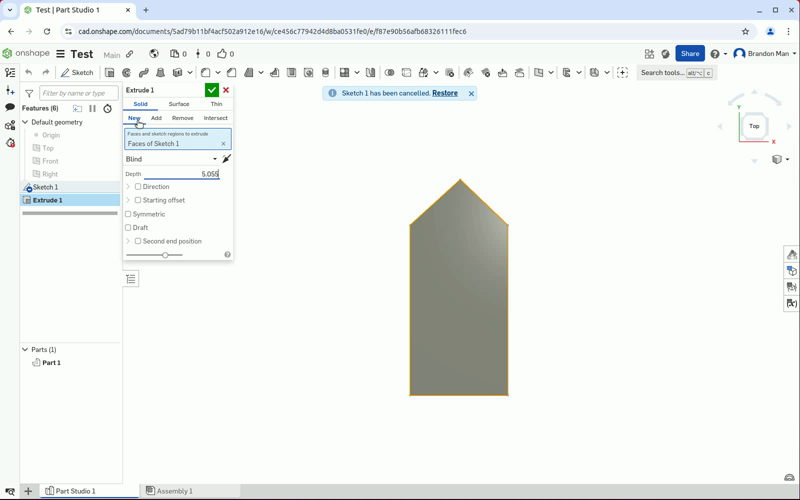
key(enter)
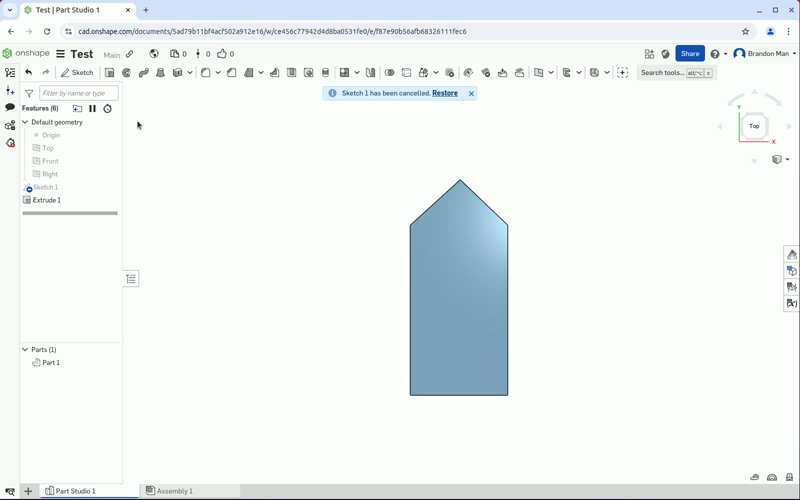
key(shift+h)
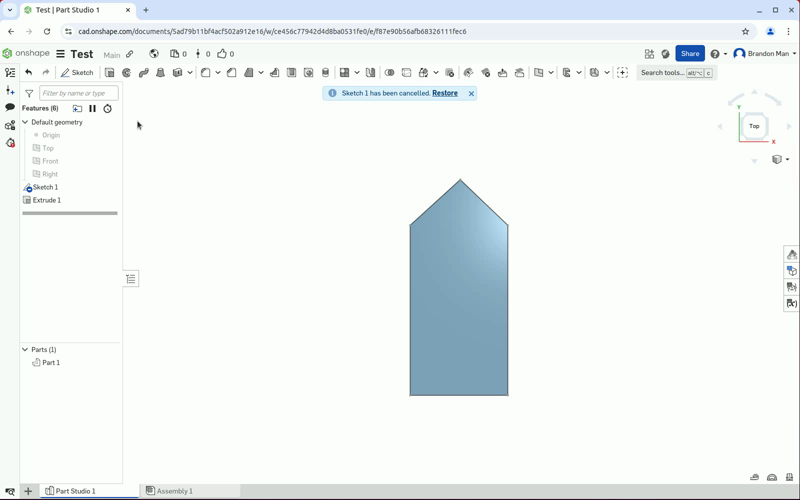
key(shift+h)
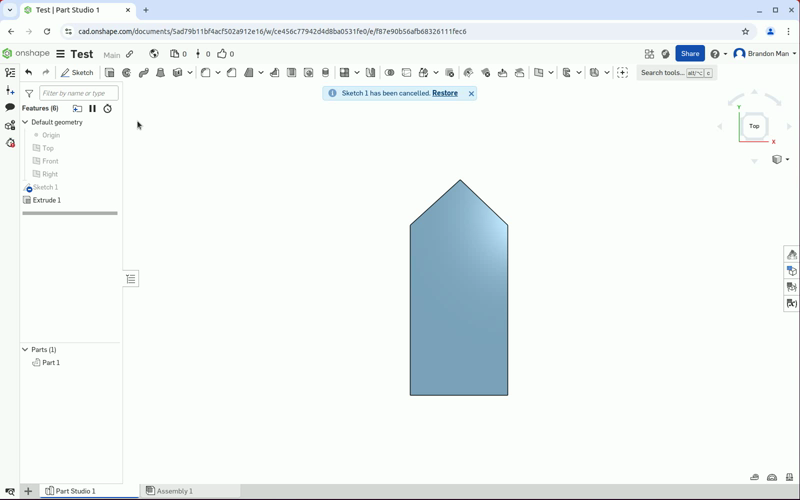
mouse_move(73, 189)
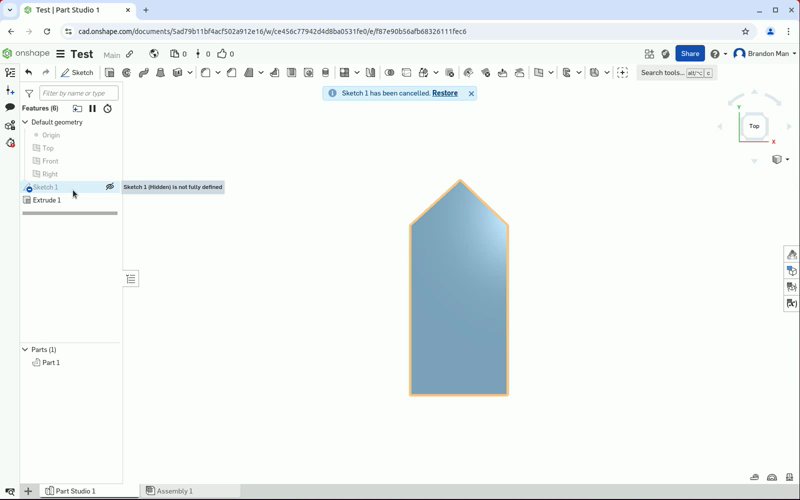
click(73, 189)
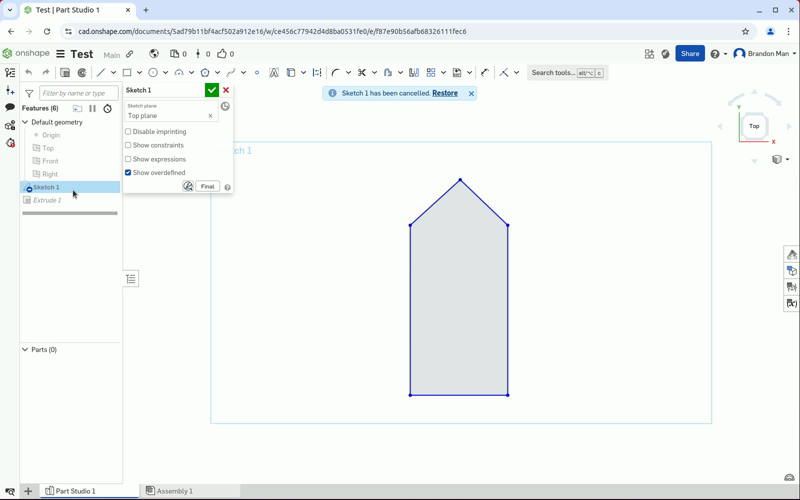
mouse_move(229, 92)
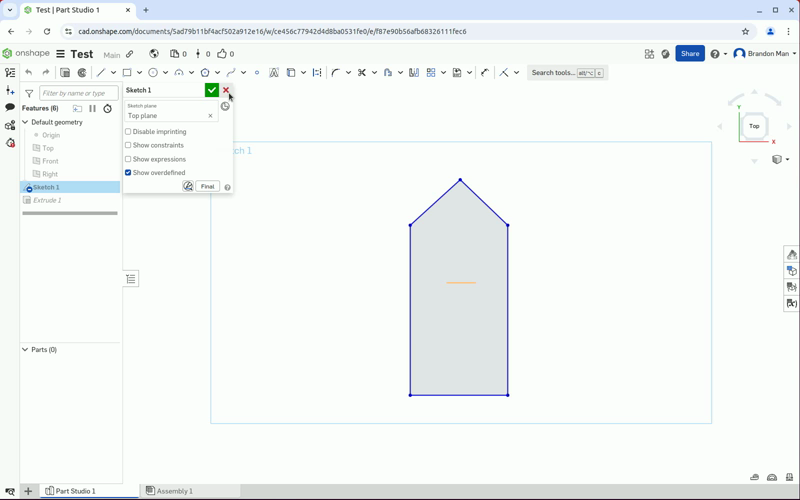
click(229, 92)
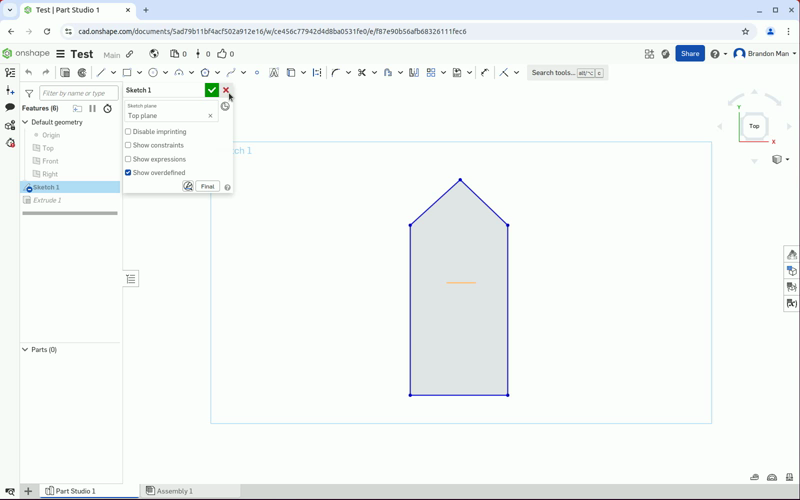
key(shift+s)
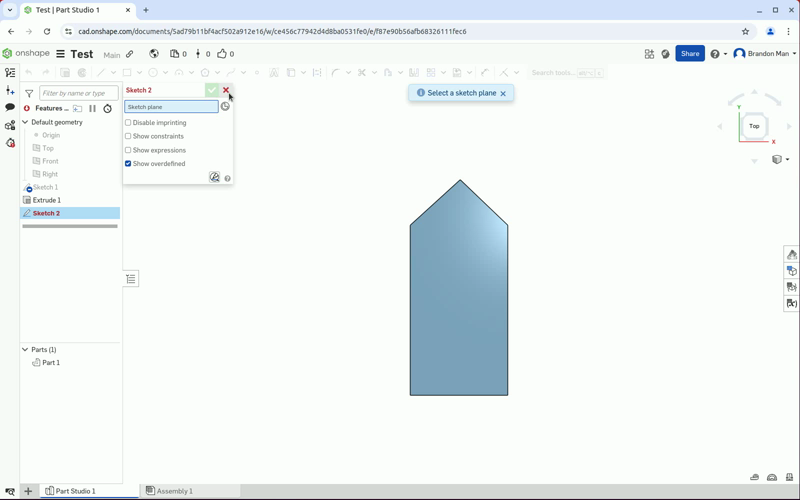
mouse_move(73, 150)
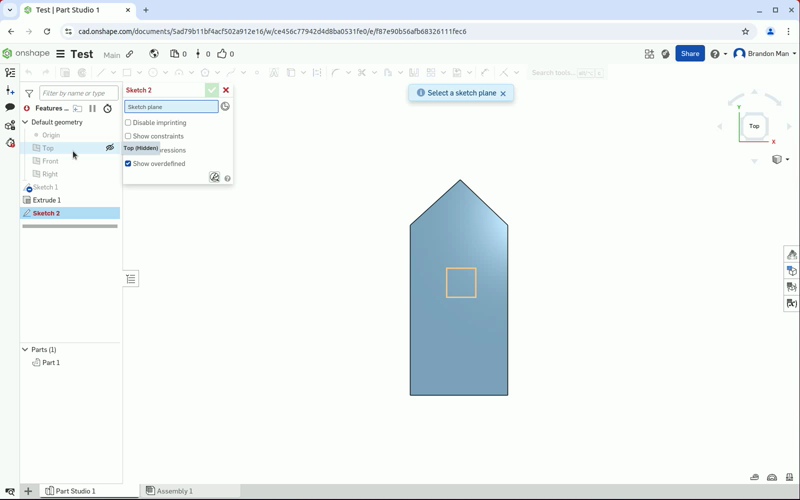
click(73, 150)
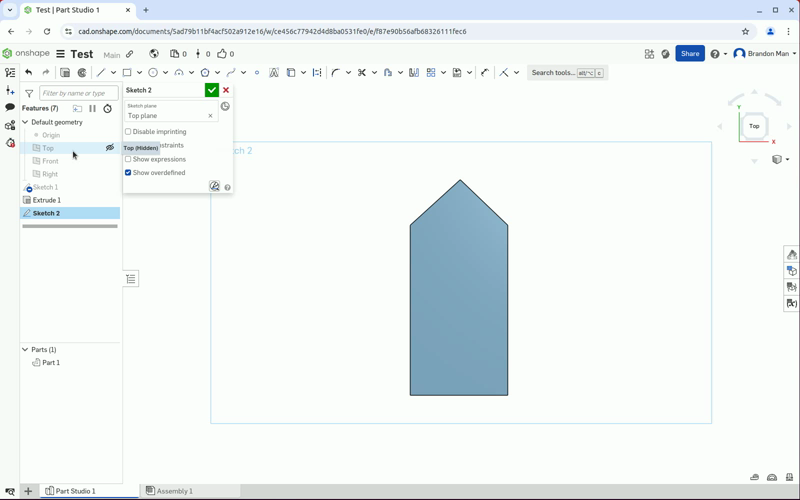
mouse_move(73, 352)
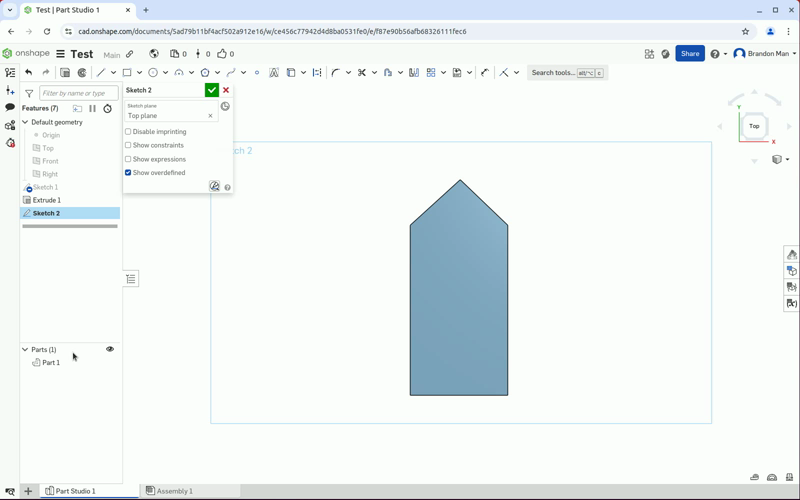
key(y)
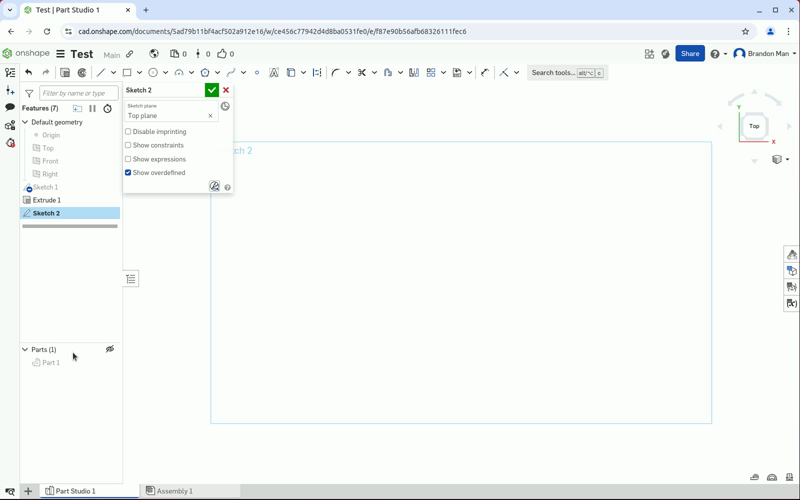
key(l)
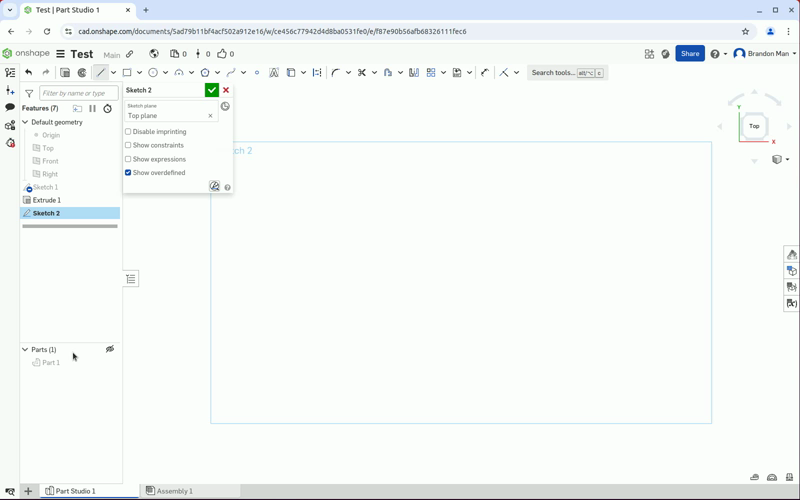
key_down(shift)
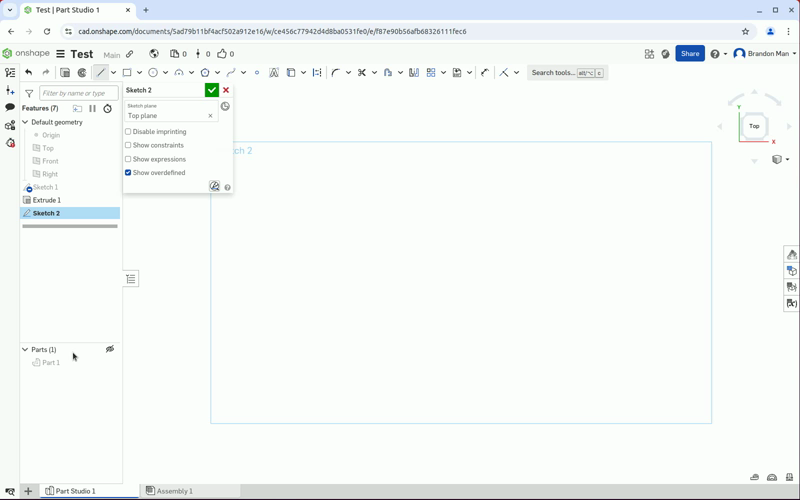
mouse_move(430, 375)
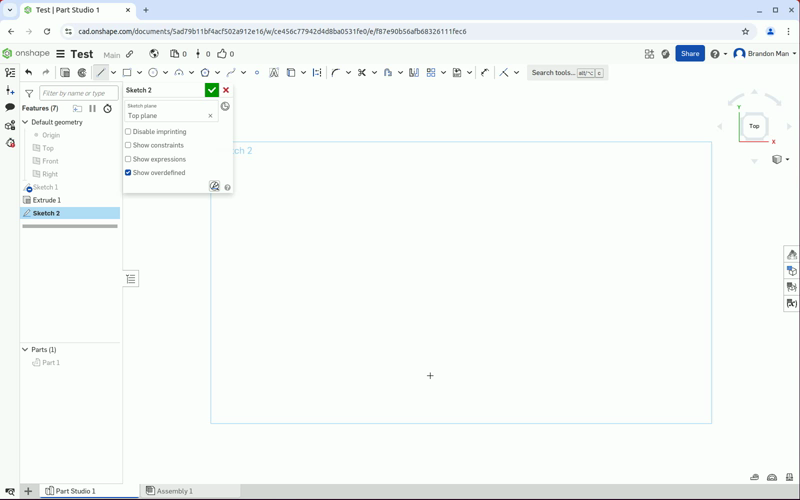
click(430, 375)
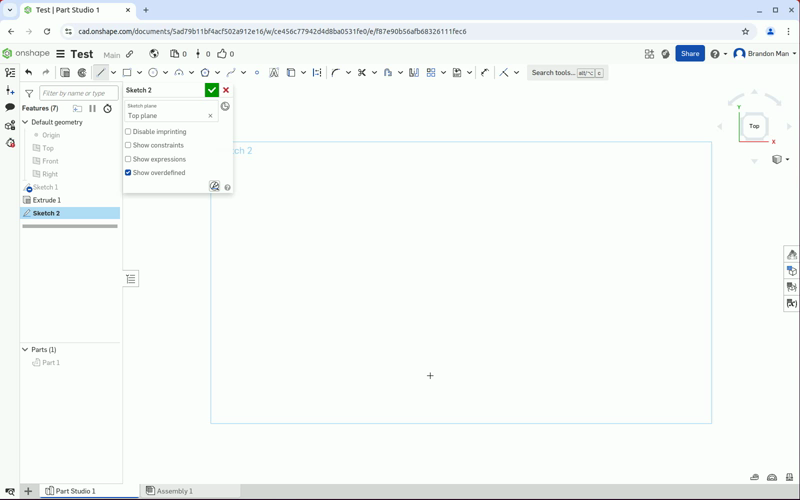
key_up(shift)
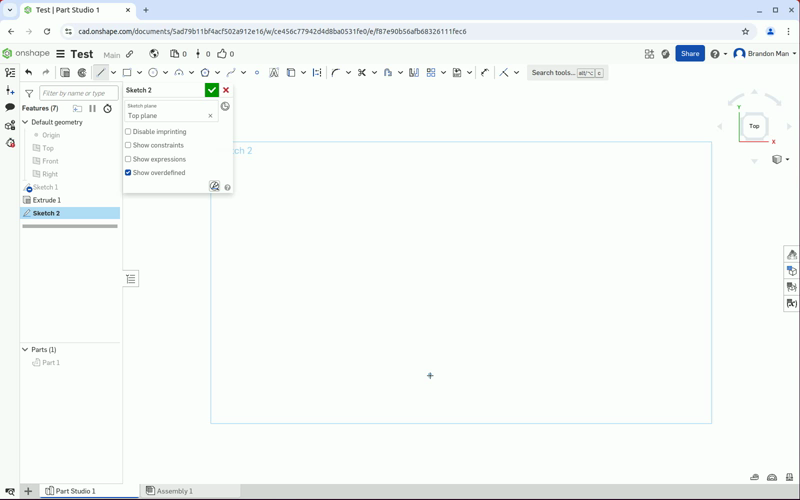
key_down(shift)
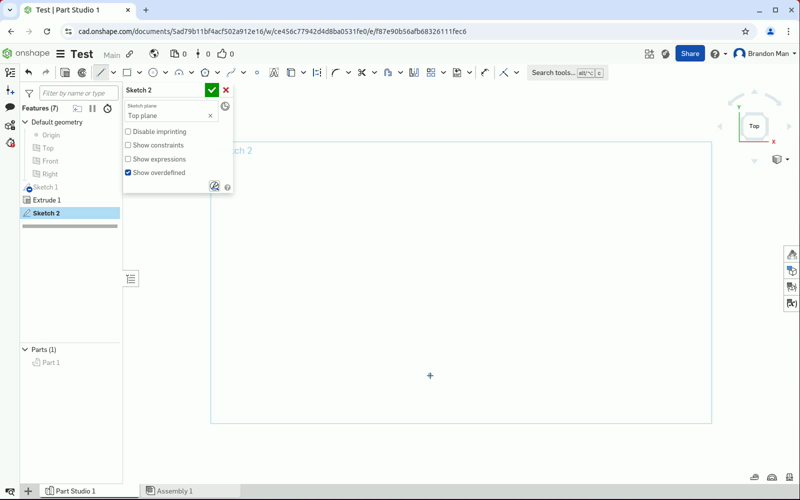
mouse_move(460, 375)
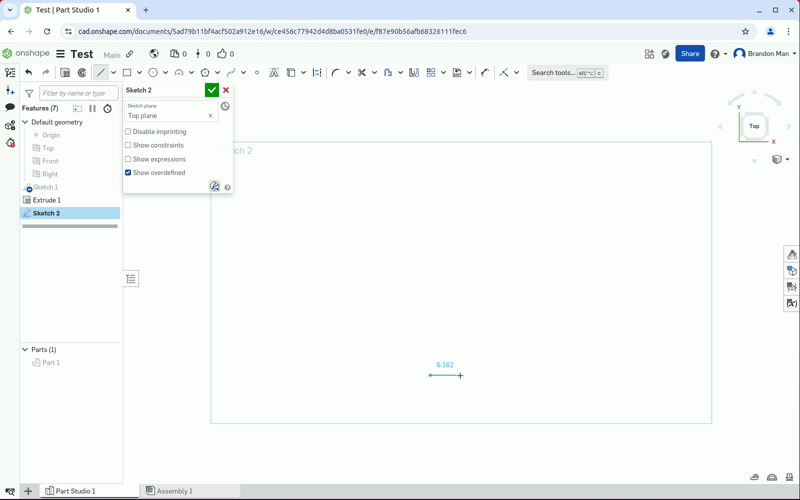
mouse_move(489, 375)
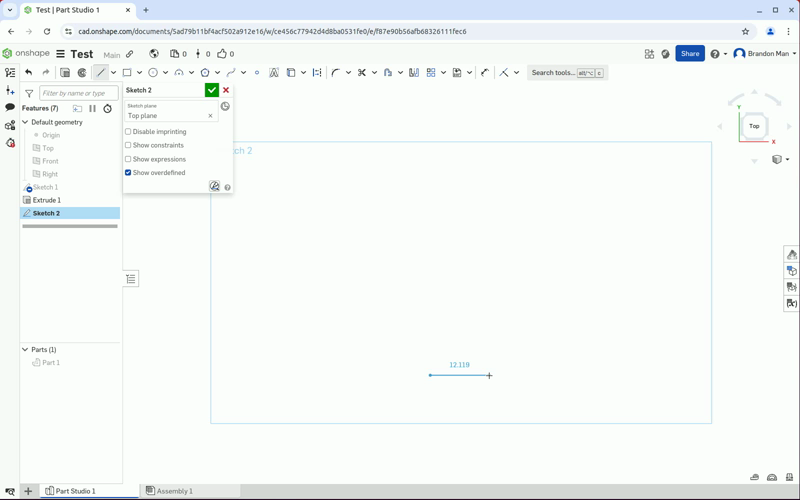
click(489, 375)
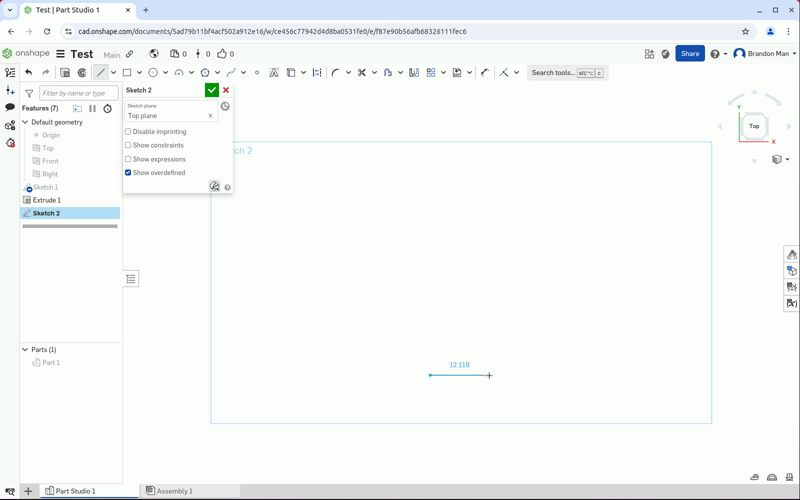
key_up(shift)
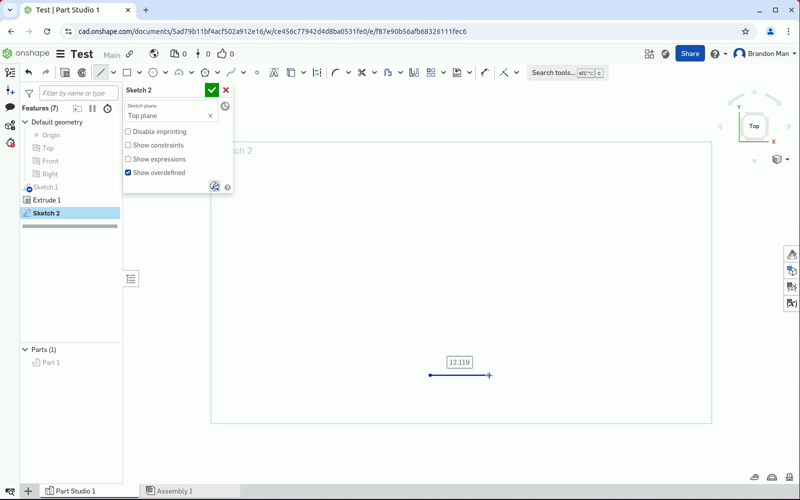
key_down(shift)
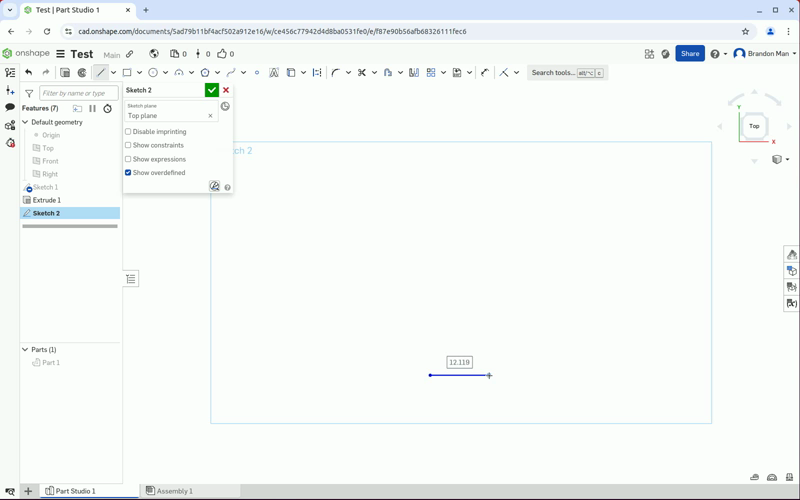
mouse_move(489, 228)
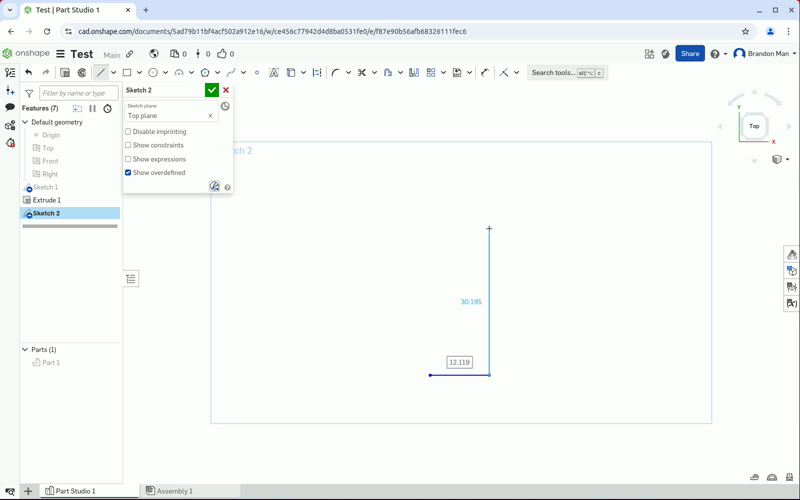
click(489, 228)
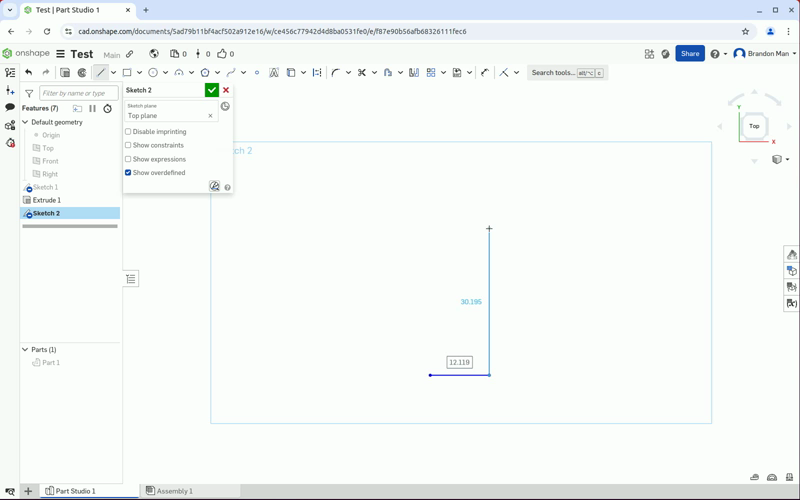
key_up(shift)
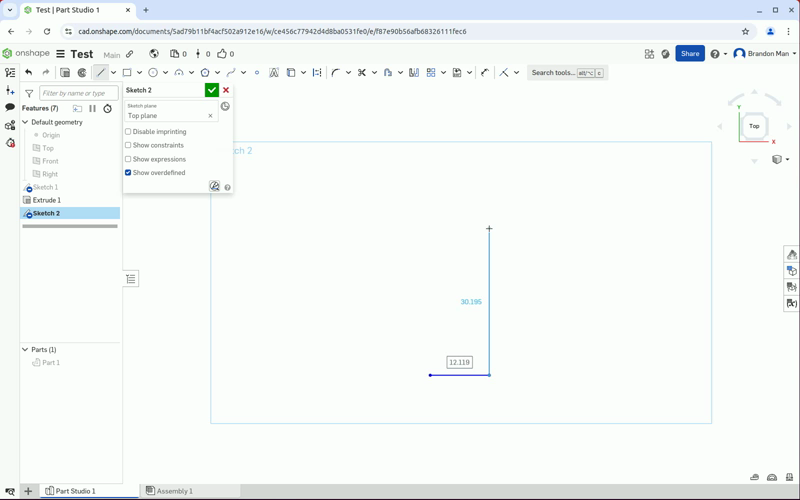
key_down(shift)
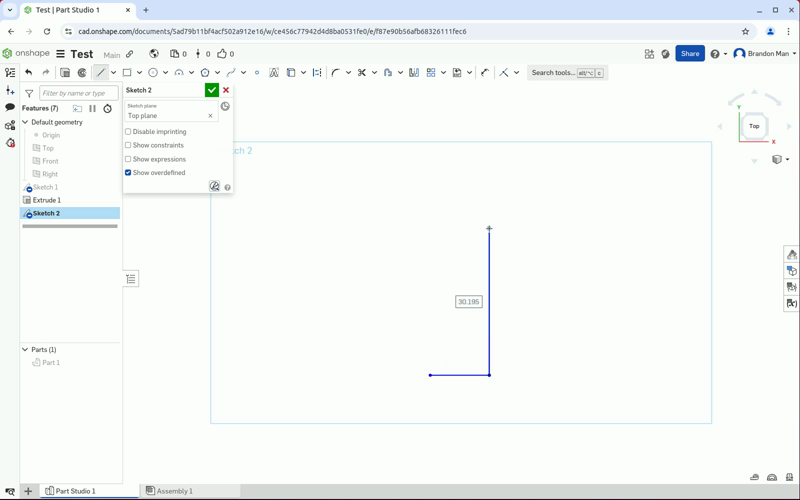
mouse_move(519, 228)
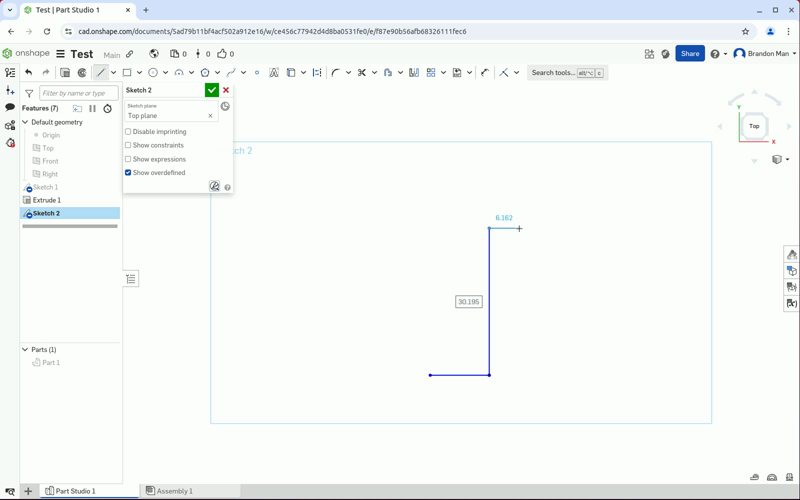
mouse_move(430, 228)
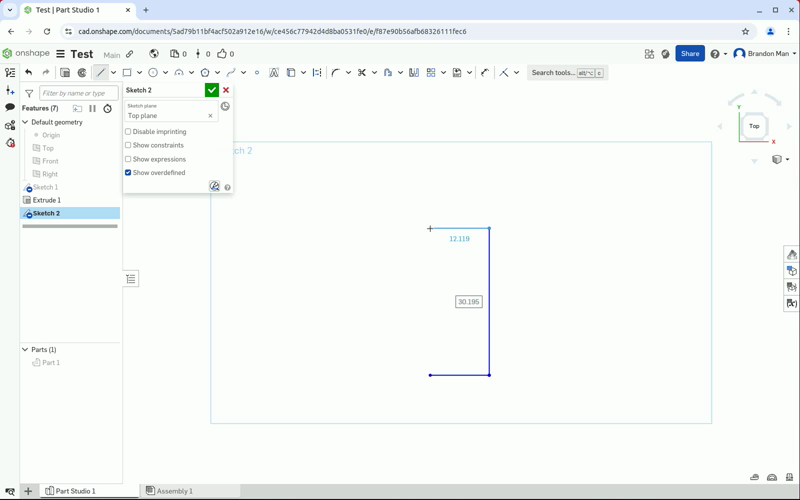
click(430, 228)
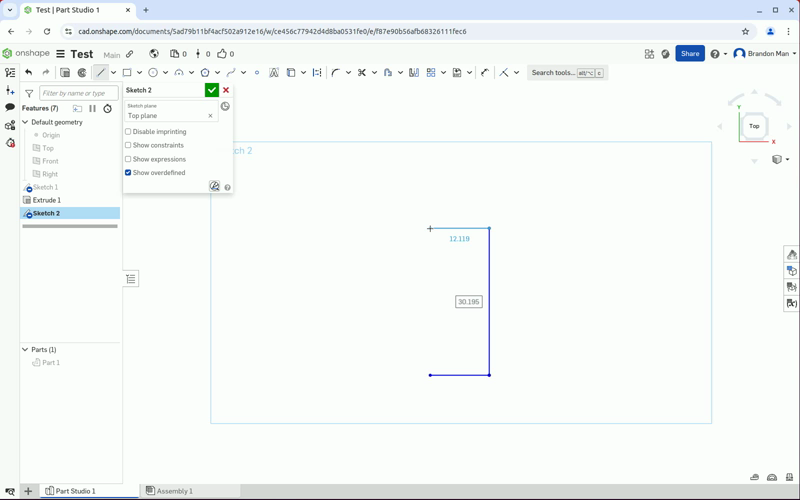
key_up(shift)
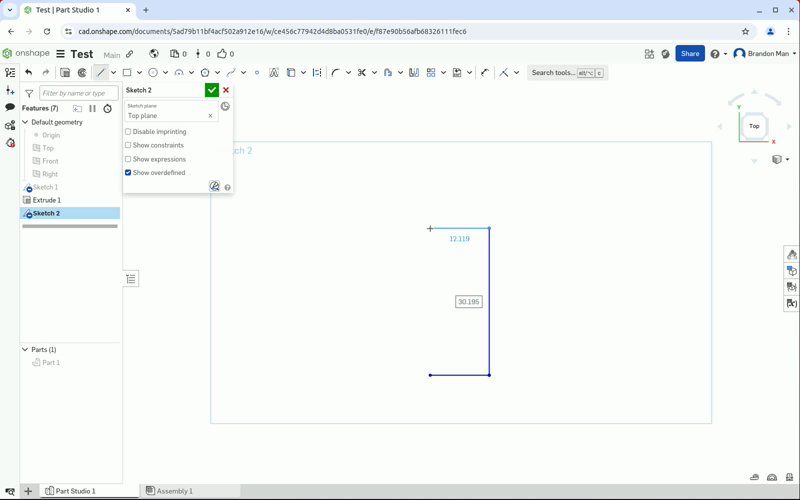
key_down(shift)
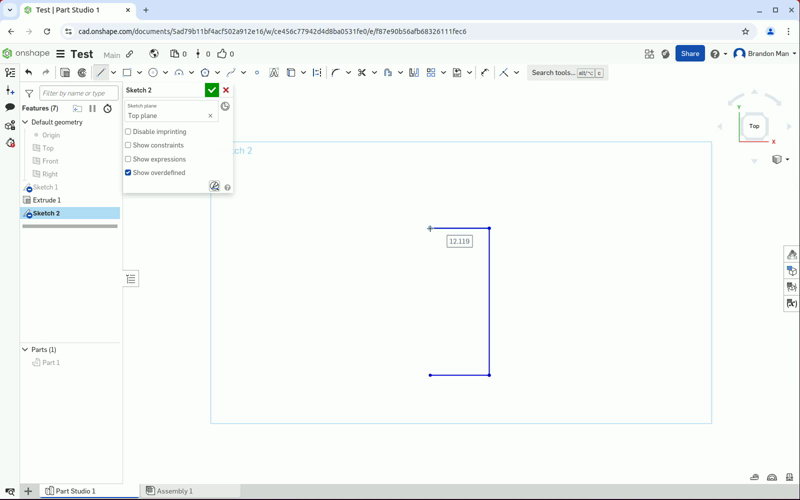
mouse_move(430, 375)
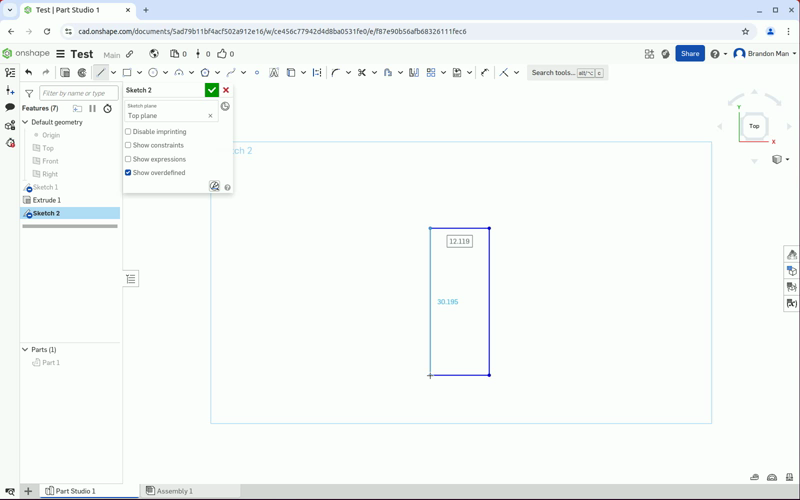
key_up(shift)
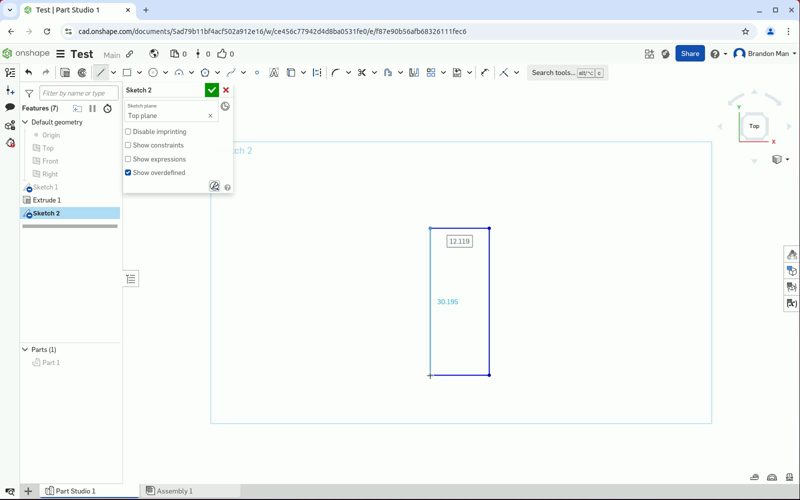
click(430, 375)
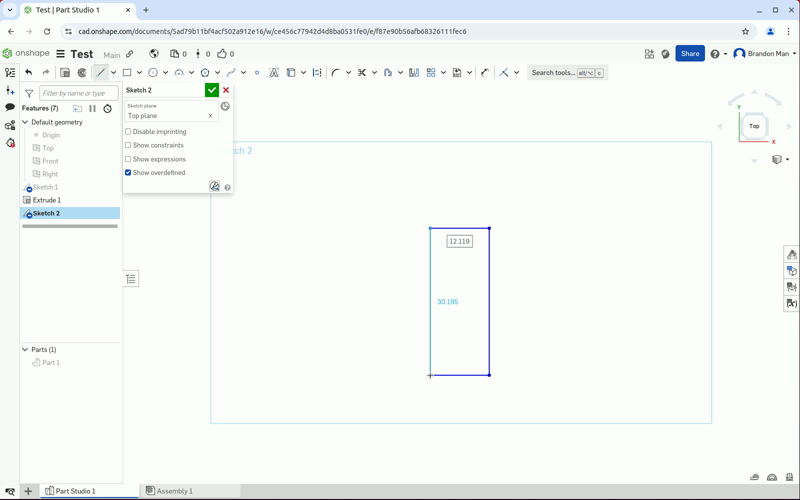
key(esc)
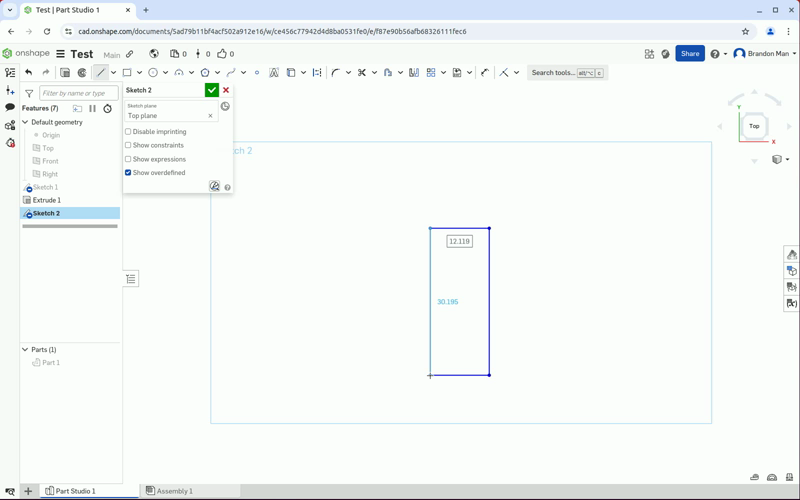
mouse_move(483, 328)
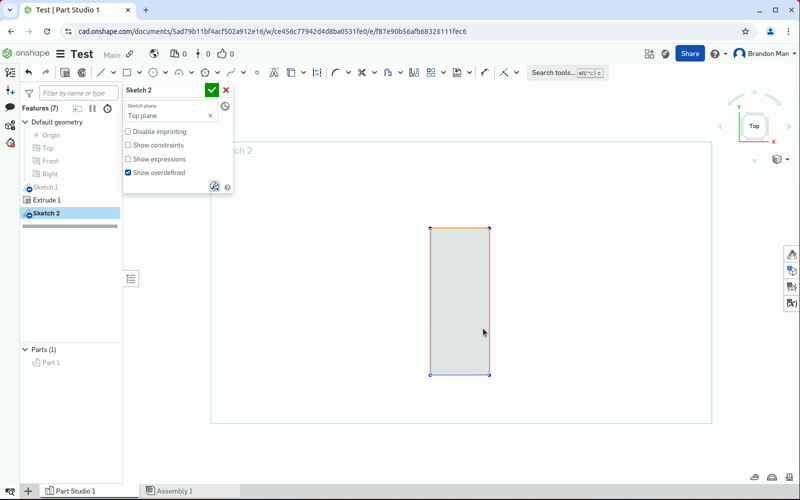
click(483, 328)
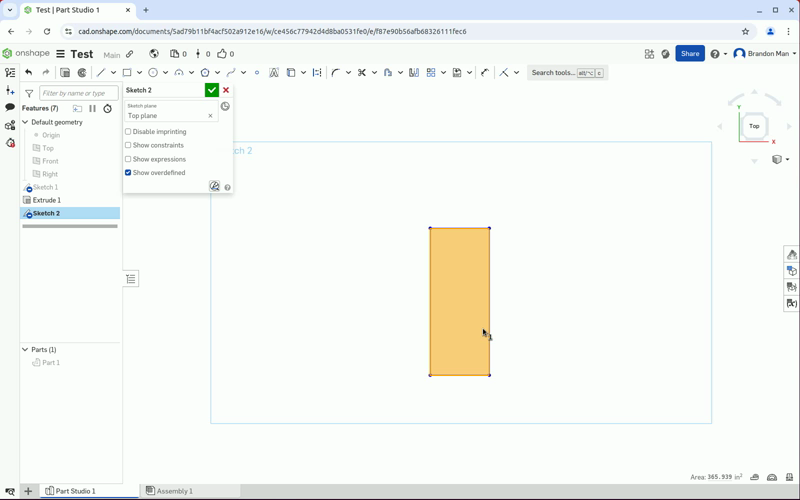
mouse_move(73, 352)
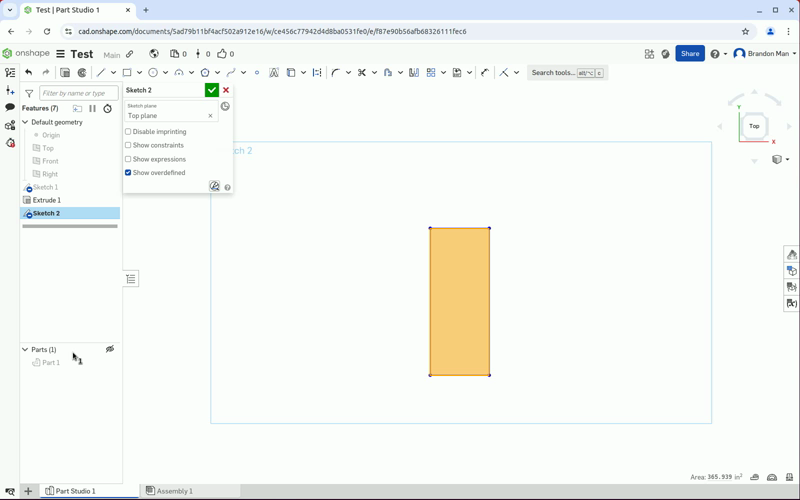
key(shift+y)
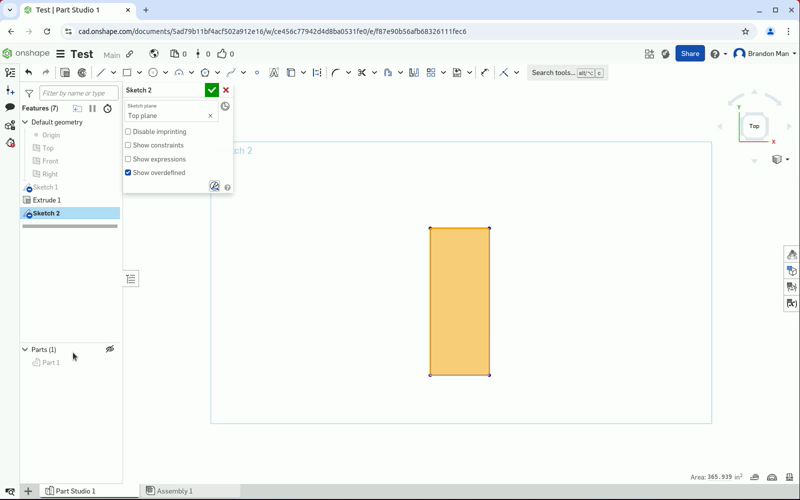
key(shift+e)
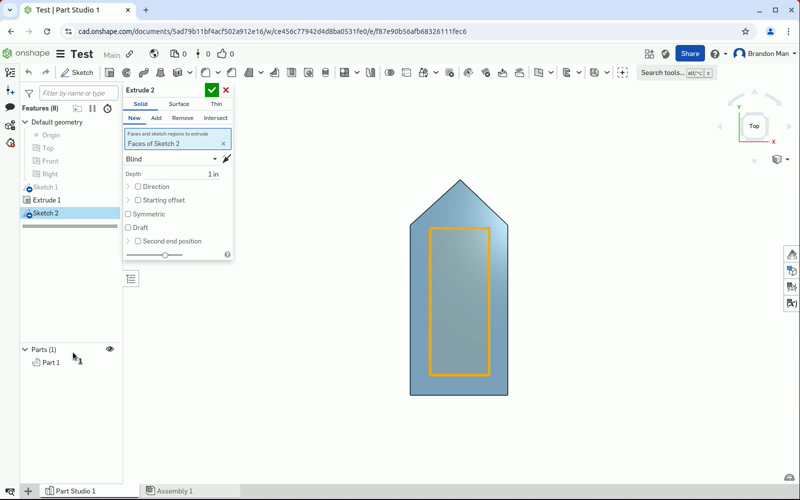
mouse_move(143, 106)
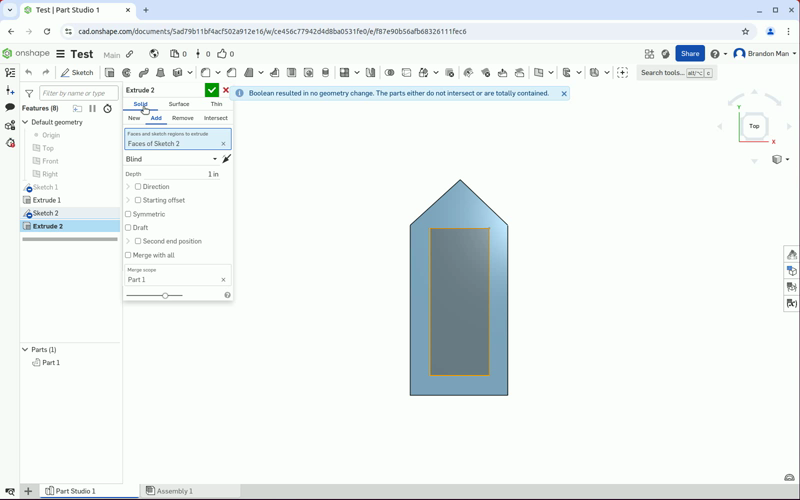
click(143, 106)
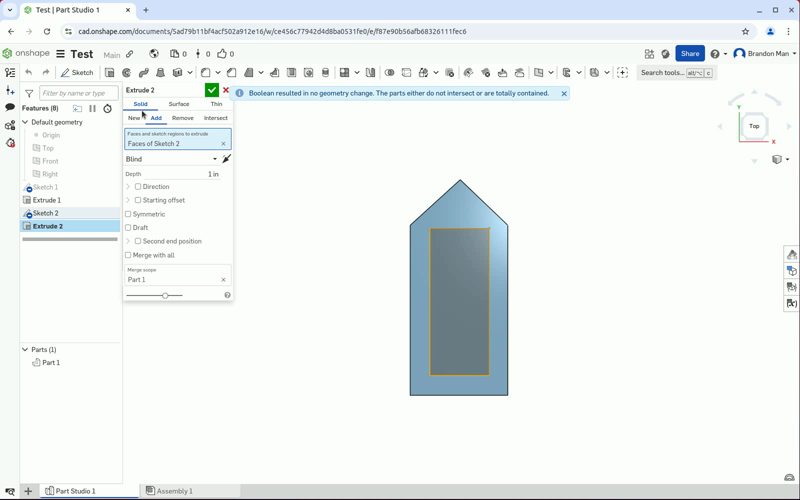
mouse_move(137, 120)
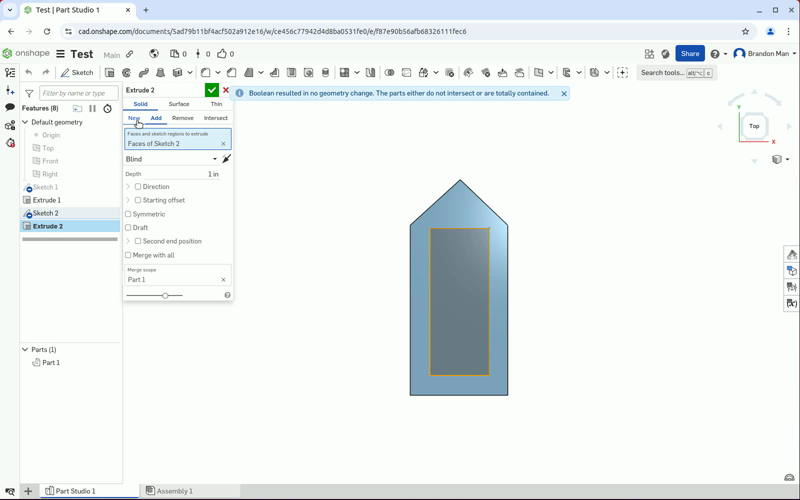
click(137, 120)
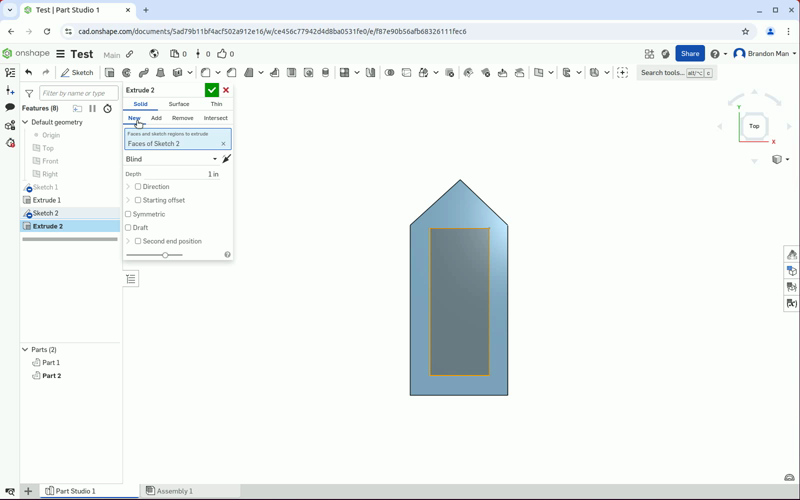
key(tab, 4)
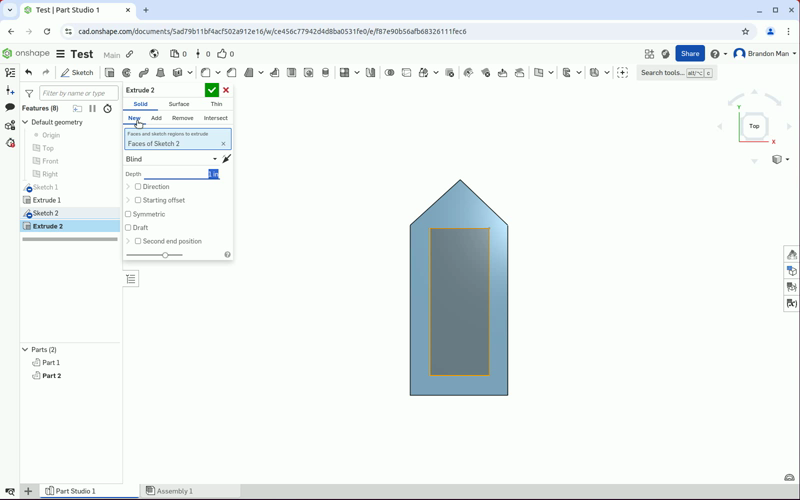
text(12.758)
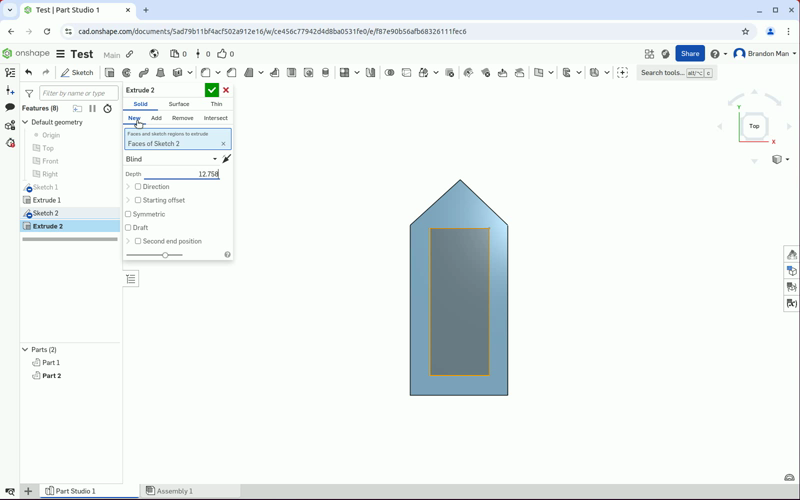
key(enter)
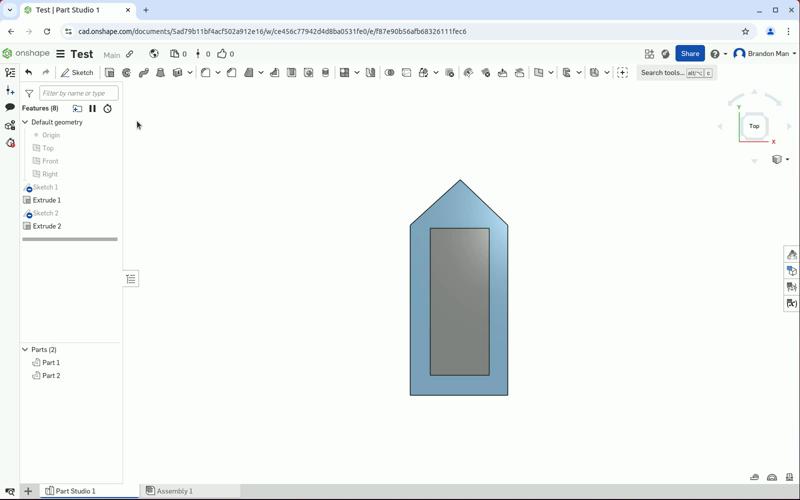
key(shift+h)
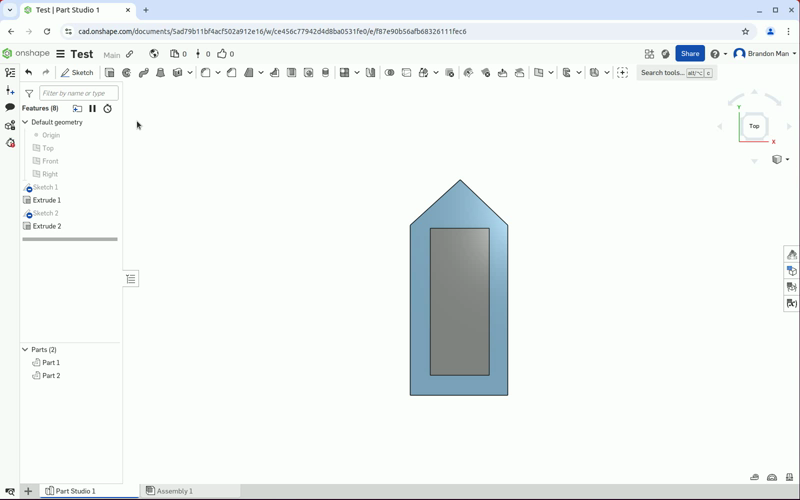
key(shift+h)
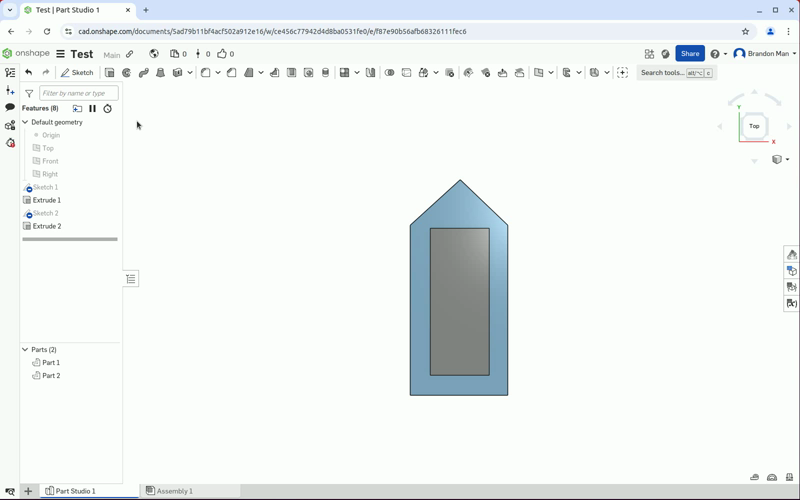
mouse_move(73, 189)
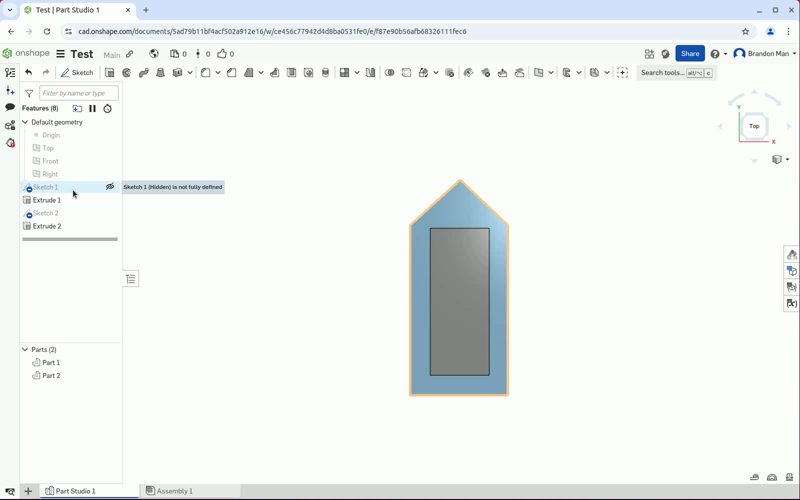
click(73, 189)
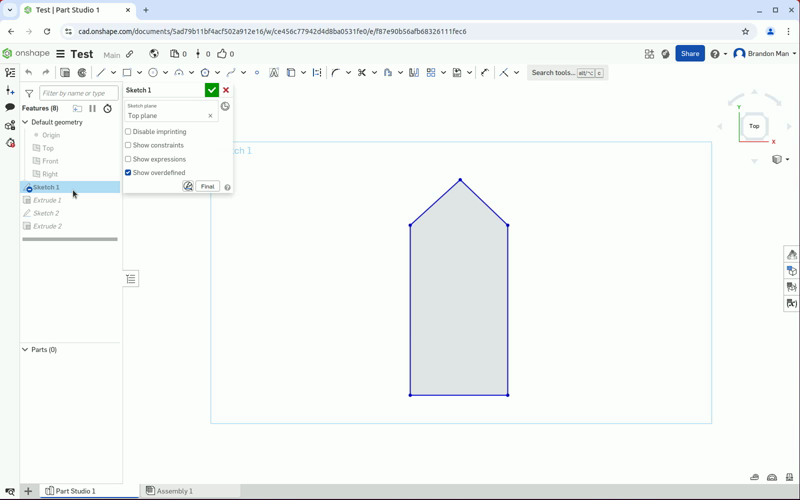
mouse_move(229, 92)
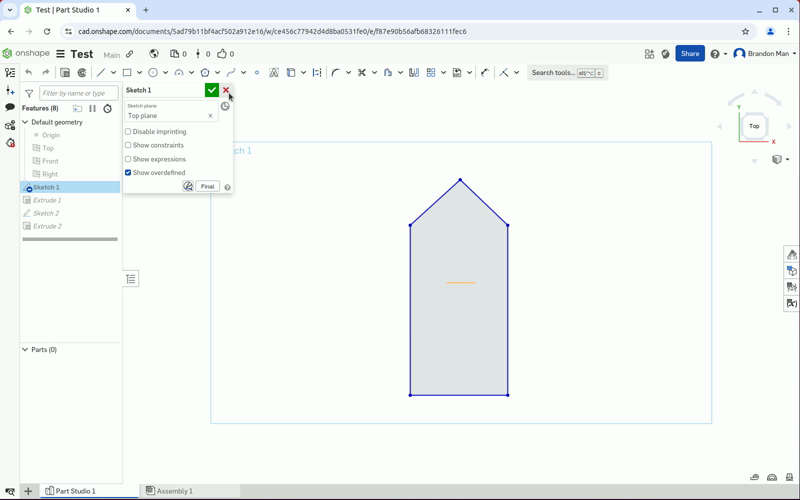
click(229, 92)
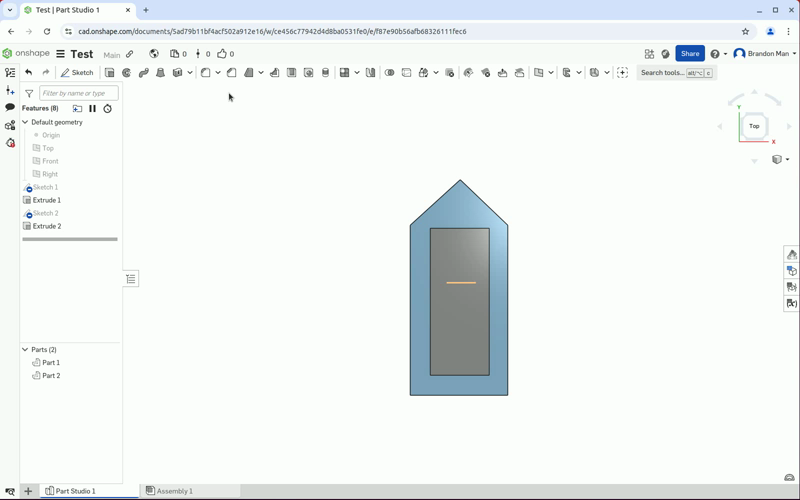
mouse_move(541, 75)
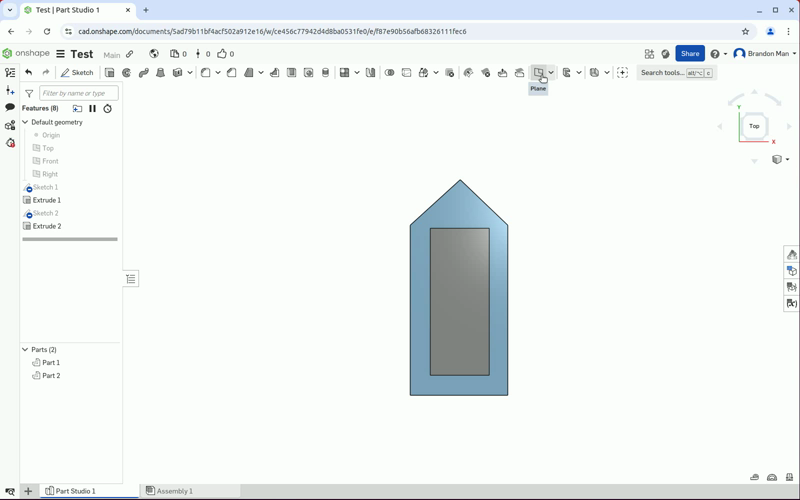
click(541, 75)
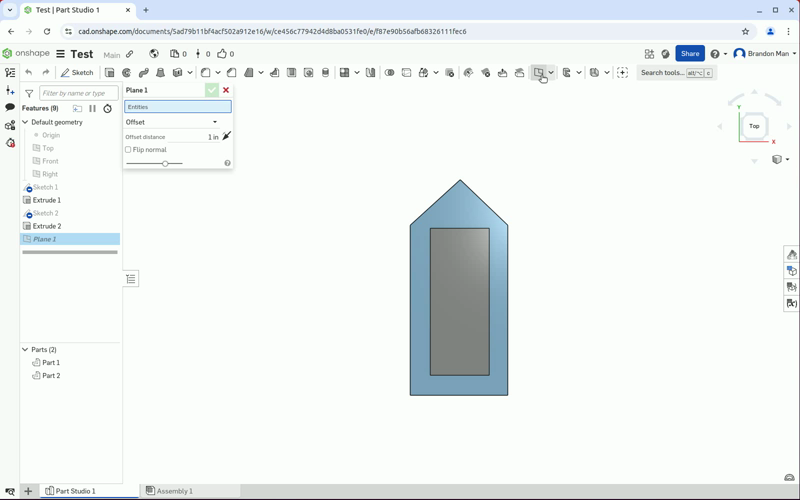
mouse_move(73, 150)
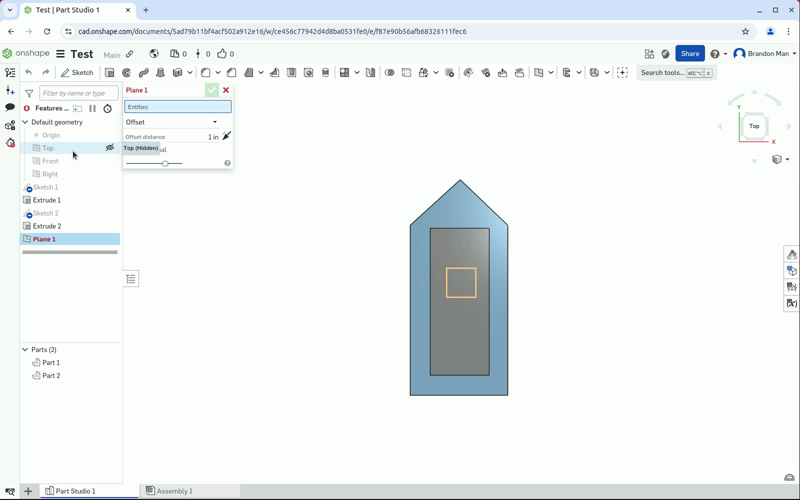
click(73, 150)
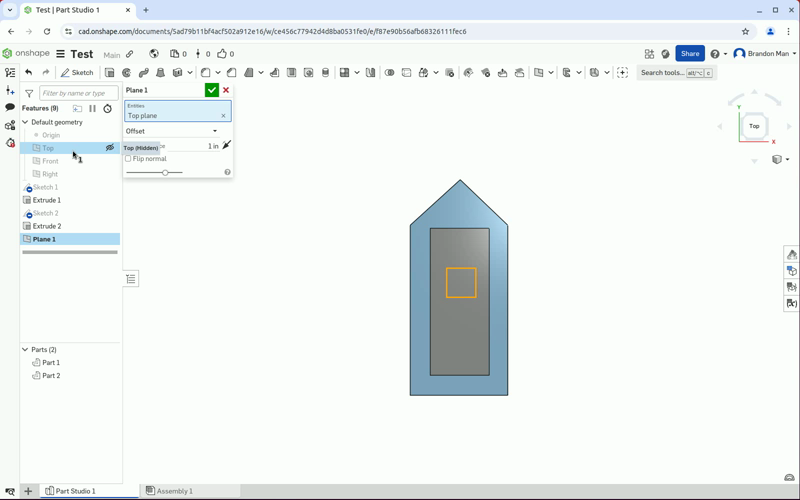
key(tab, 2)
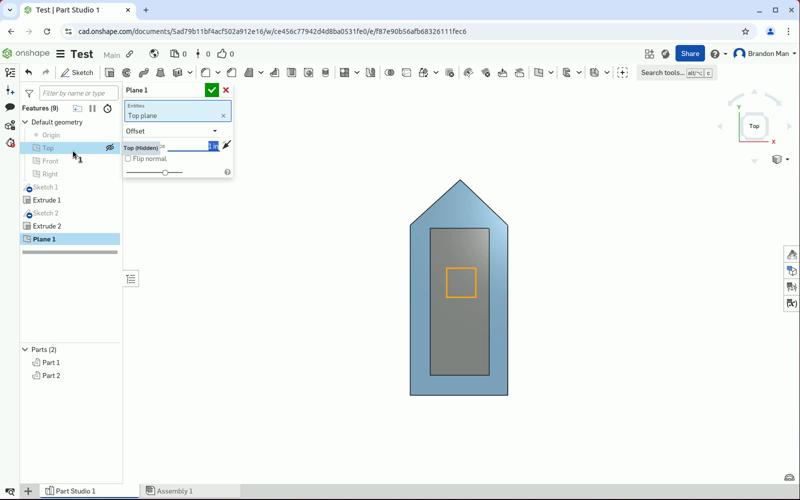
text(12.756)
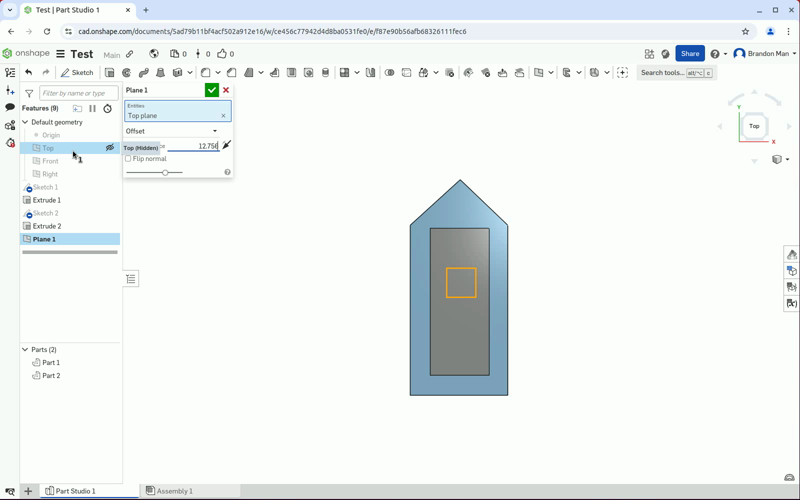
key(enter, 2)
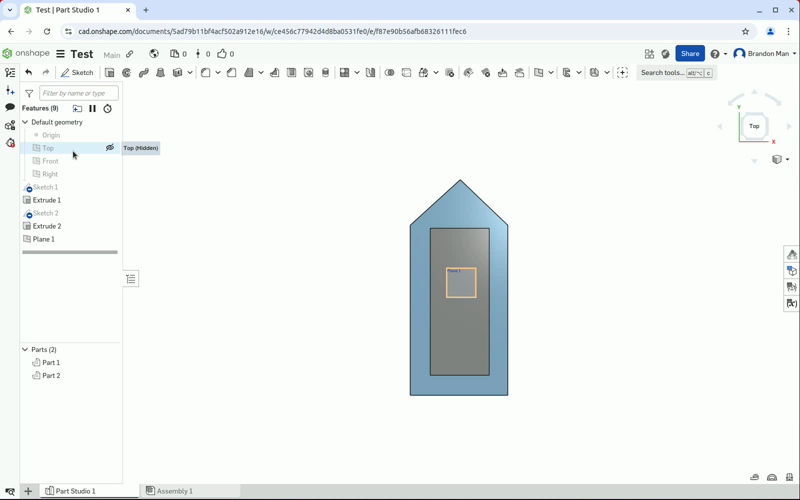
key(shift+s)
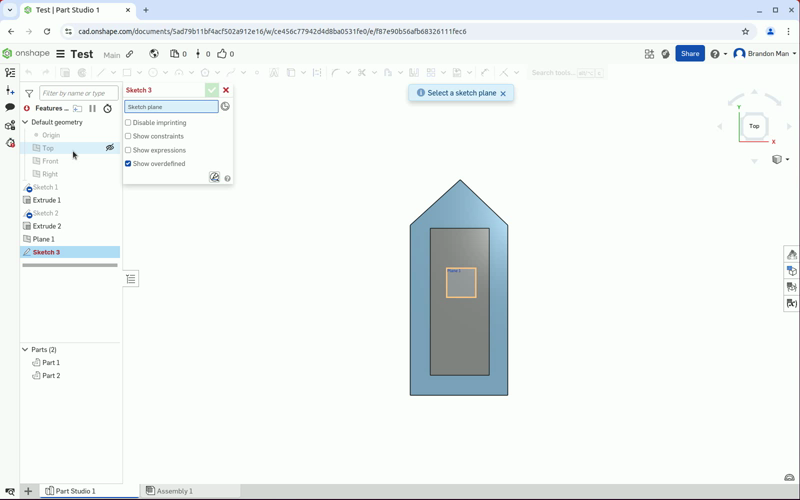
mouse_move(73, 241)
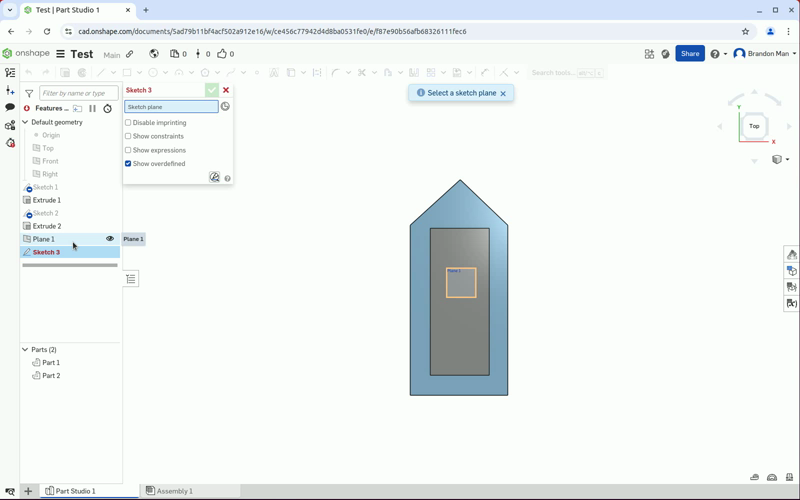
click(73, 241)
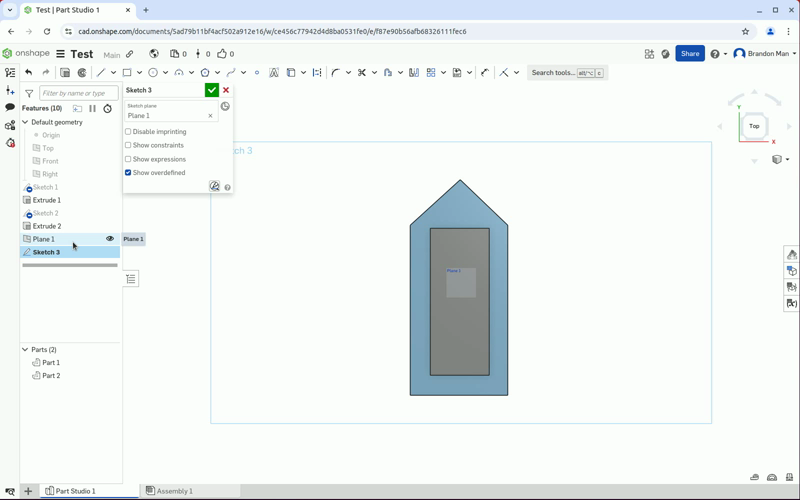
mouse_move(73, 352)
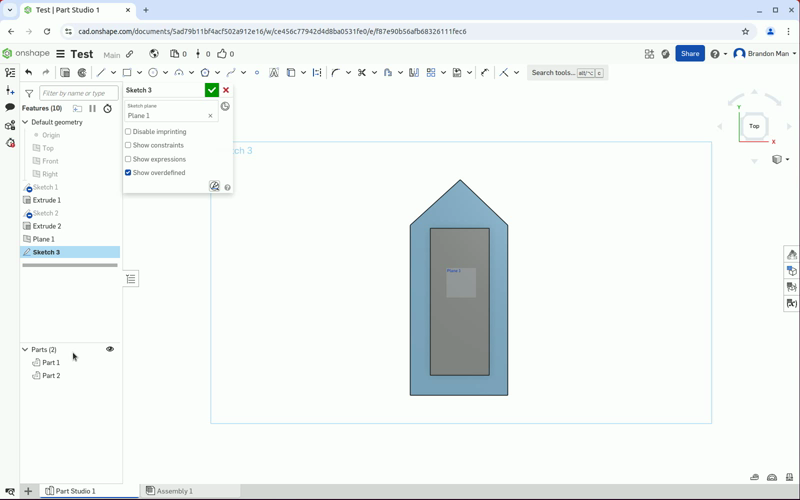
key(y)
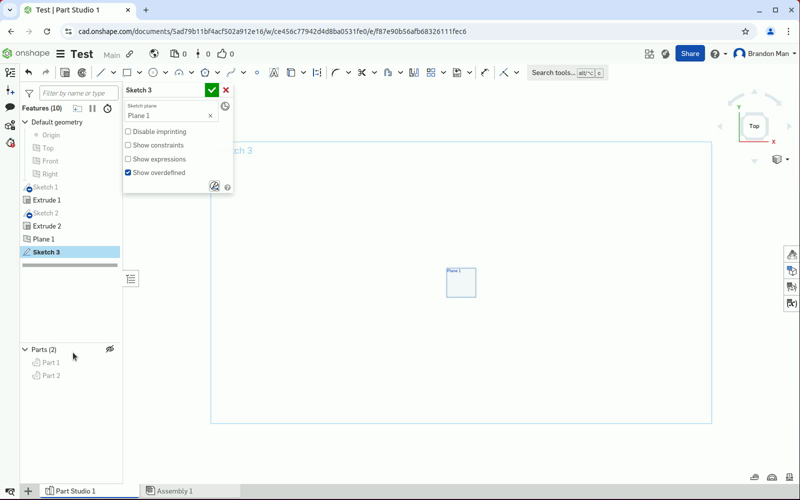
key(c)
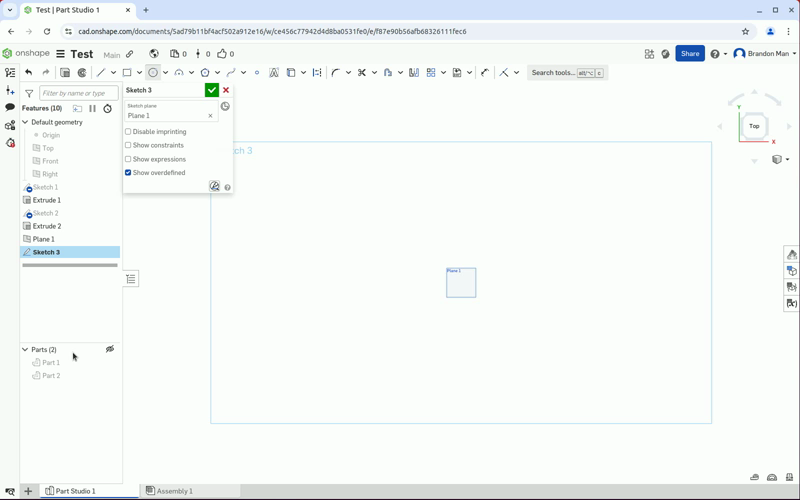
key_down(shift)
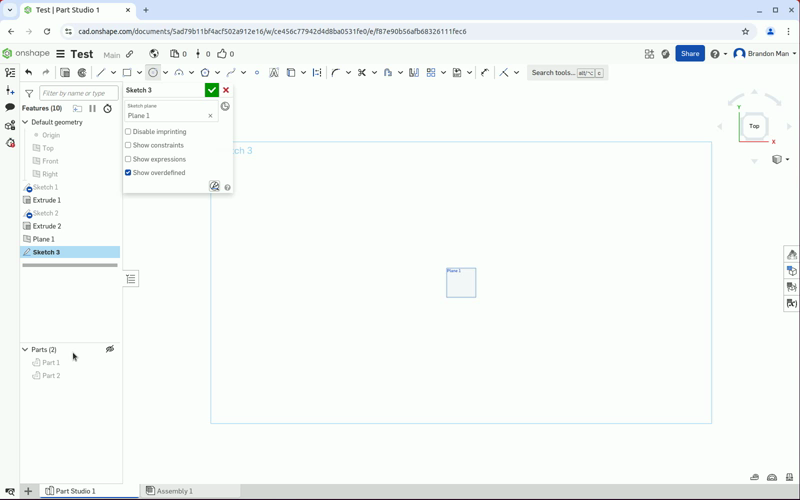
mouse_move(461, 254)
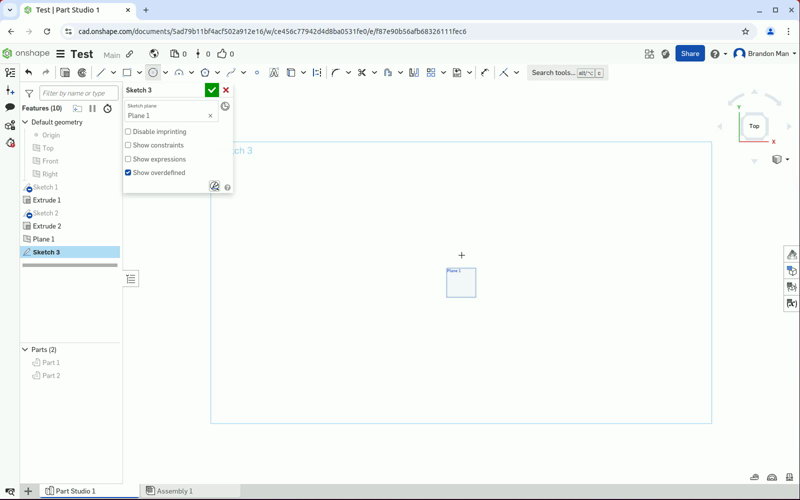
click(461, 254)
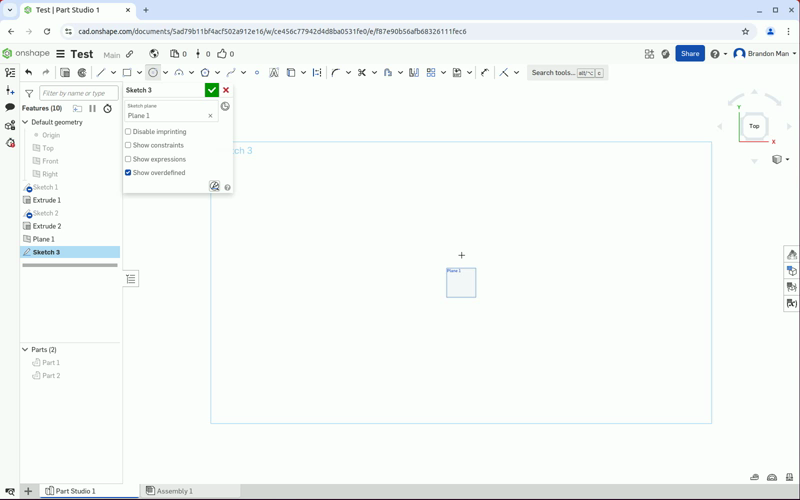
key_up(shift)
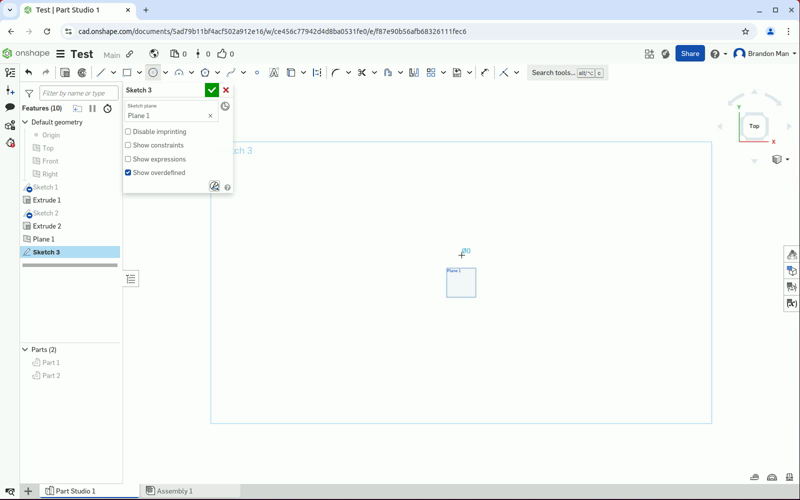
mouse_move(473, 254)
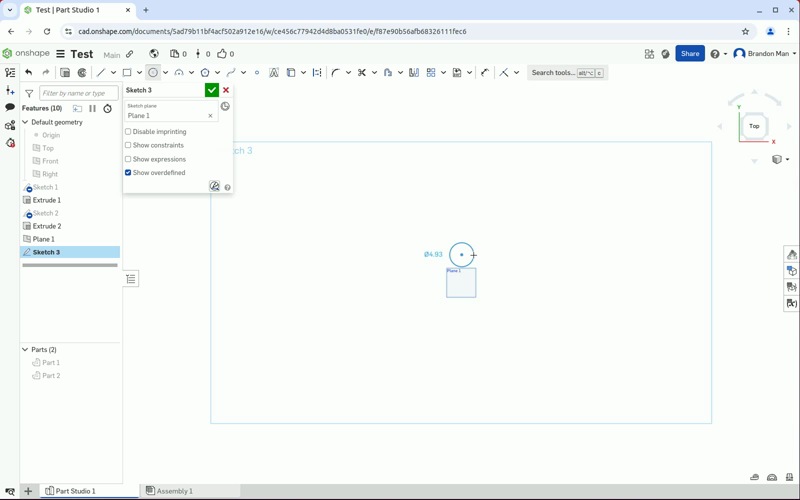
click(473, 254)
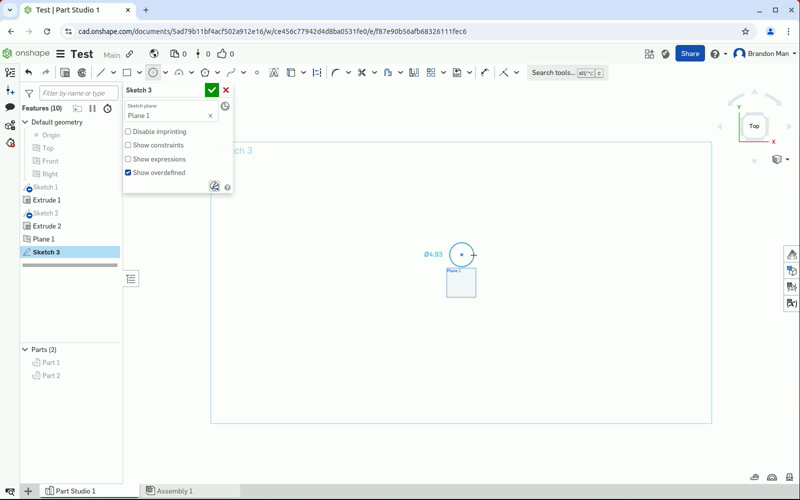
key(esc)
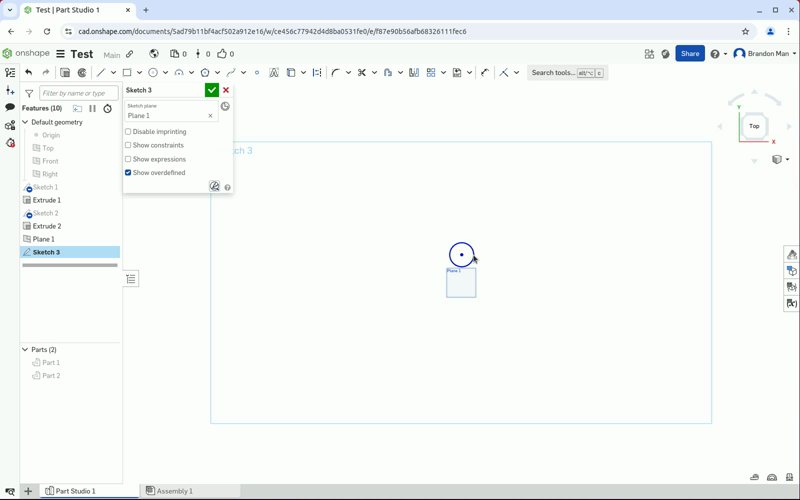
mouse_move(467, 263)
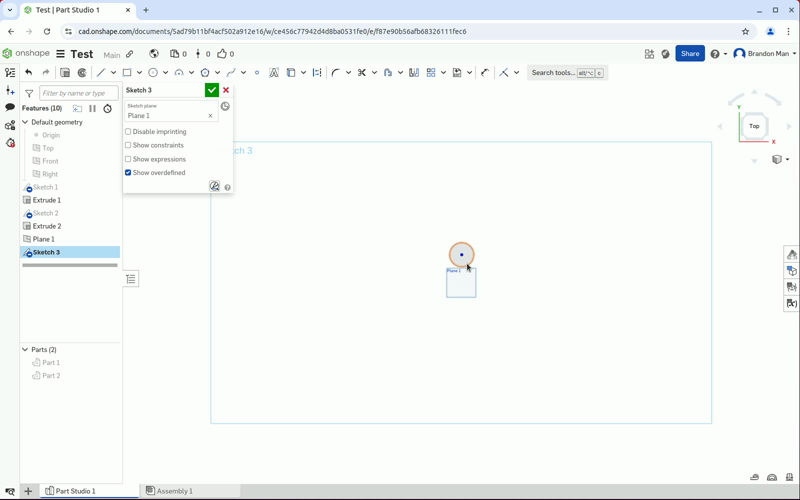
scroll(6)
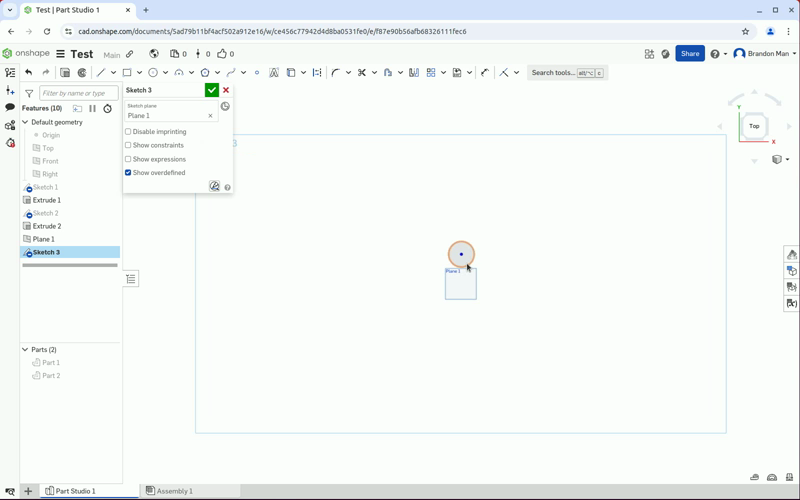
scroll(6)
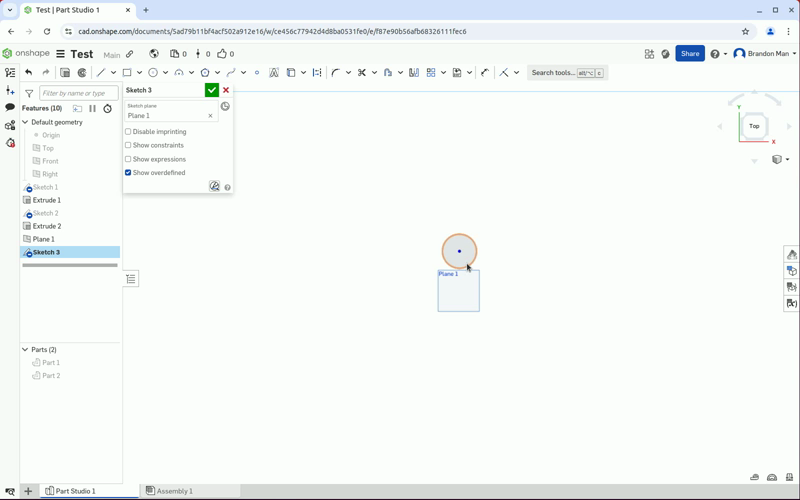
scroll(6)
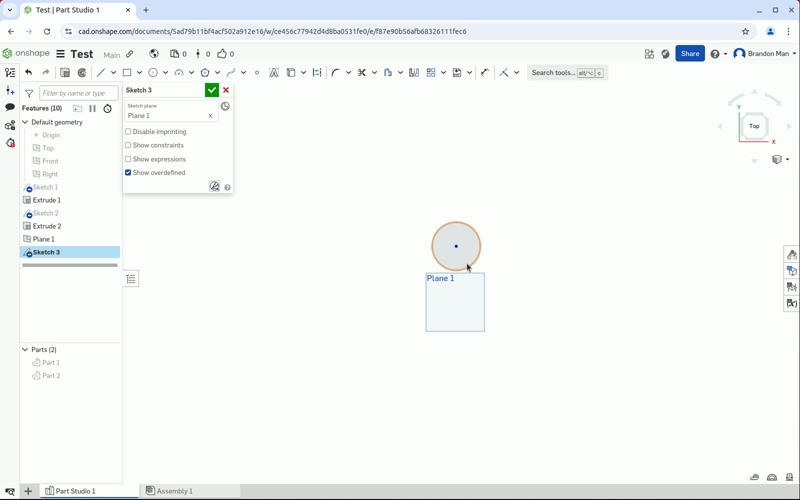
scroll(6)
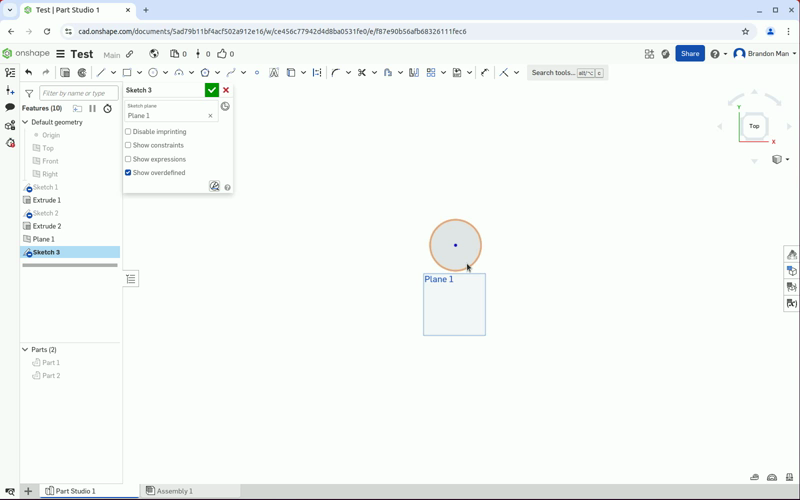
scroll(6)
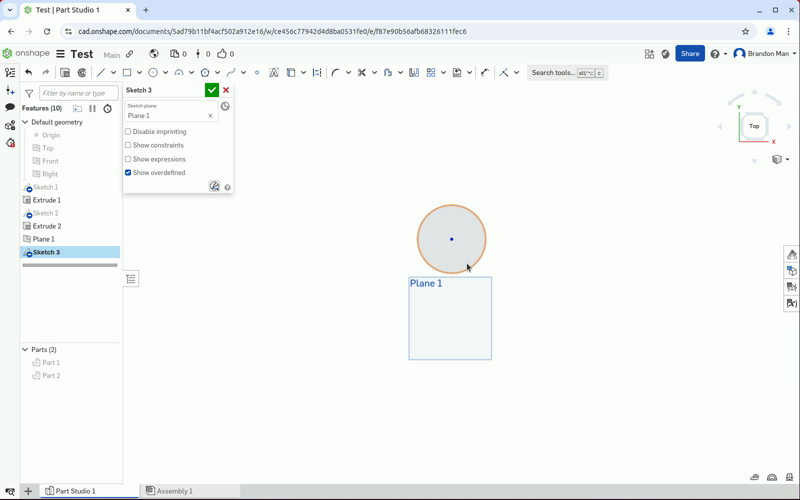
scroll(6)
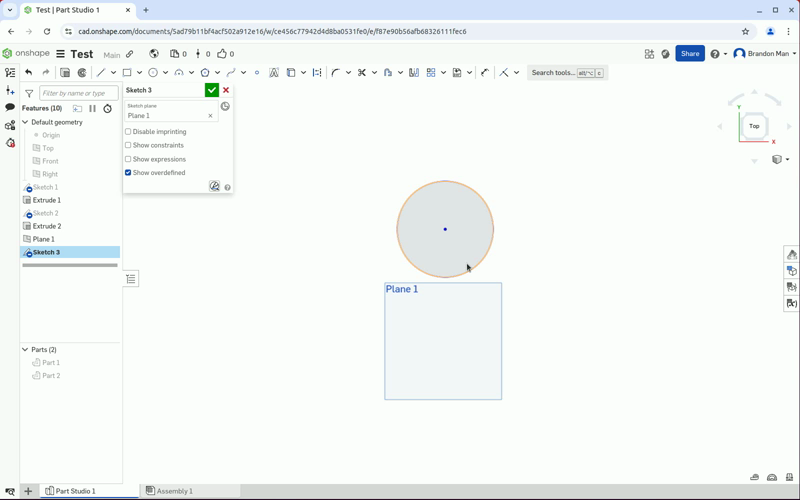
scroll(6)
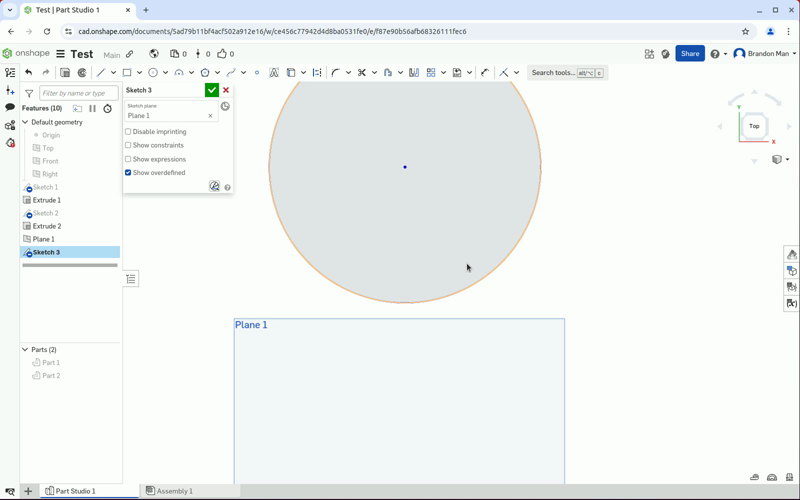
click(467, 263)
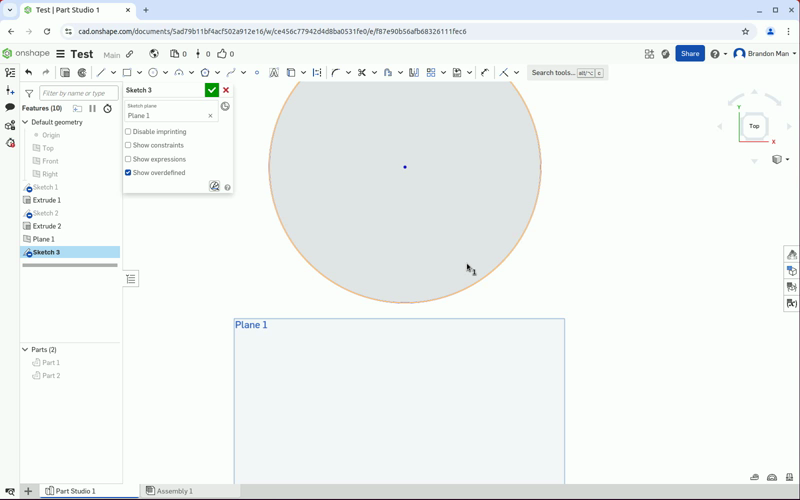
scroll(-6)
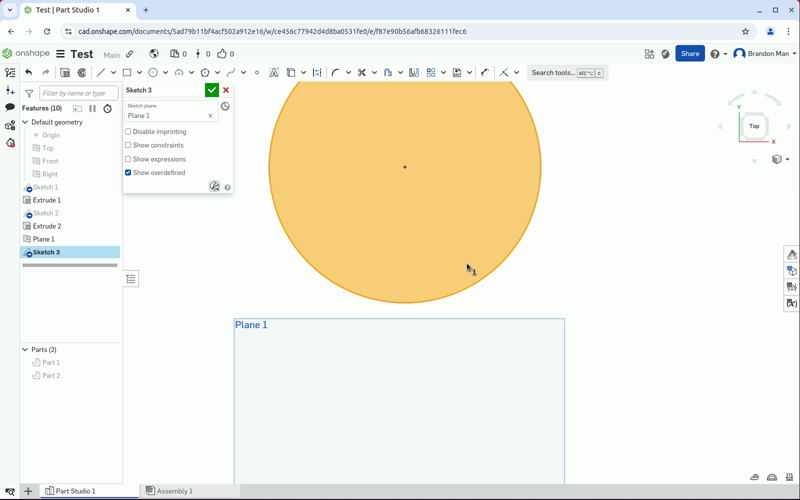
scroll(-6)
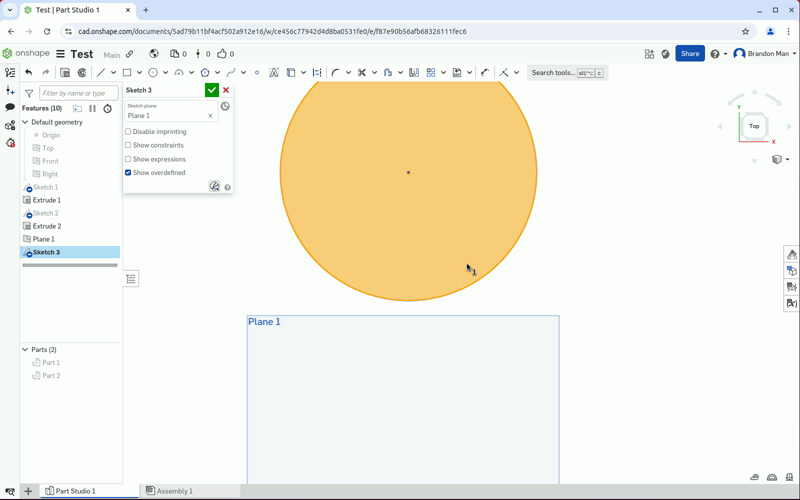
scroll(-6)
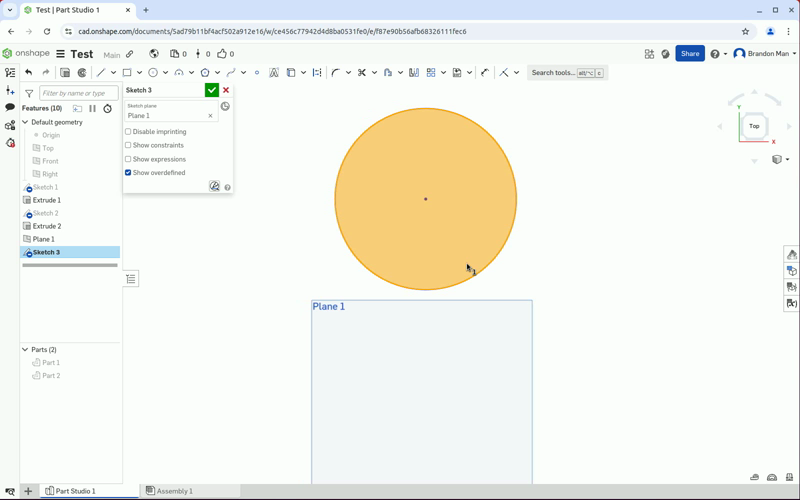
scroll(-6)
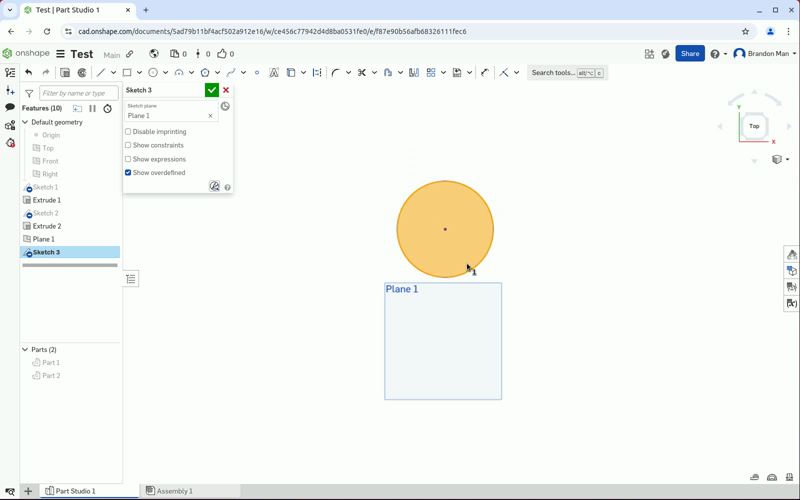
scroll(-6)
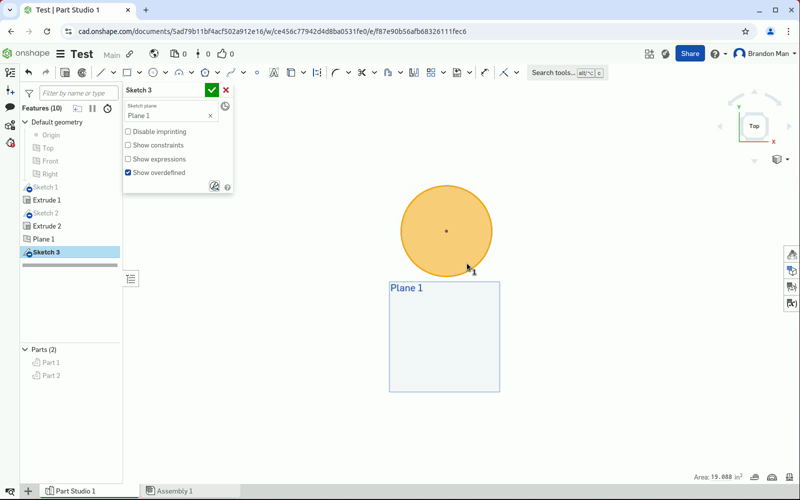
scroll(-6)
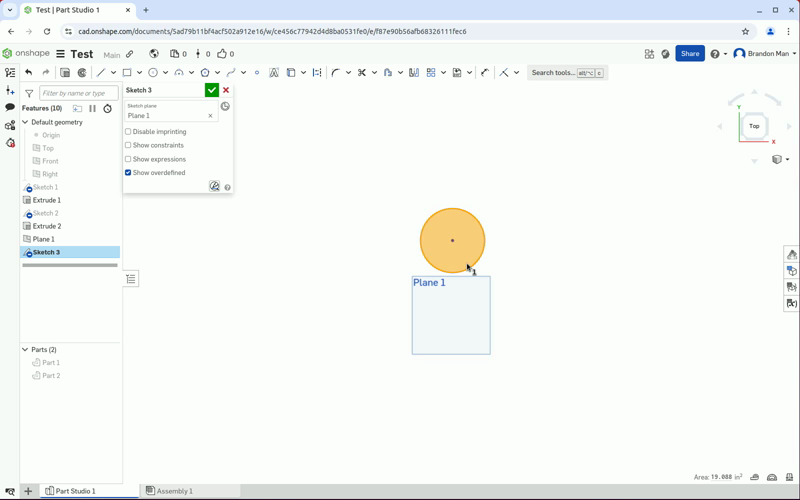
scroll(-6)
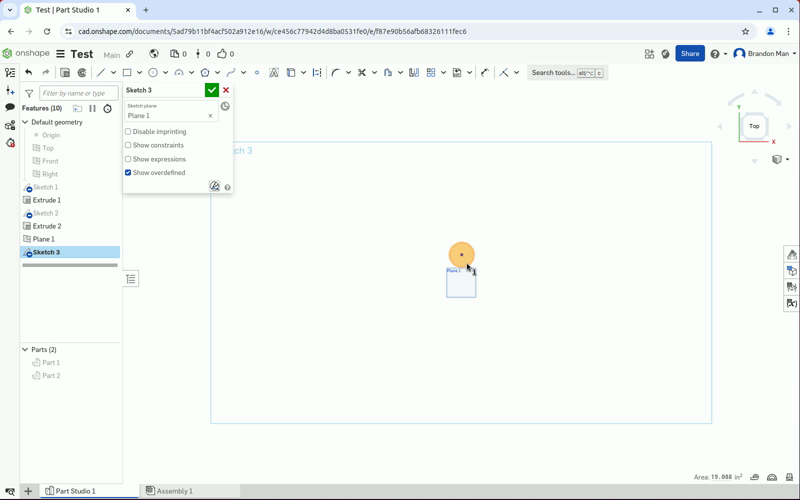
mouse_move(73, 352)
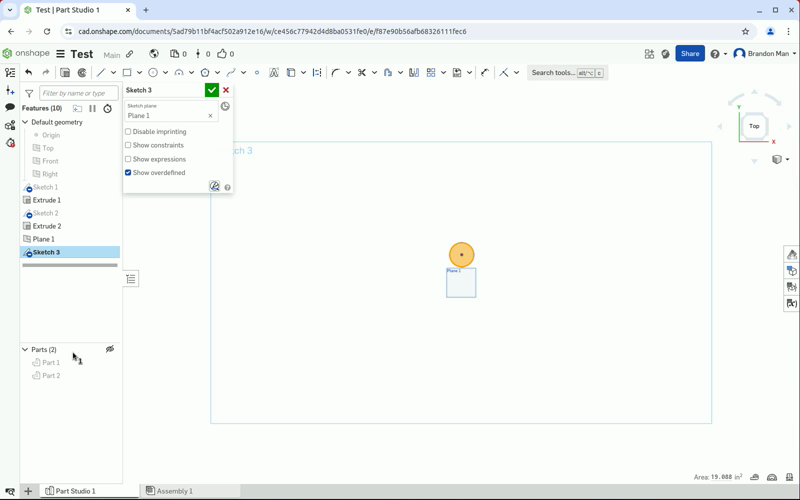
key(shift+y)
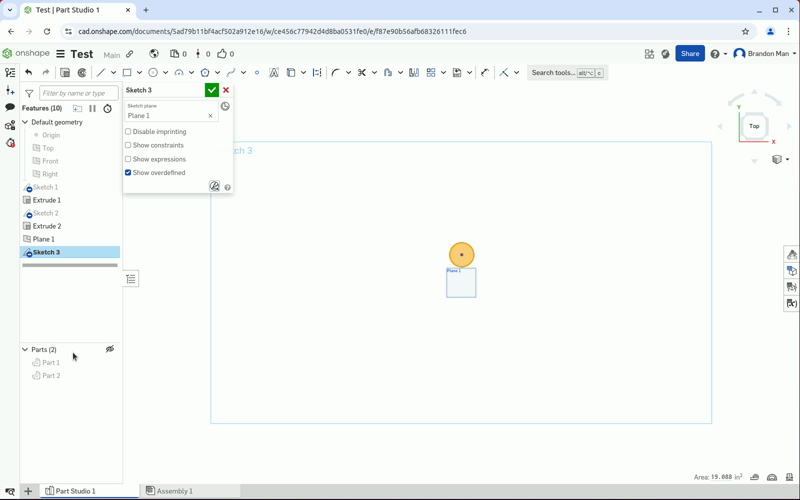
key(shift+e)
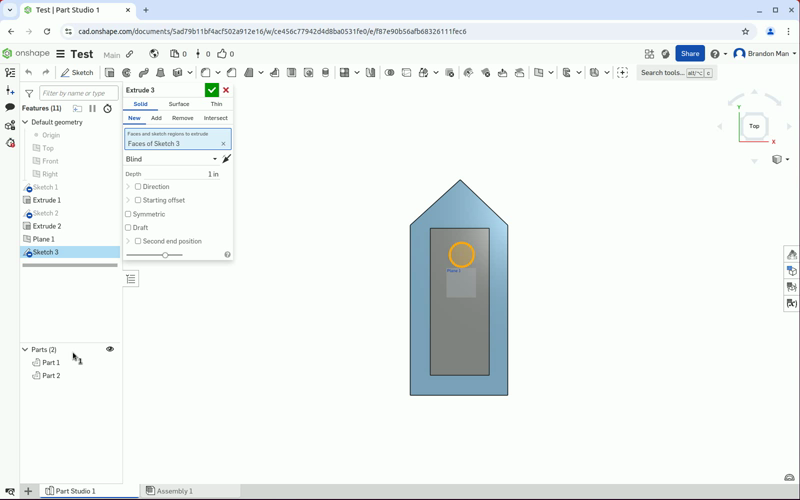
mouse_move(143, 106)
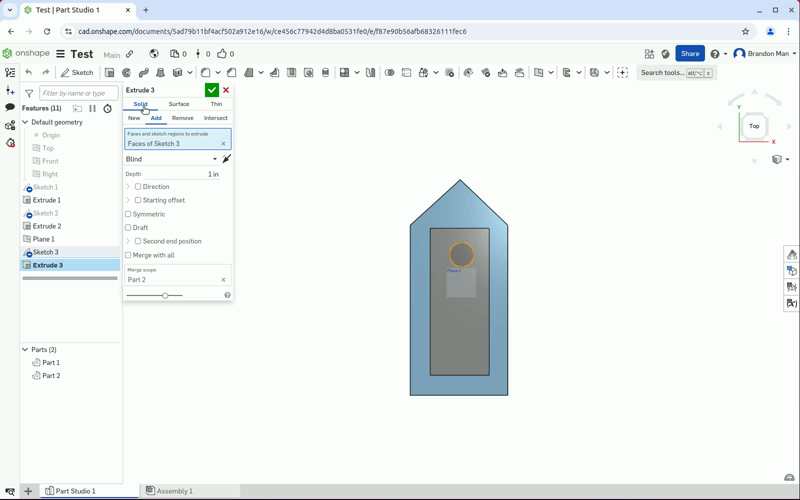
click(143, 106)
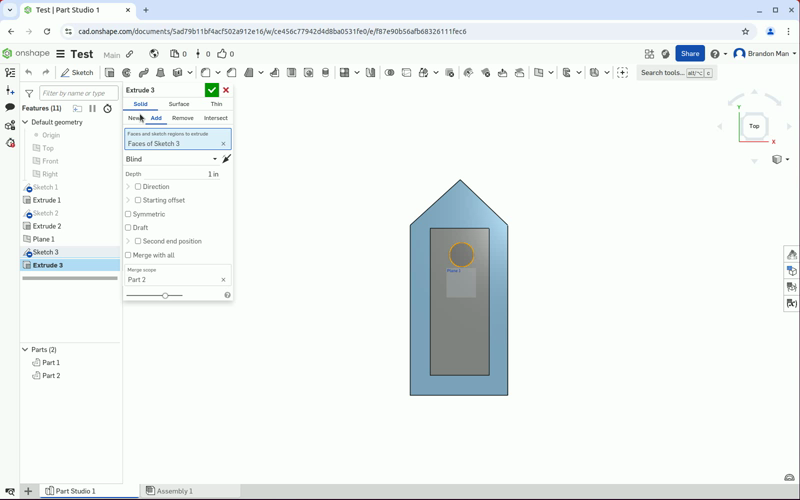
mouse_move(137, 120)
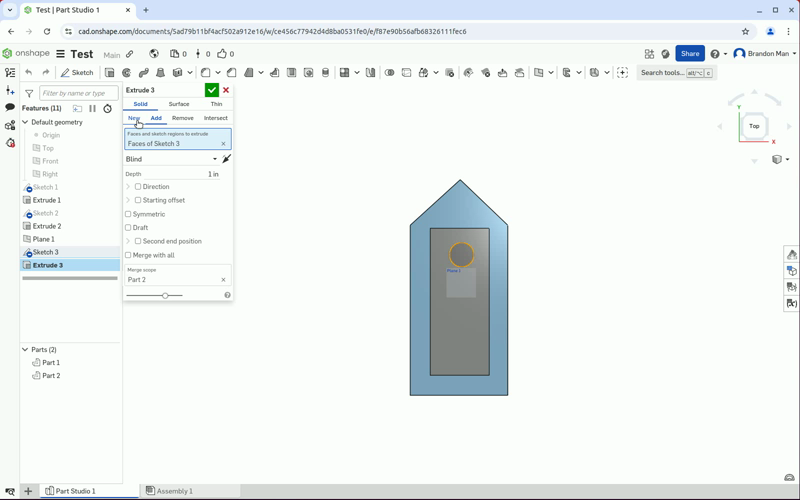
click(137, 120)
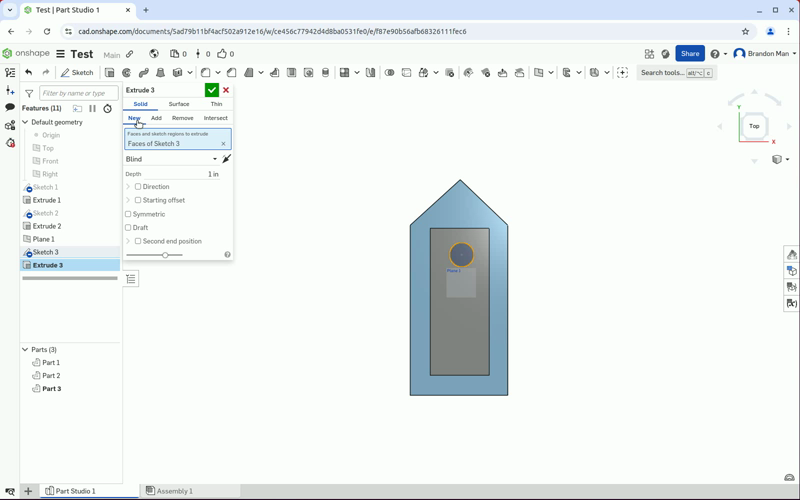
key(tab, 4)
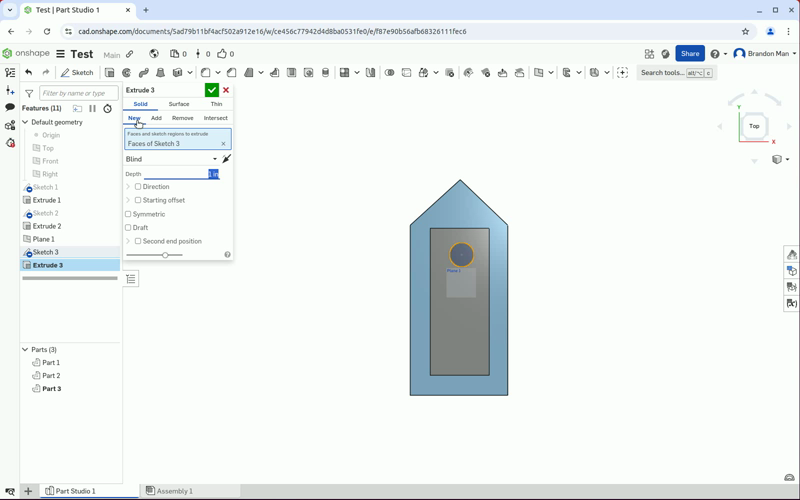
text(7.703)
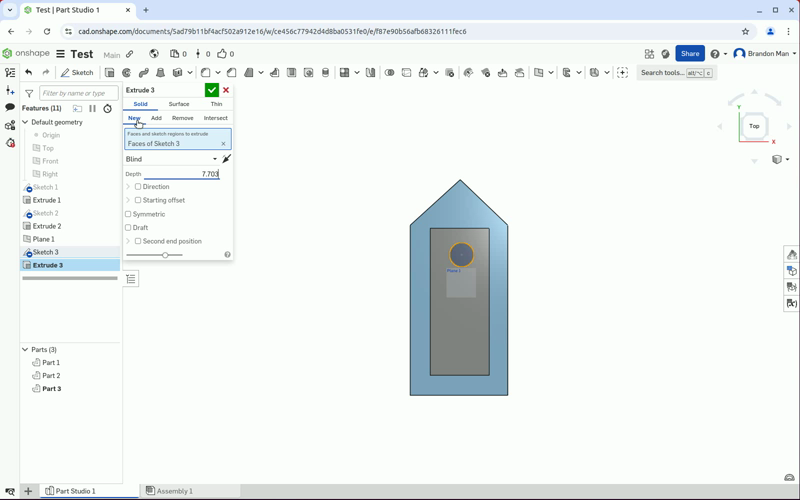
key(enter)
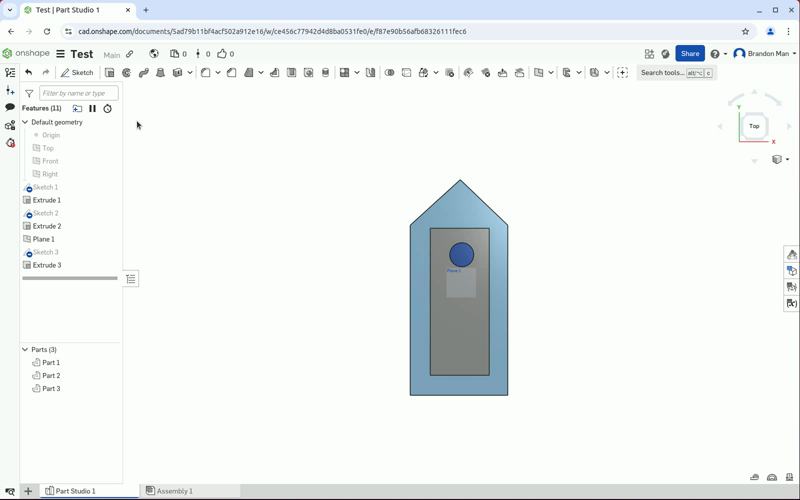
key(shift+h)
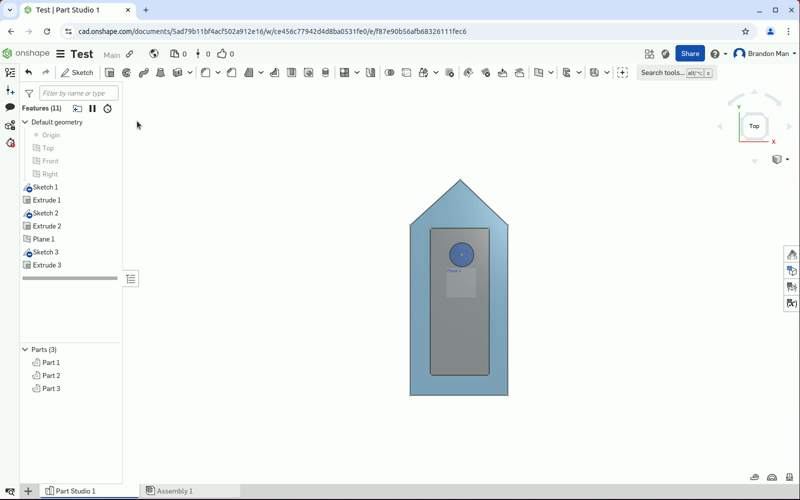
key(shift+h)
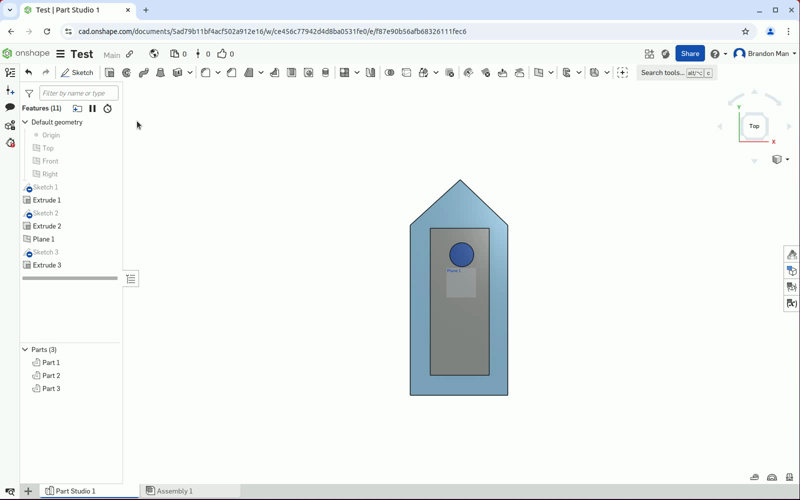
mouse_move(73, 189)
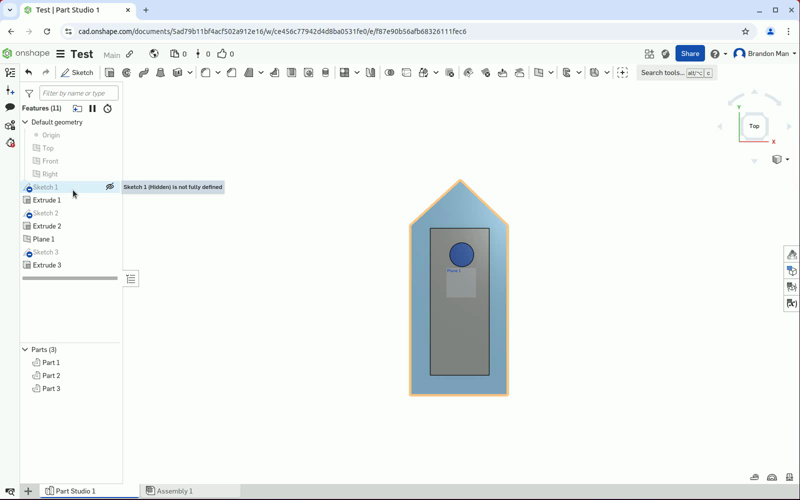
click(73, 189)
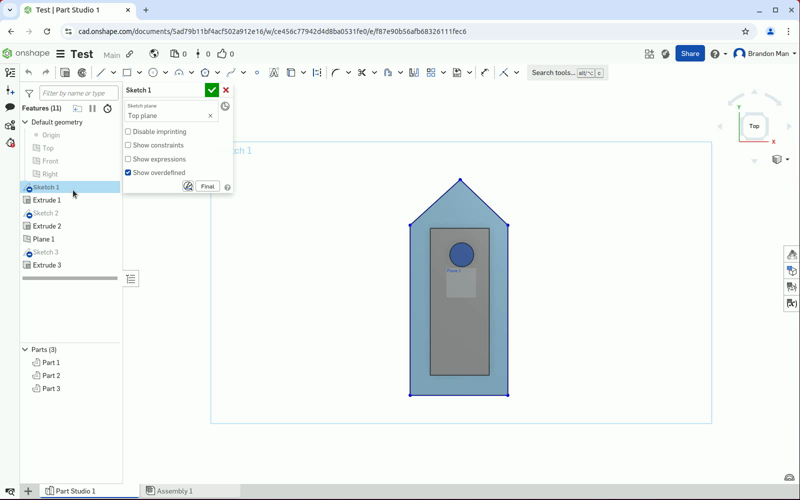
mouse_move(229, 92)
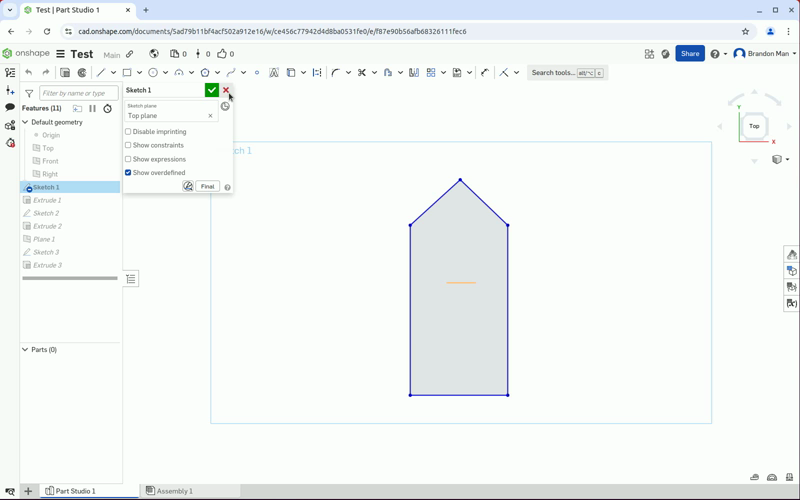
click(229, 92)
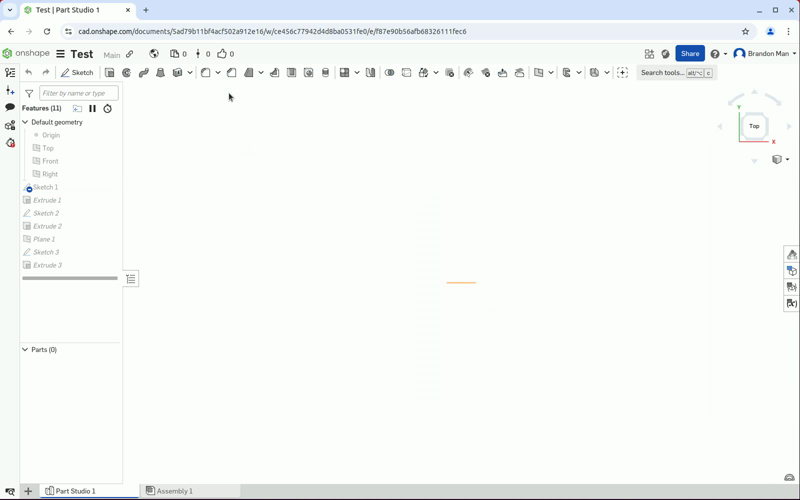
key(shift+s)
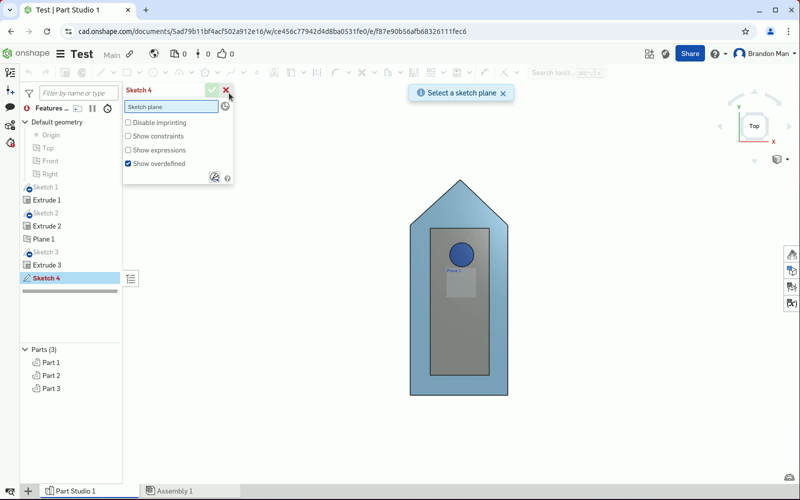
mouse_move(73, 241)
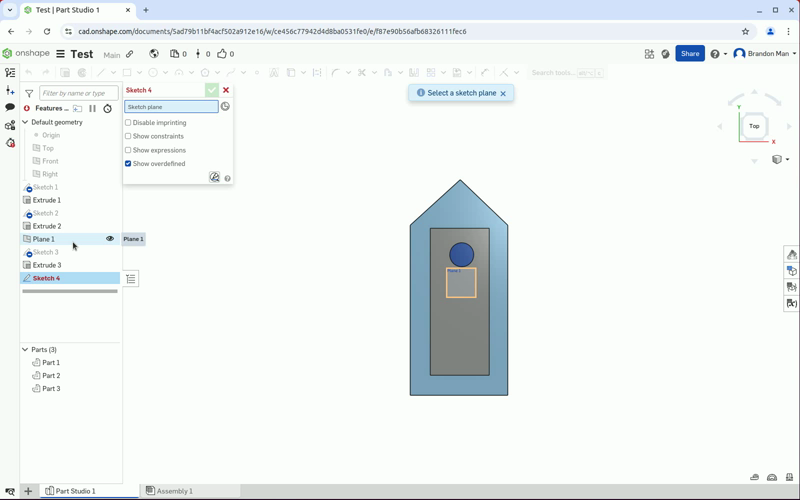
click(73, 241)
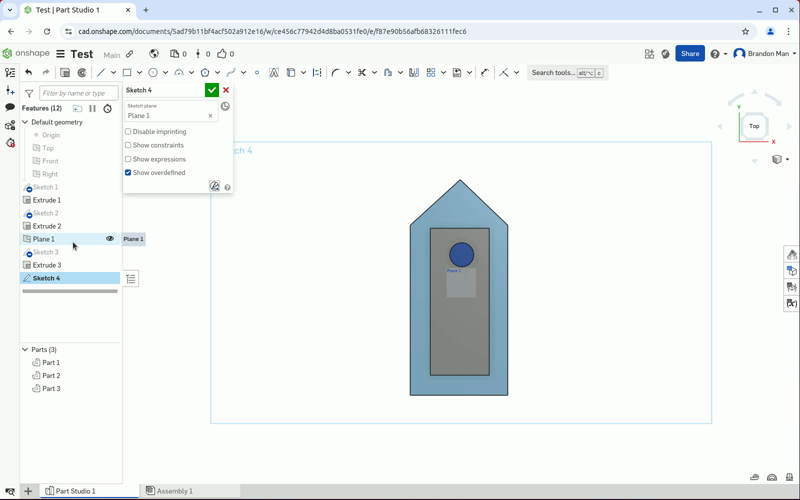
mouse_move(73, 352)
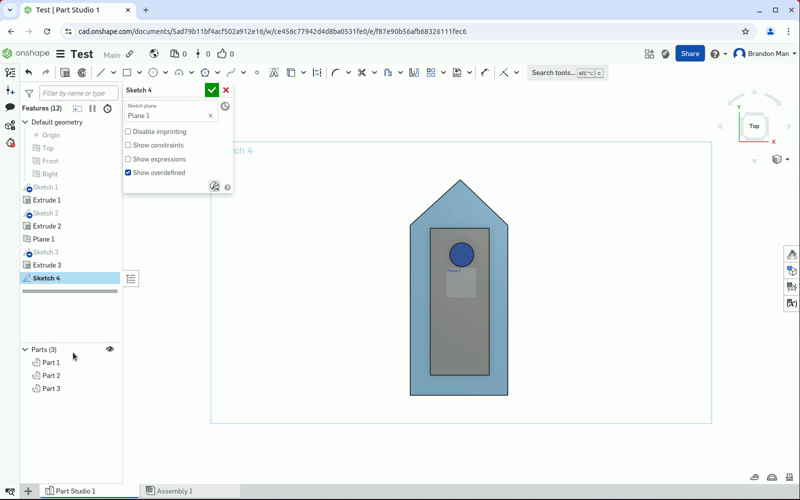
key(y)
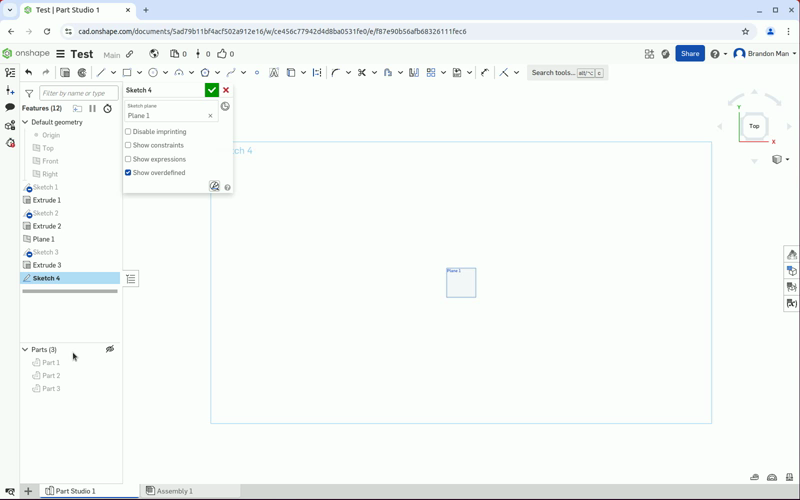
key(c)
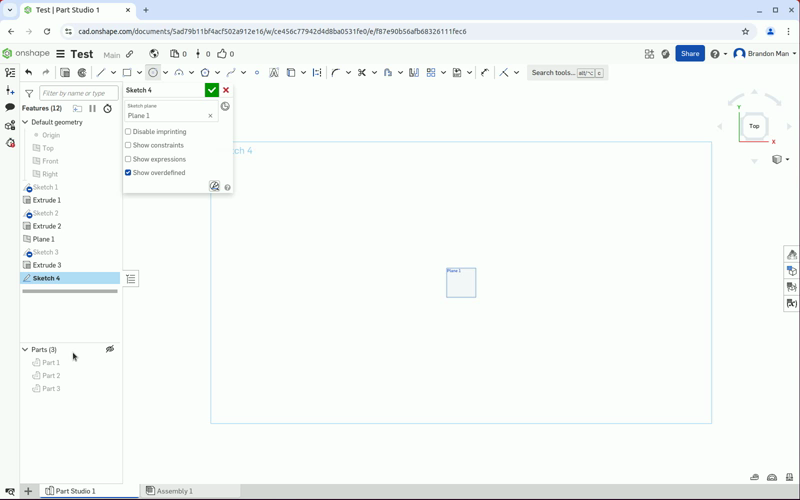
key_down(shift)
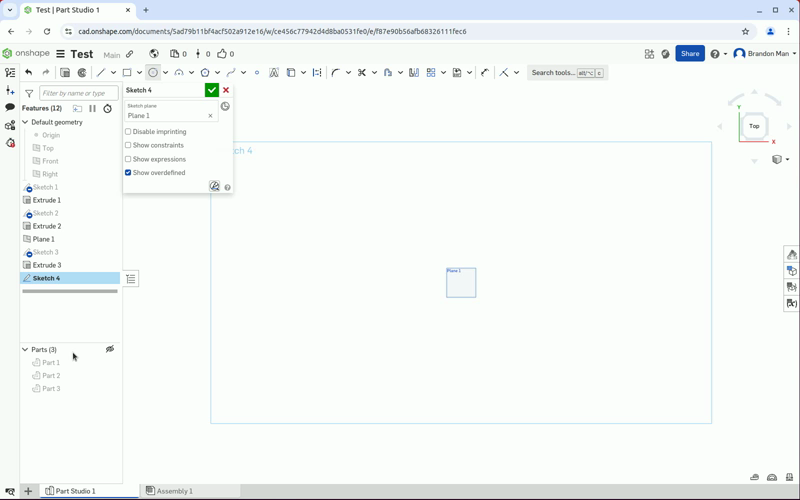
mouse_move(460, 304)
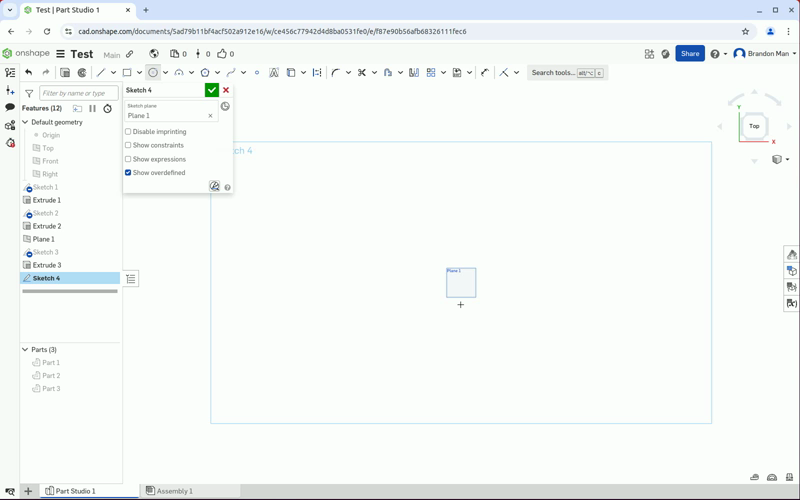
click(460, 304)
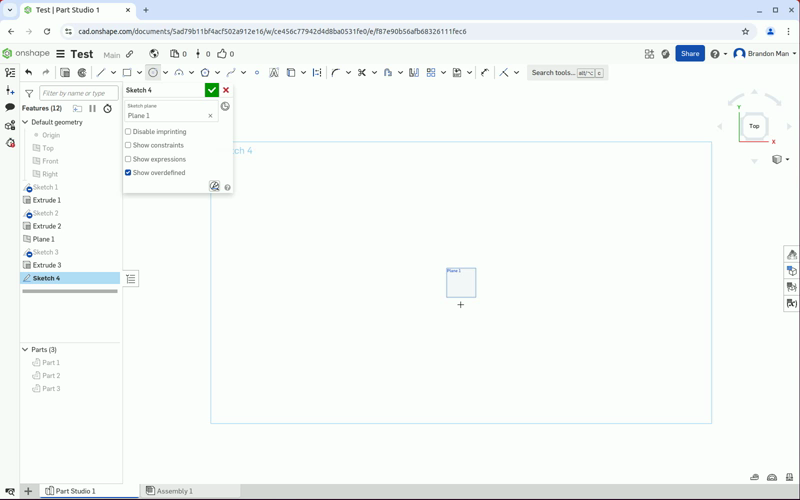
key_up(shift)
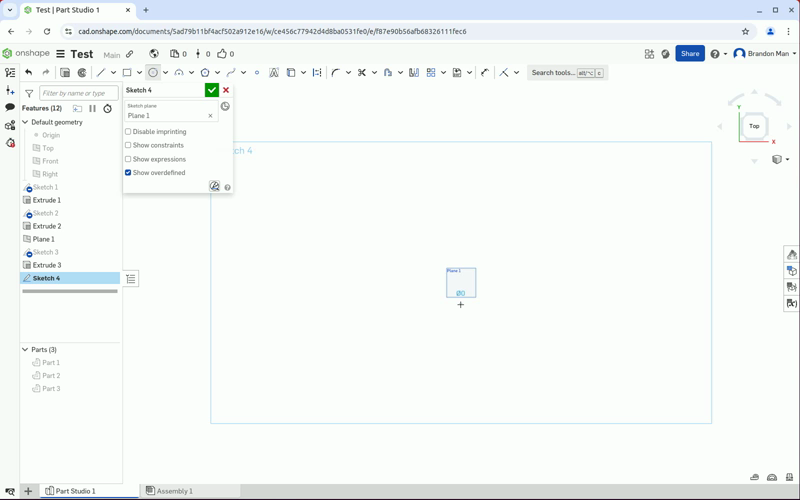
mouse_move(472, 304)
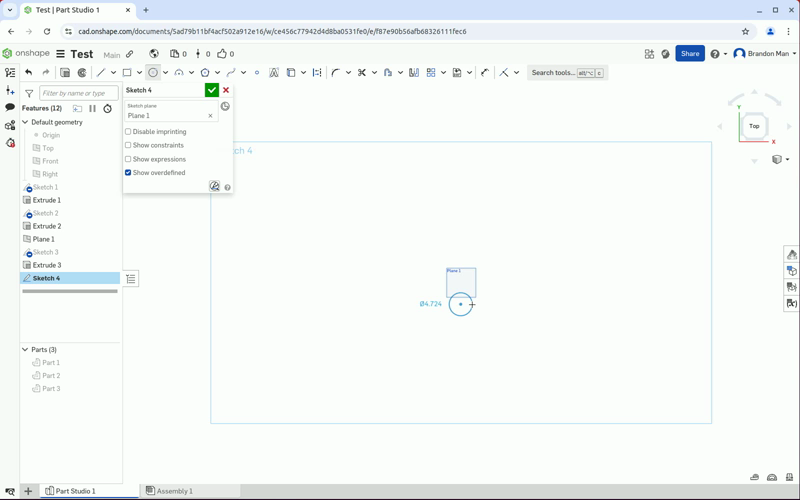
click(472, 304)
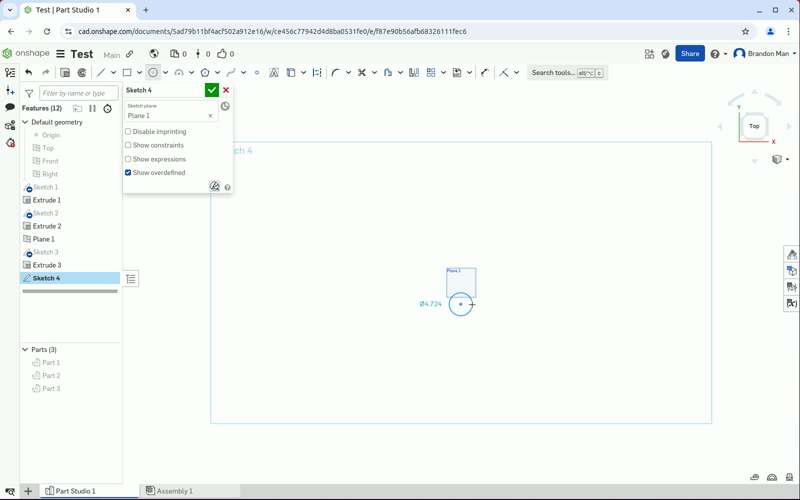
key(esc)
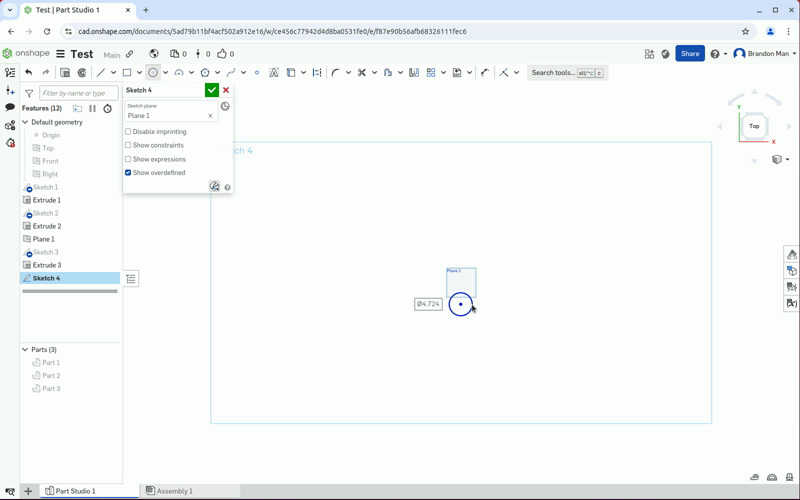
mouse_move(469, 300)
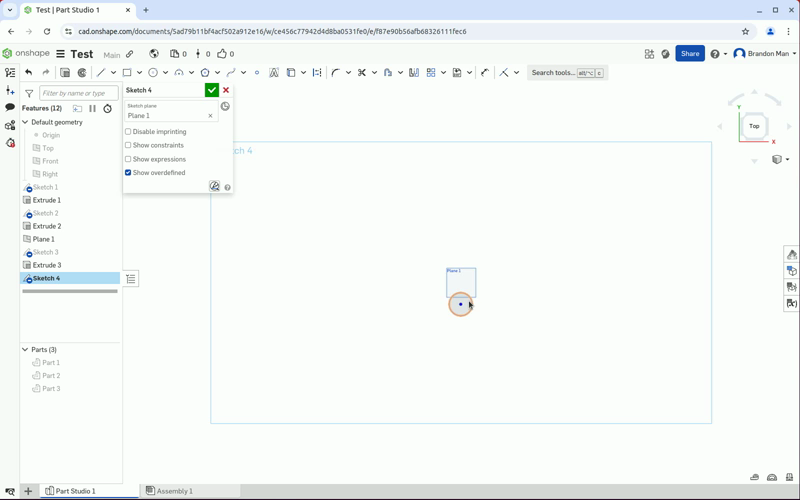
scroll(6)
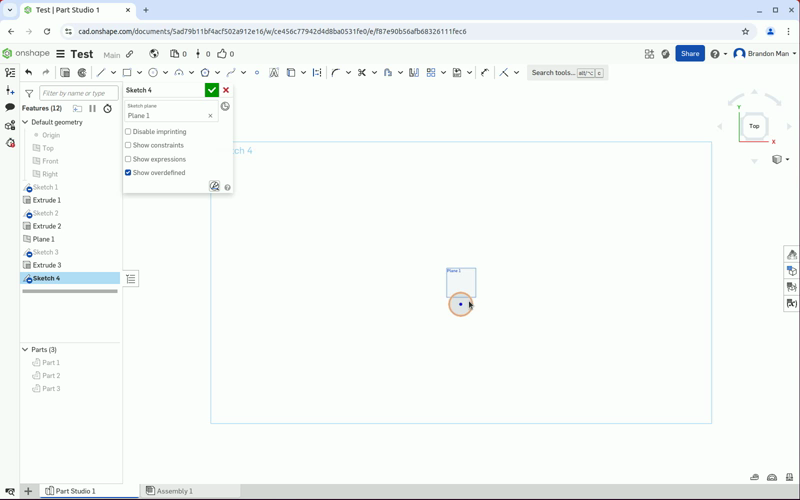
scroll(6)
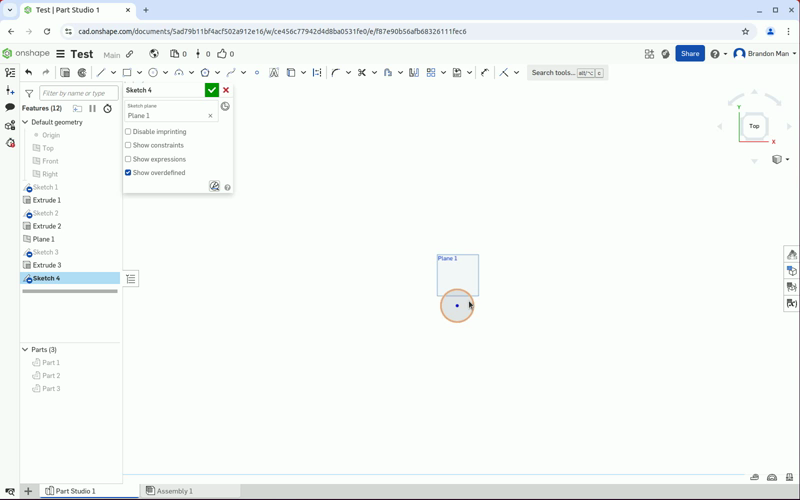
scroll(6)
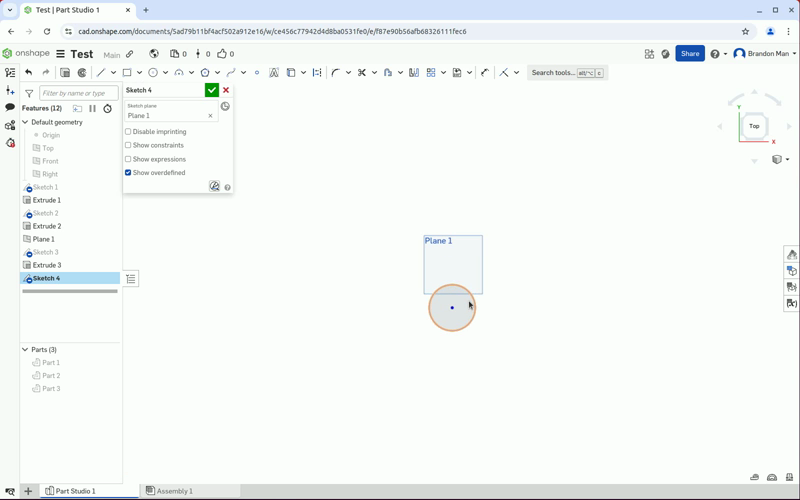
scroll(6)
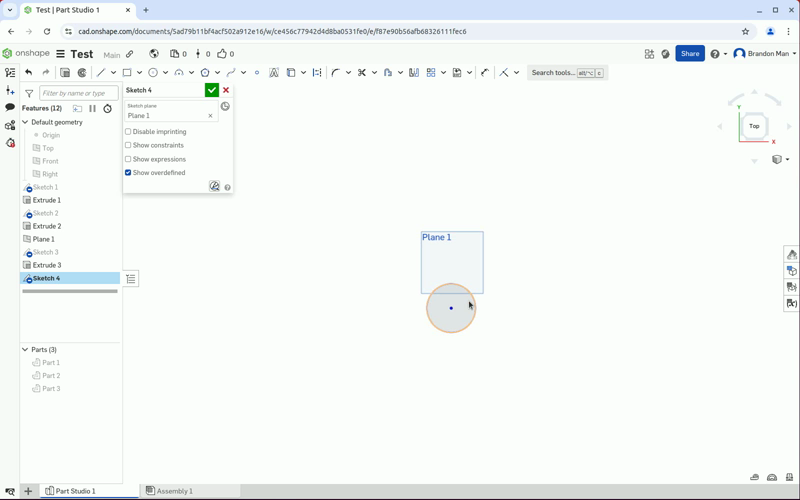
scroll(6)
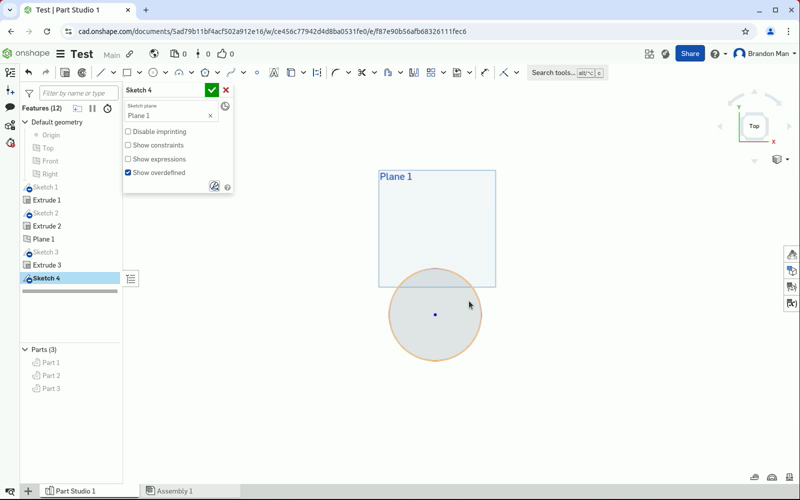
scroll(6)
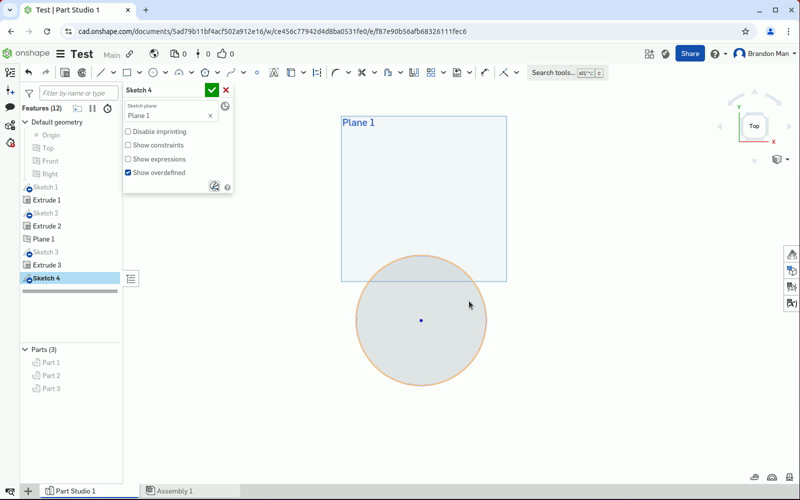
scroll(6)
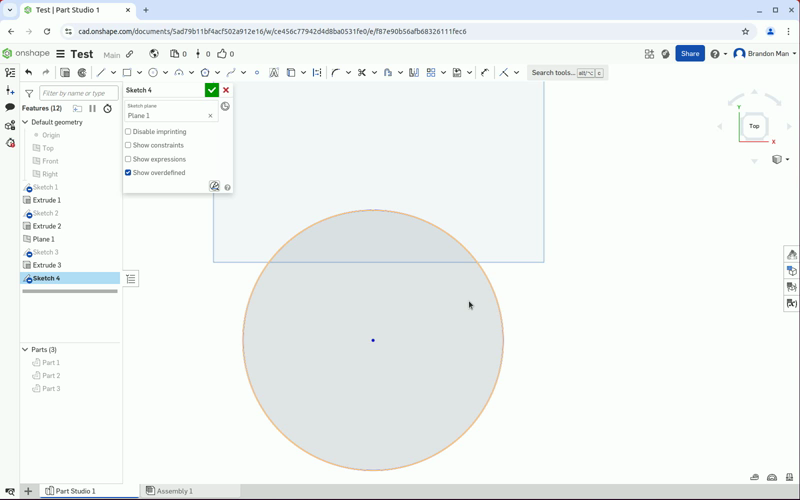
click(469, 300)
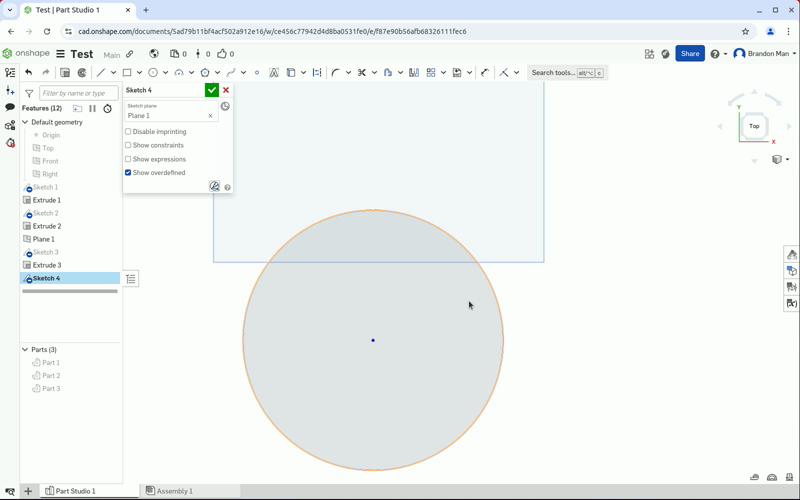
scroll(-6)
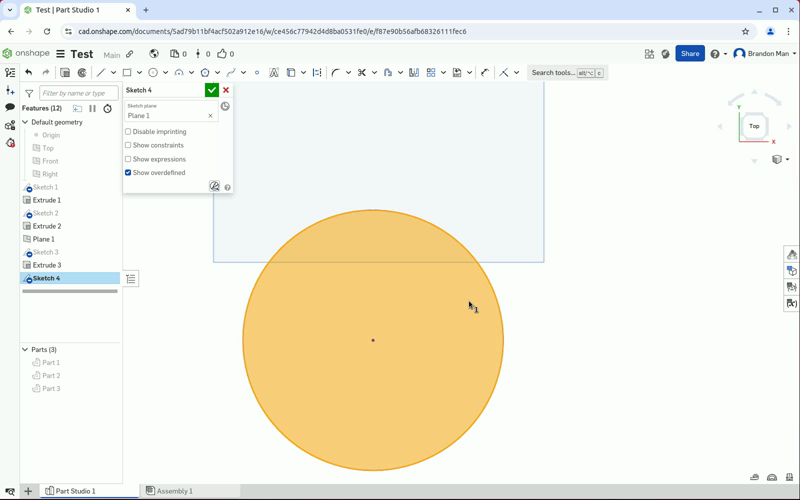
scroll(-6)
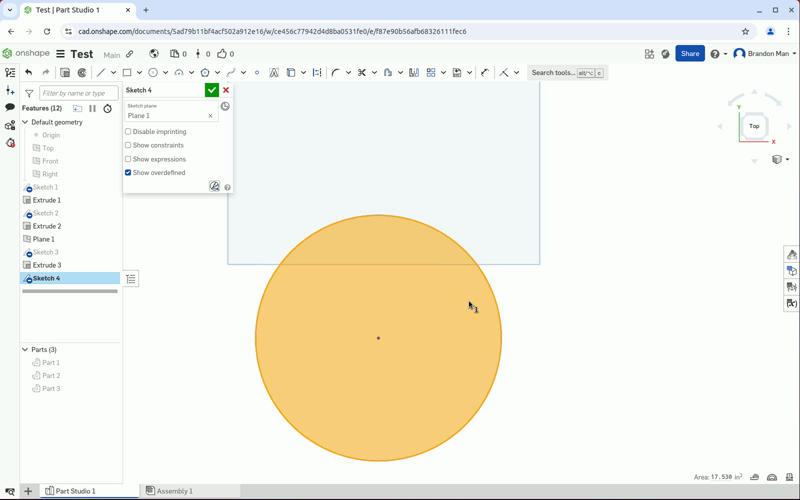
scroll(-6)
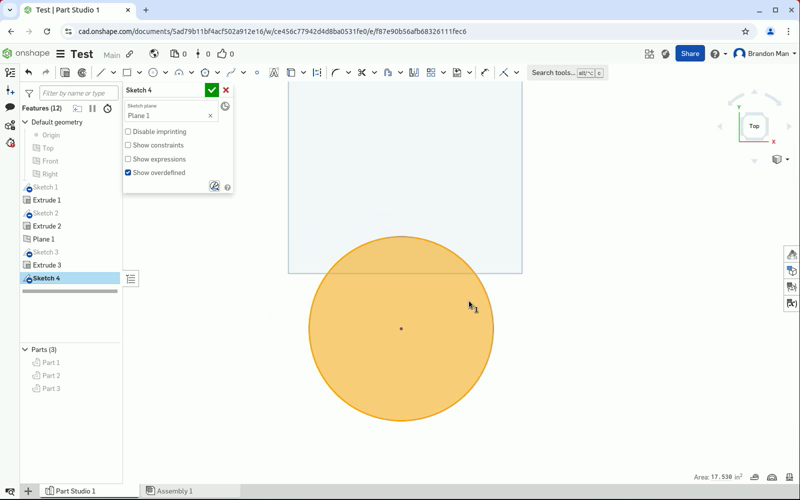
scroll(-6)
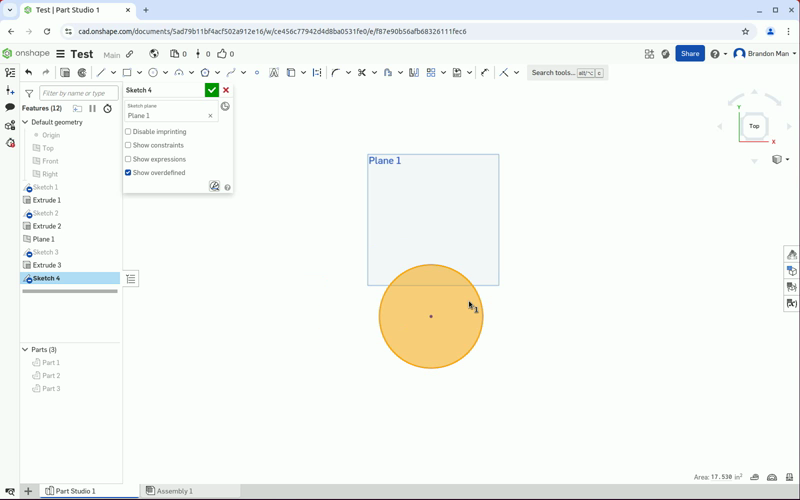
scroll(-6)
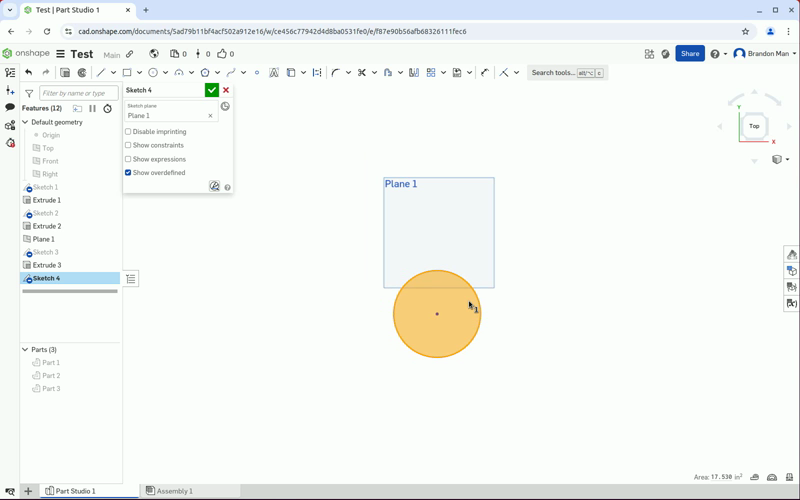
scroll(-6)
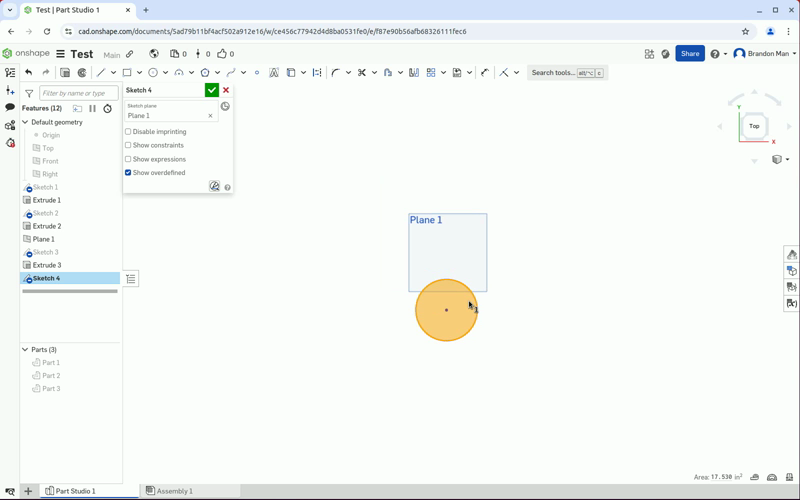
scroll(-6)
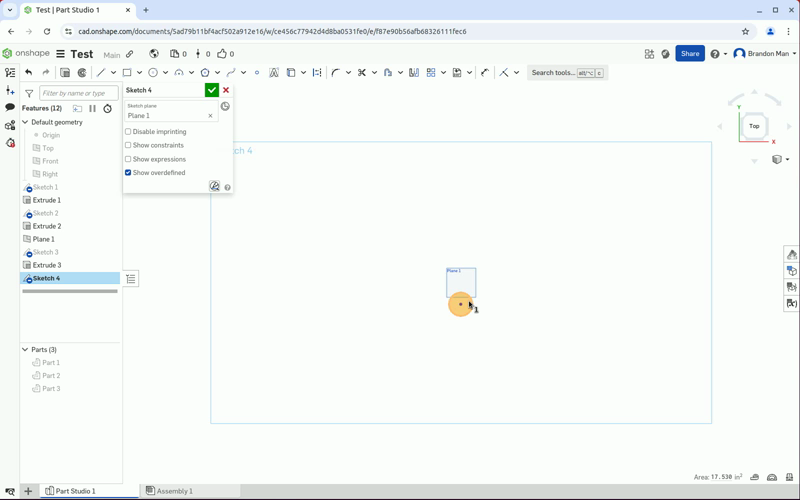
mouse_move(73, 352)
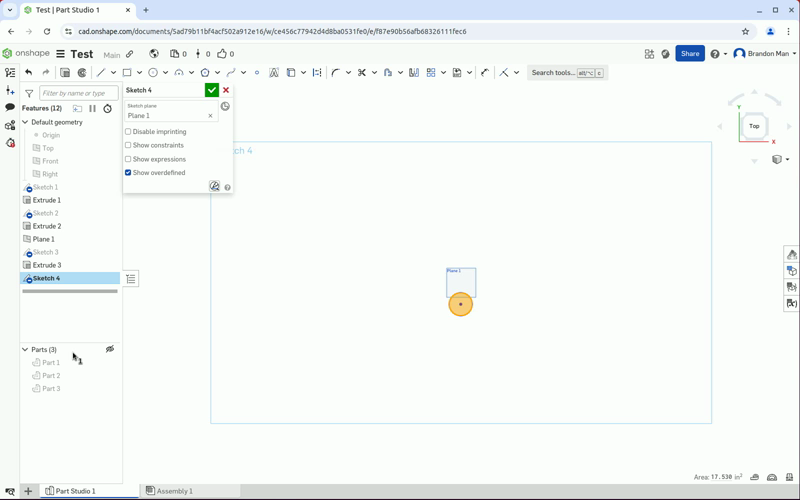
key(shift+y)
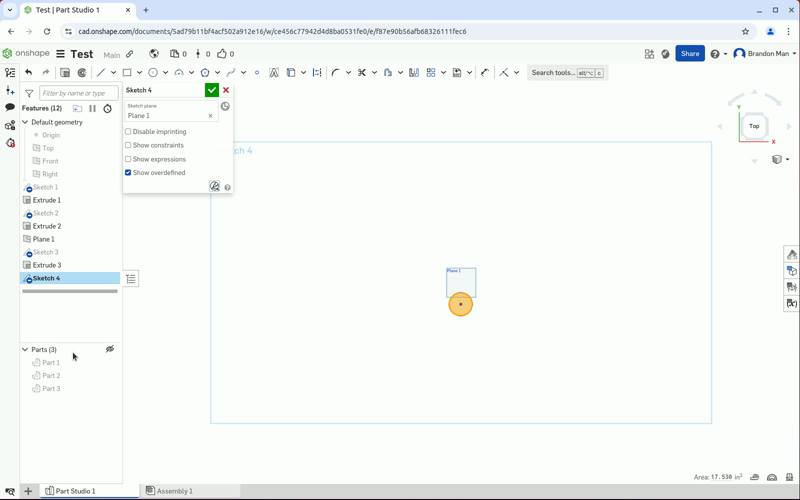
key(shift+e)
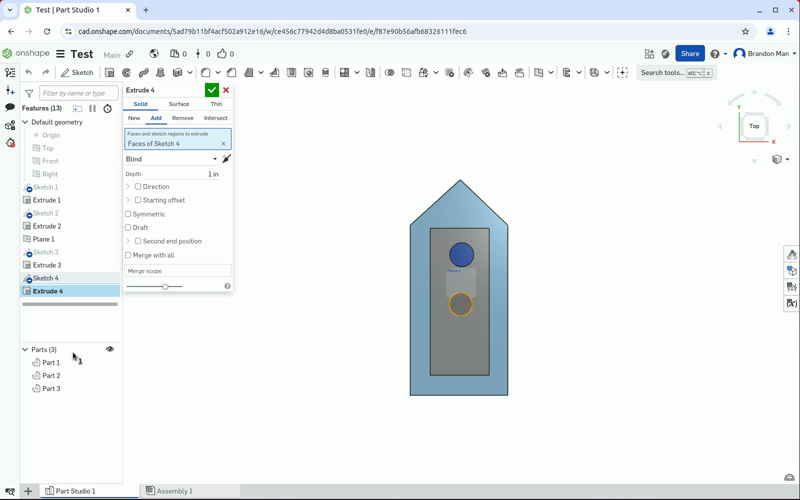
mouse_move(143, 106)
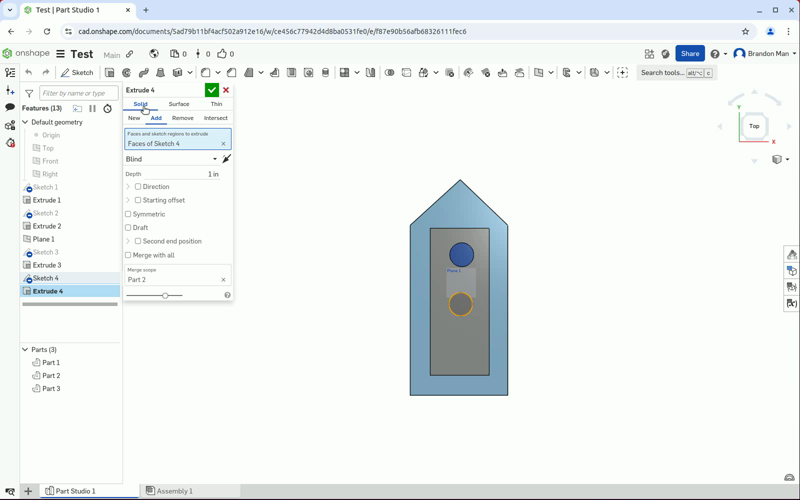
click(143, 106)
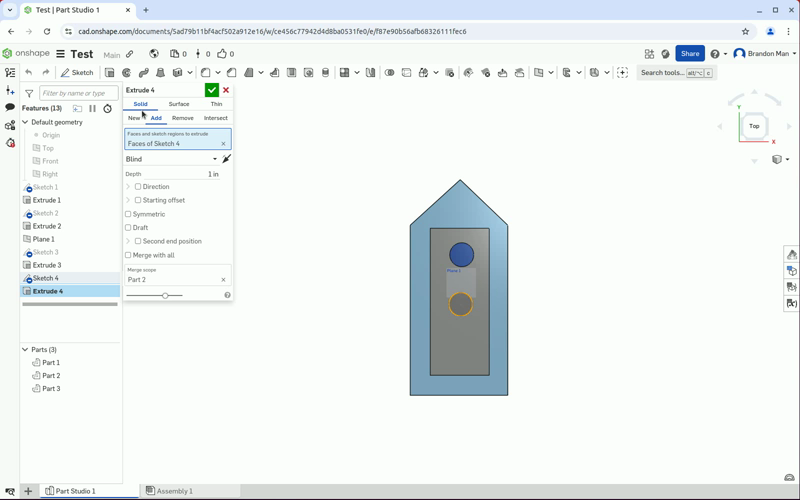
mouse_move(137, 120)
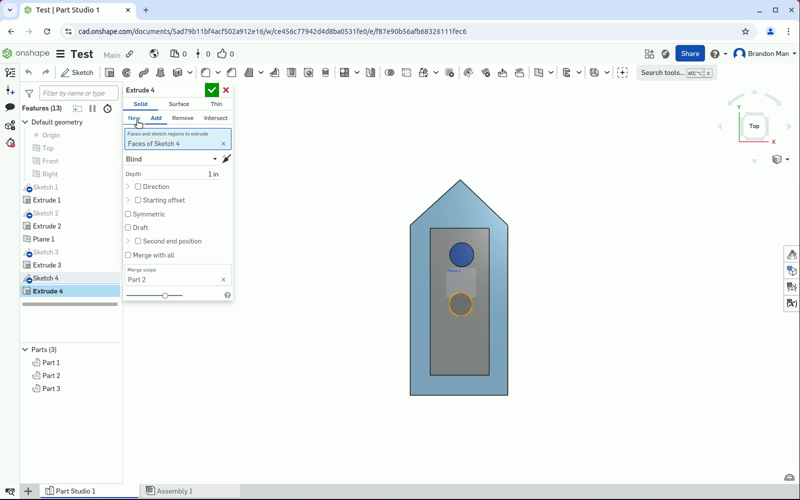
click(137, 120)
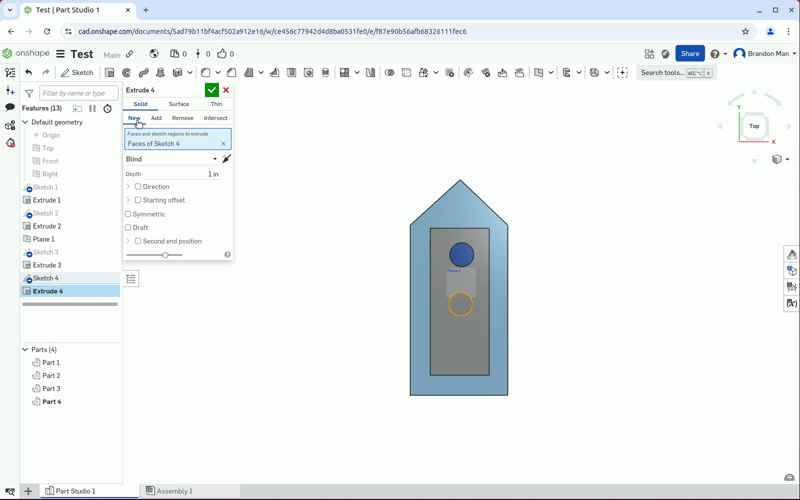
key(tab, 4)
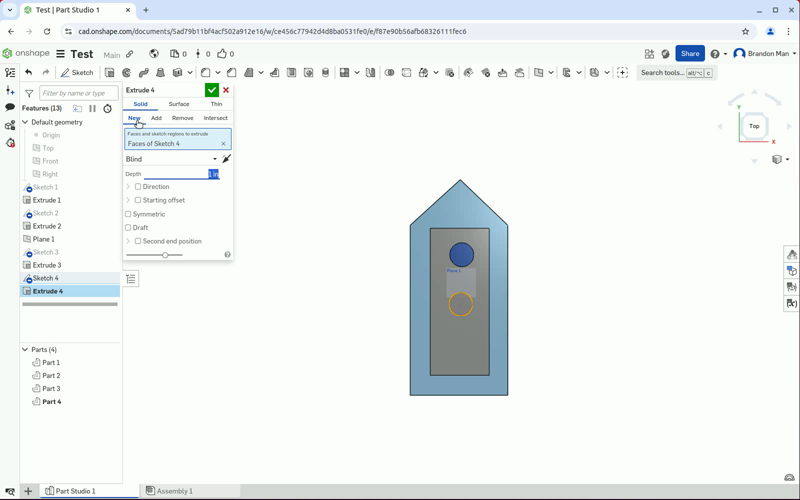
text(7.703)
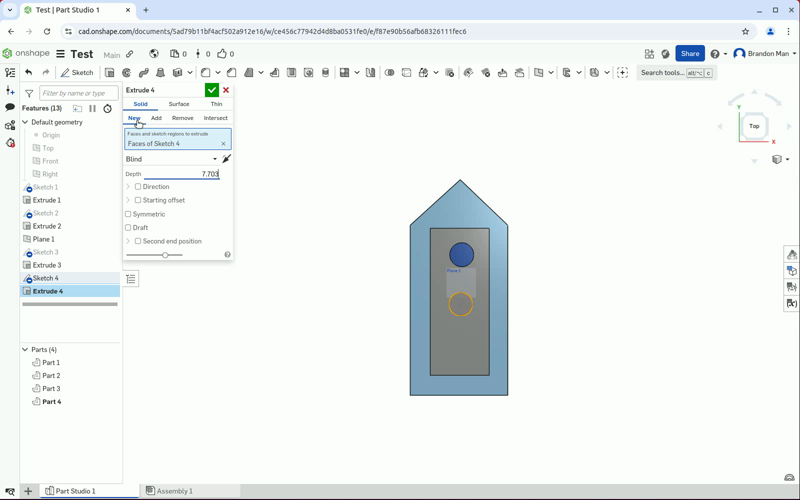
key(enter)
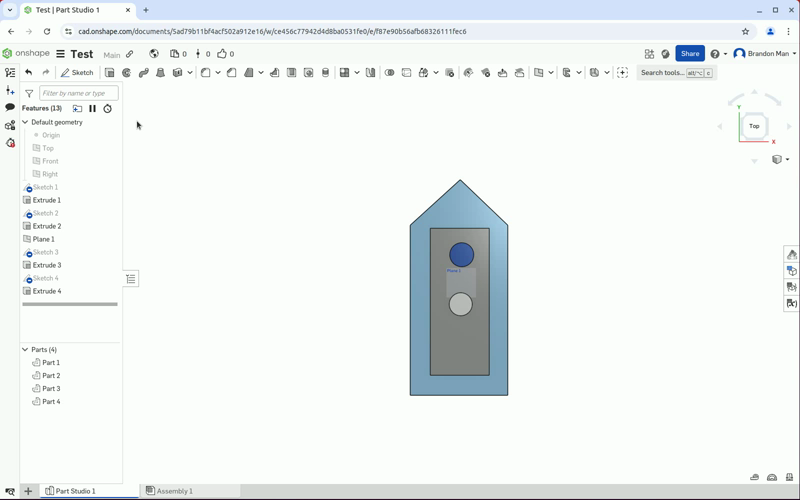
key(shift+h)
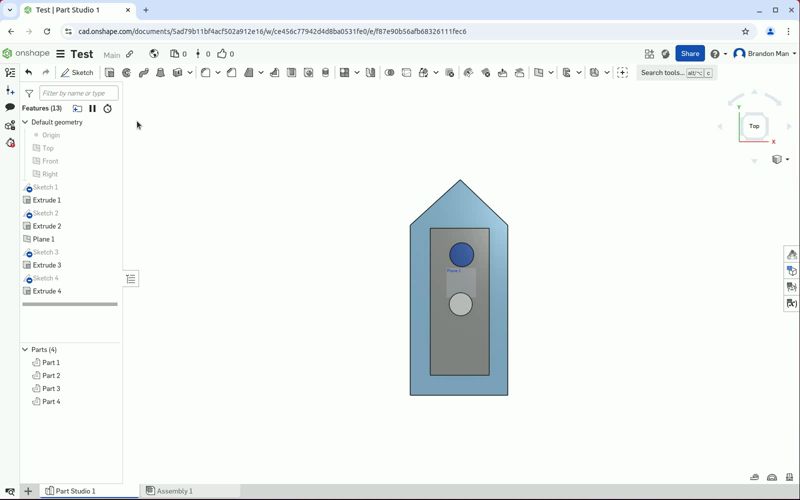
key(shift+h)
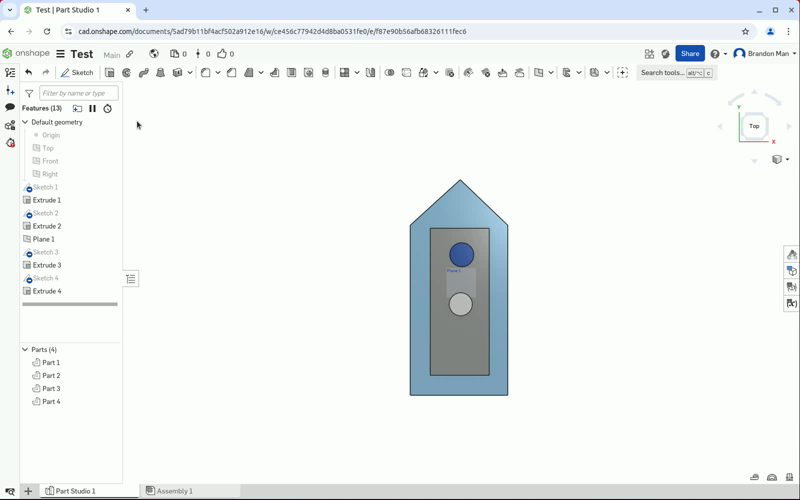
mouse_move(73, 189)
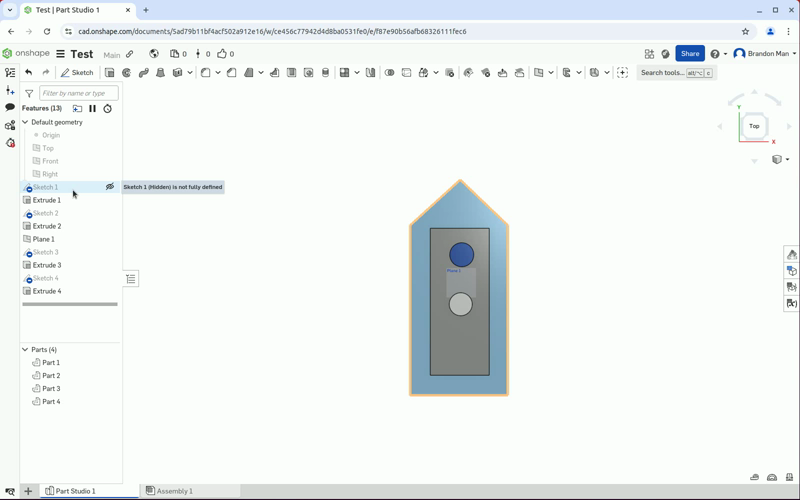
click(73, 189)
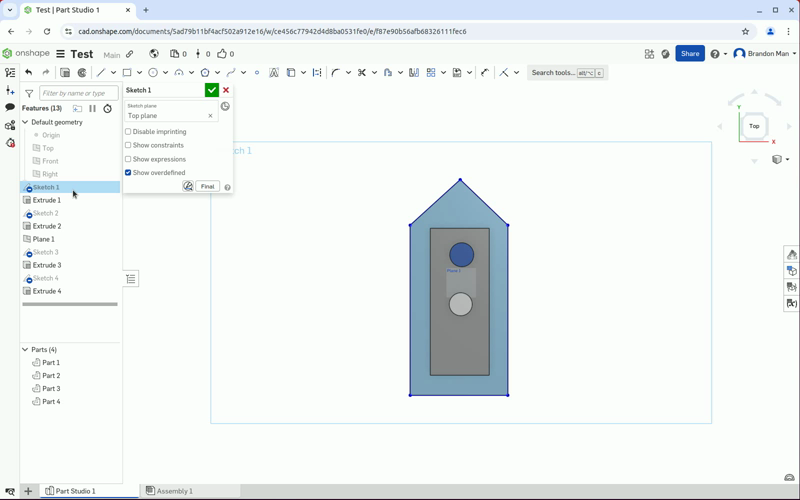
mouse_move(229, 92)
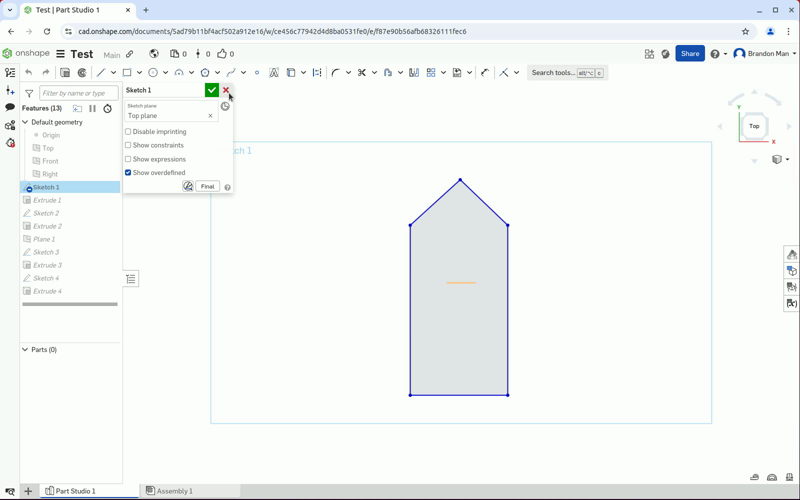
click(229, 92)
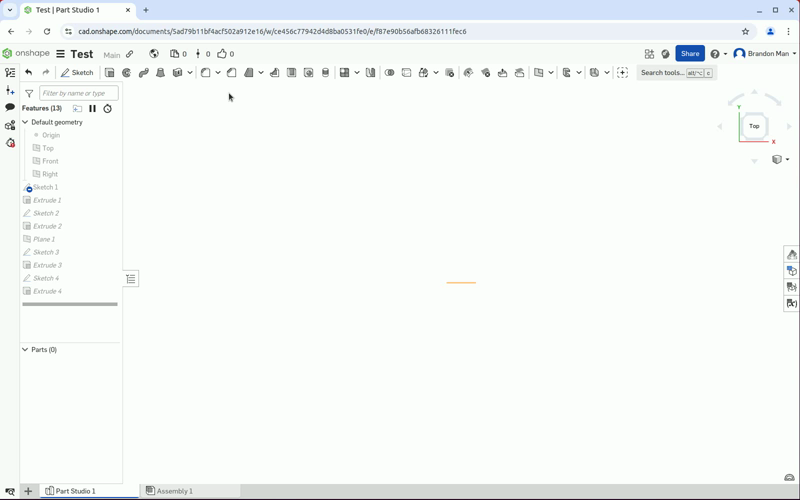
key(shift+s)
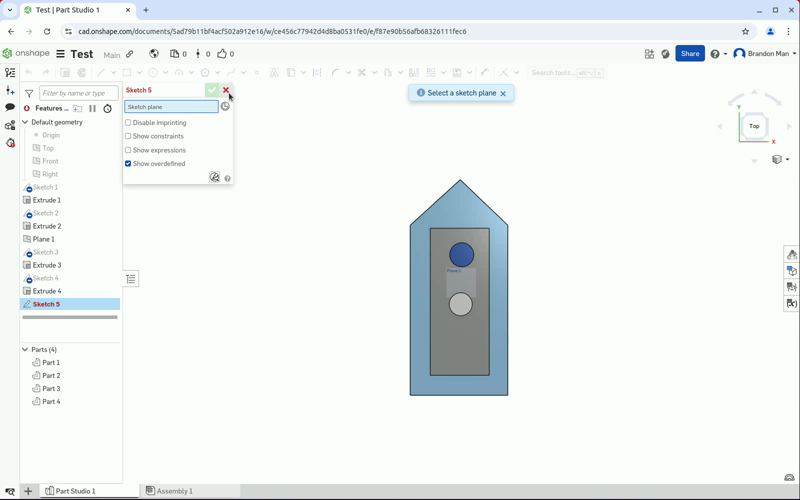
mouse_move(73, 241)
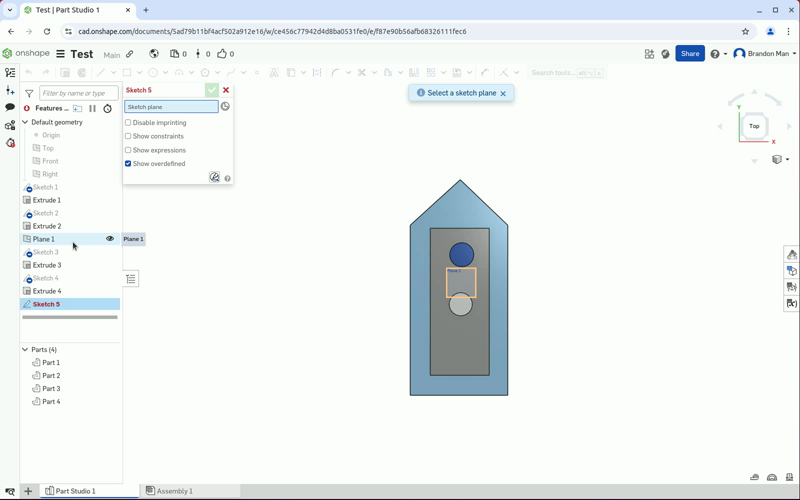
click(73, 241)
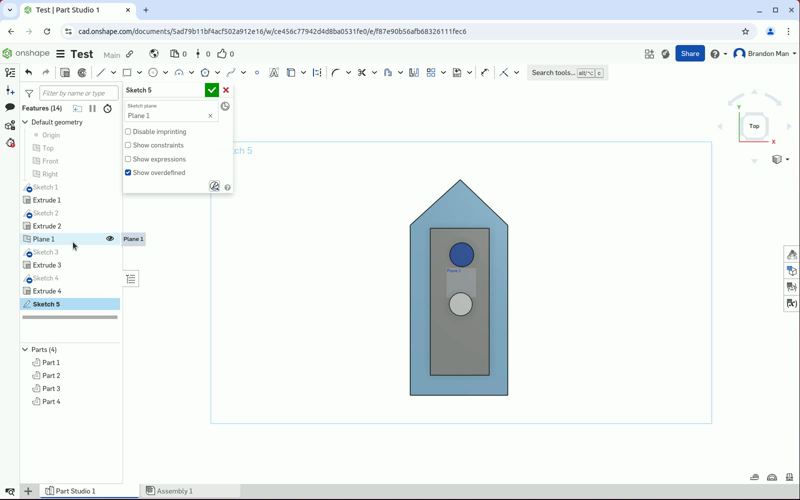
mouse_move(73, 352)
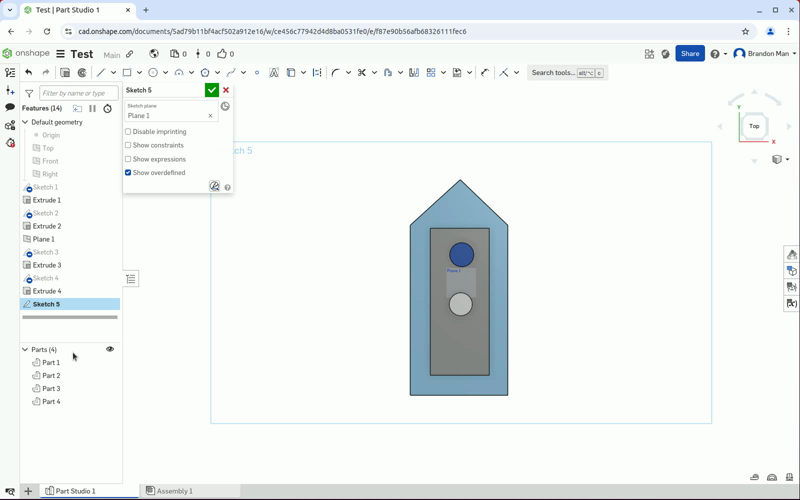
key(y)
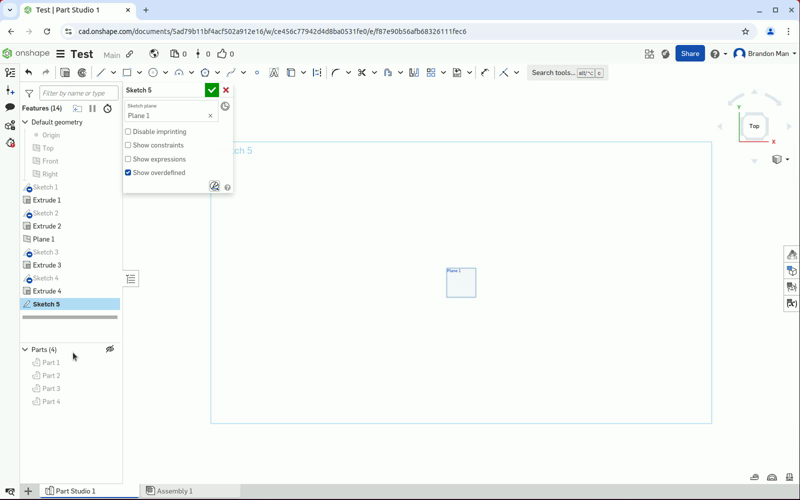
key(c)
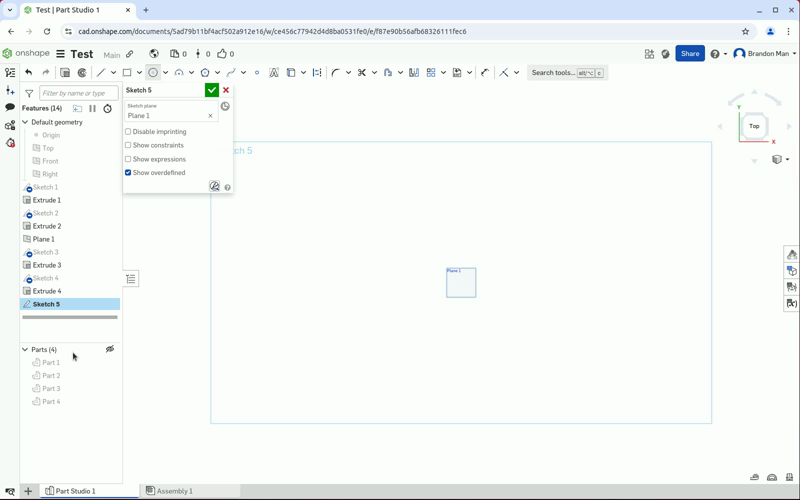
key_down(shift)
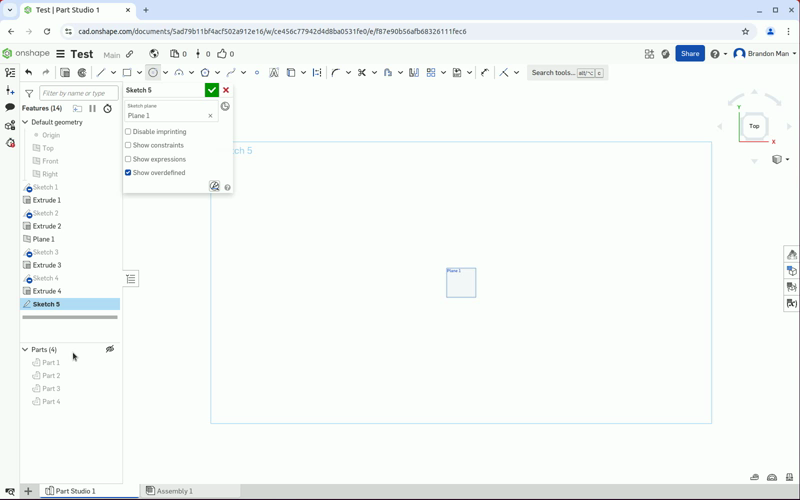
mouse_move(461, 355)
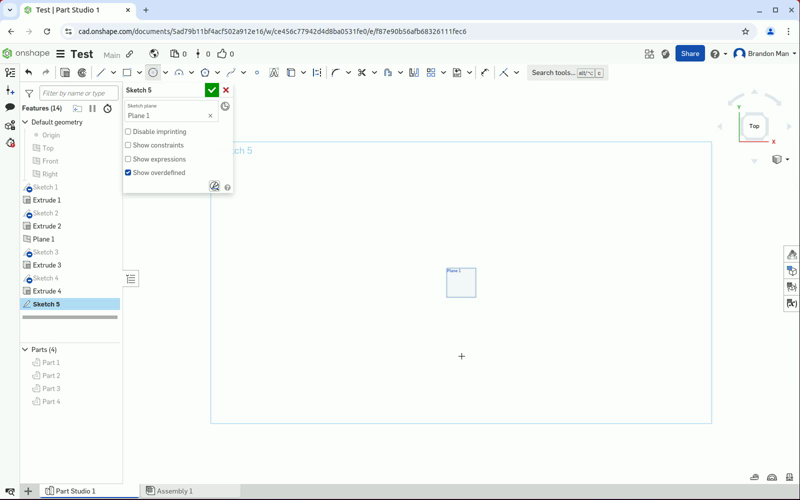
click(461, 355)
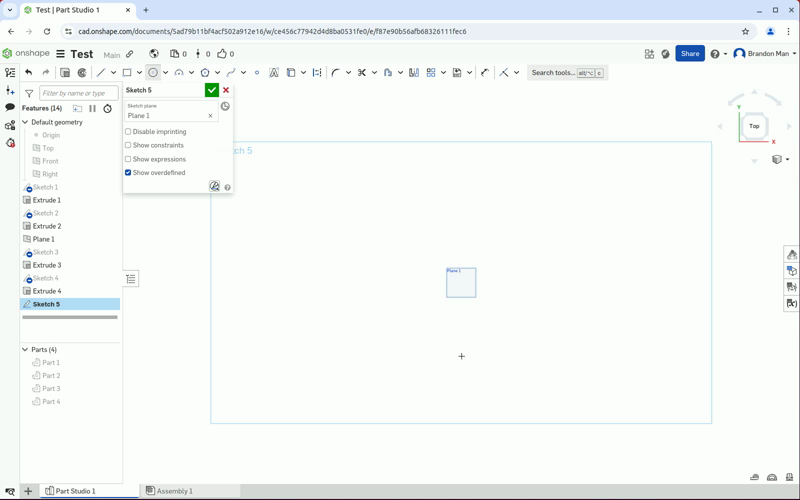
key_up(shift)
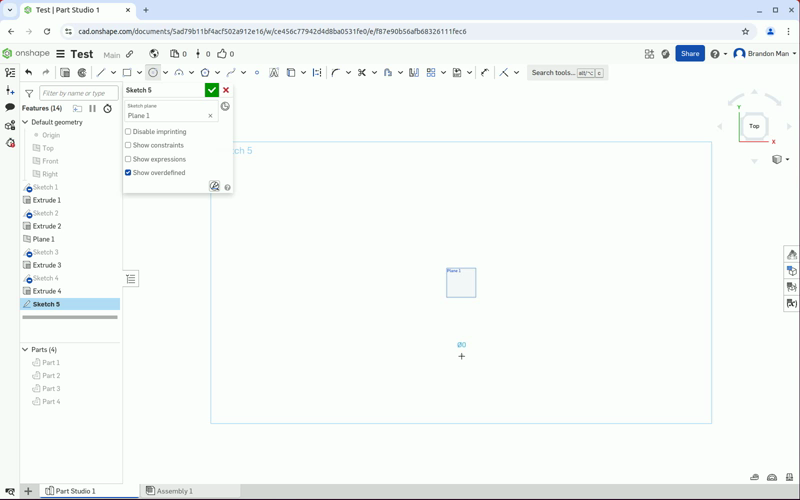
mouse_move(473, 355)
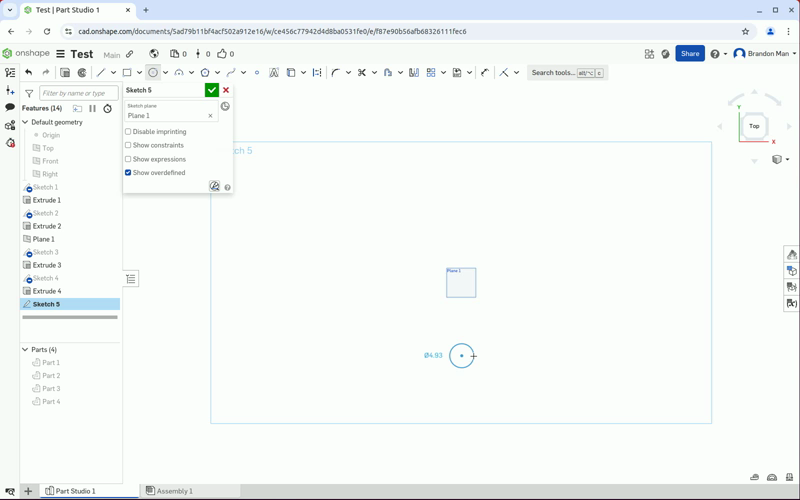
click(473, 355)
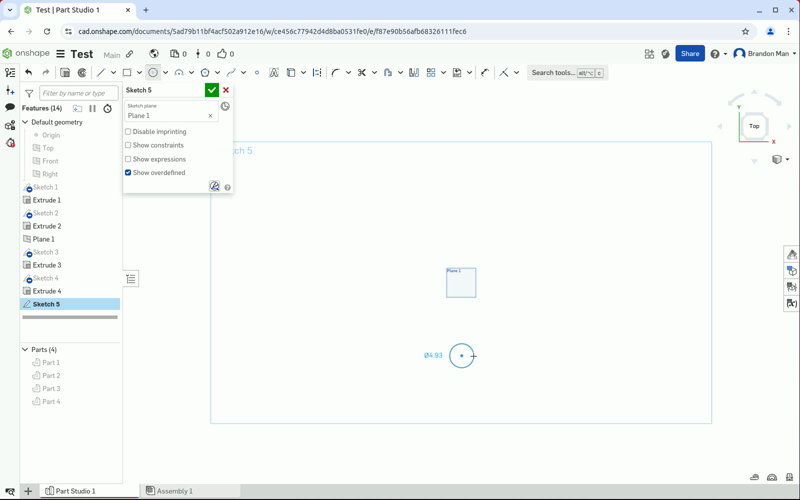
key(esc)
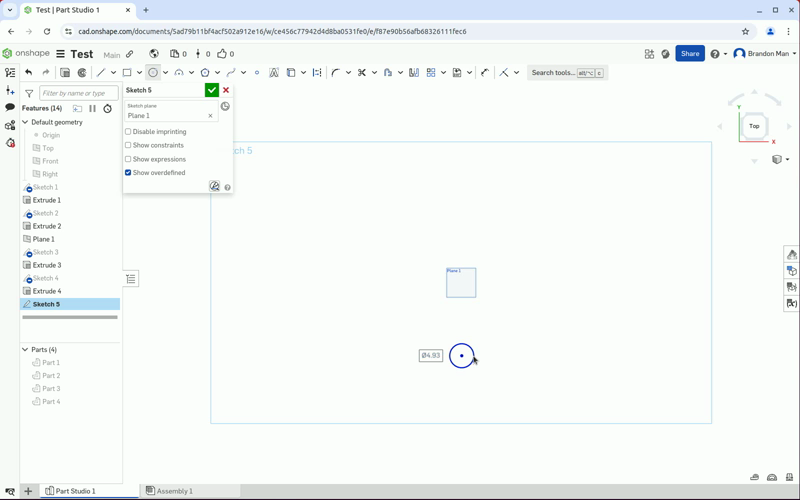
mouse_move(453, 350)
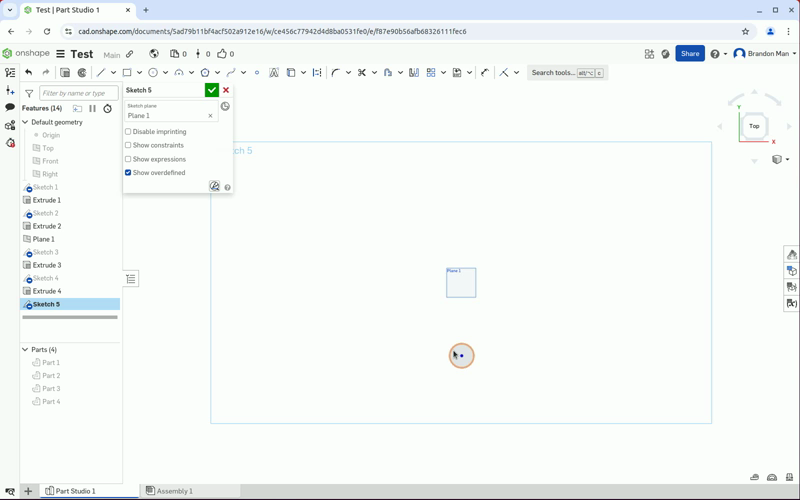
scroll(6)
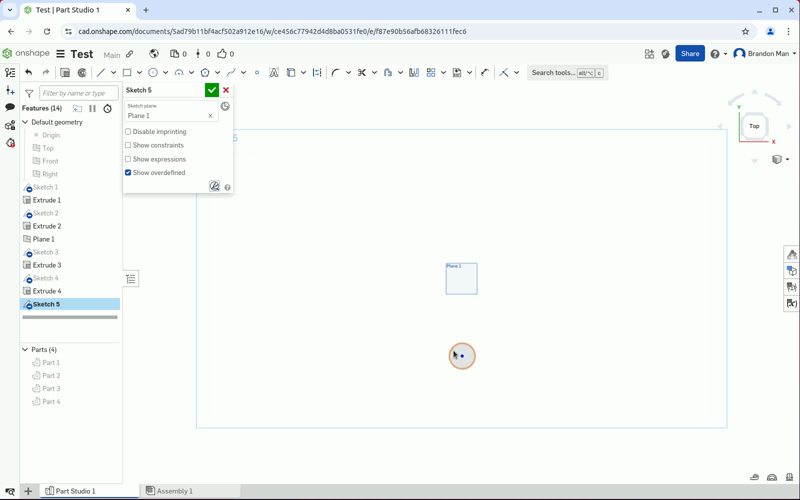
scroll(6)
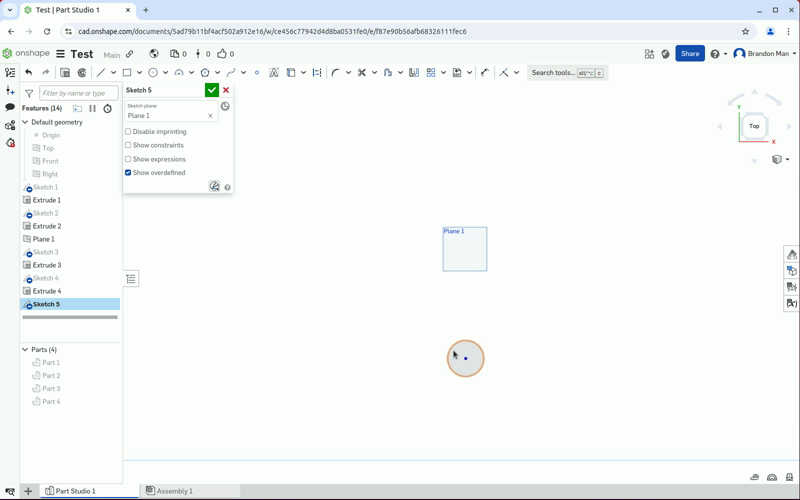
scroll(6)
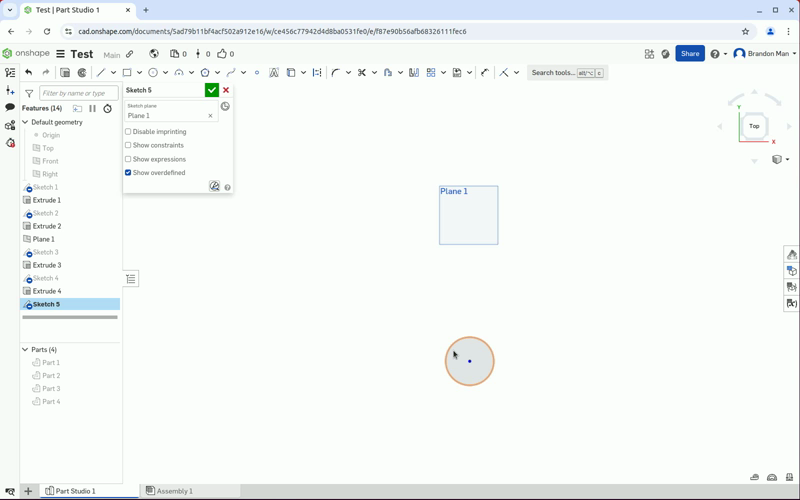
scroll(6)
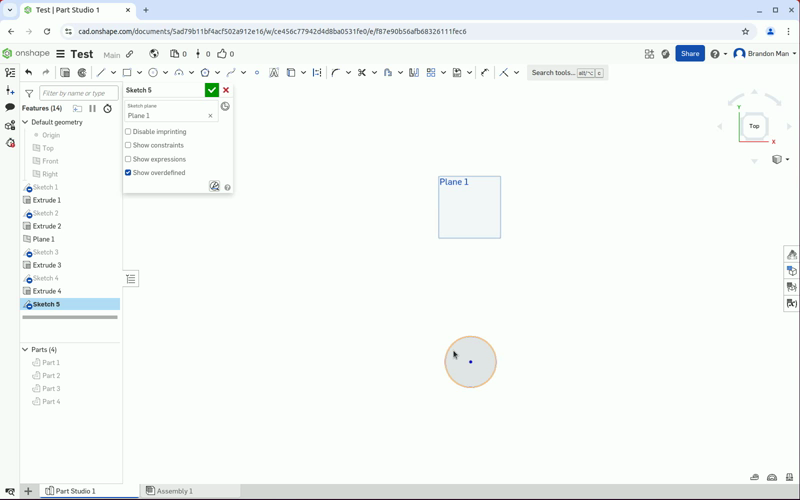
scroll(6)
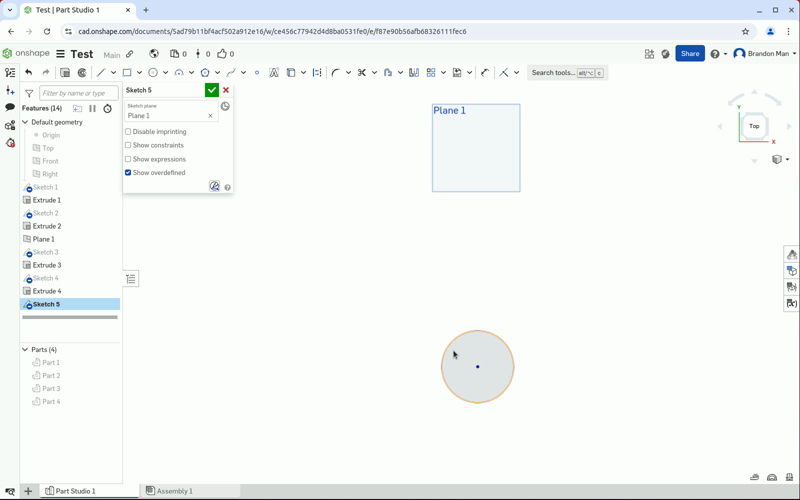
scroll(6)
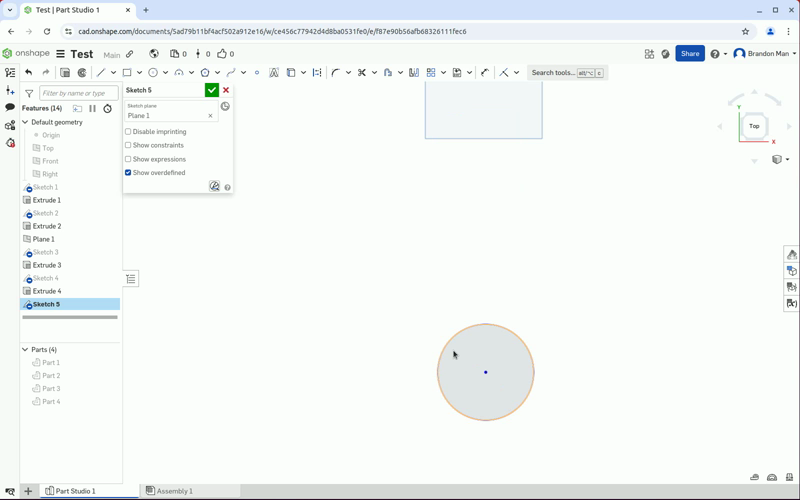
scroll(6)
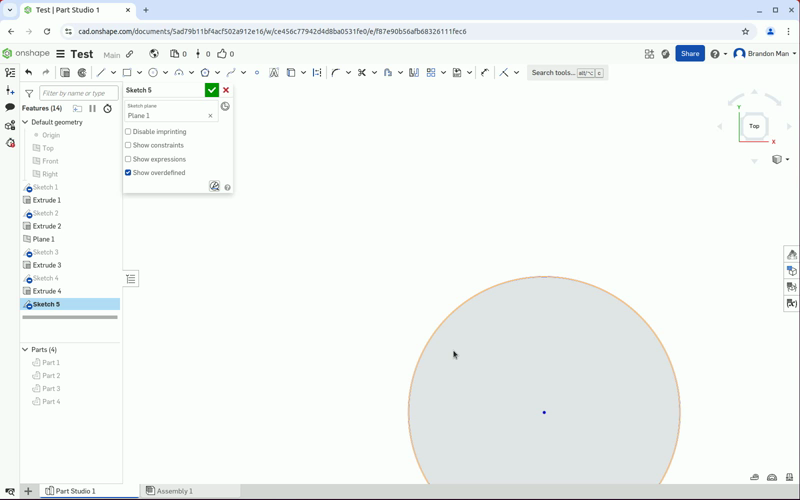
click(453, 350)
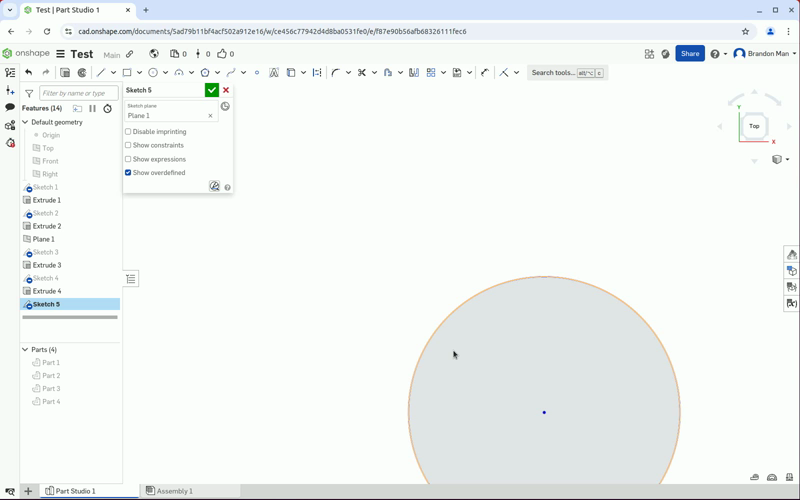
scroll(-6)
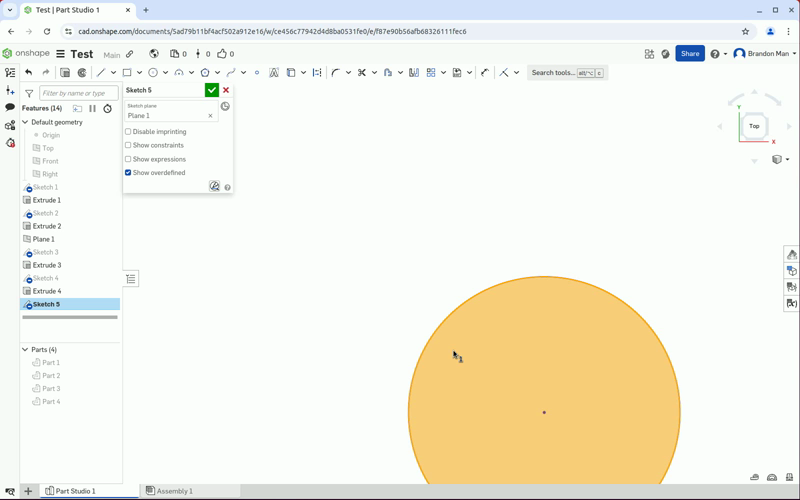
scroll(-6)
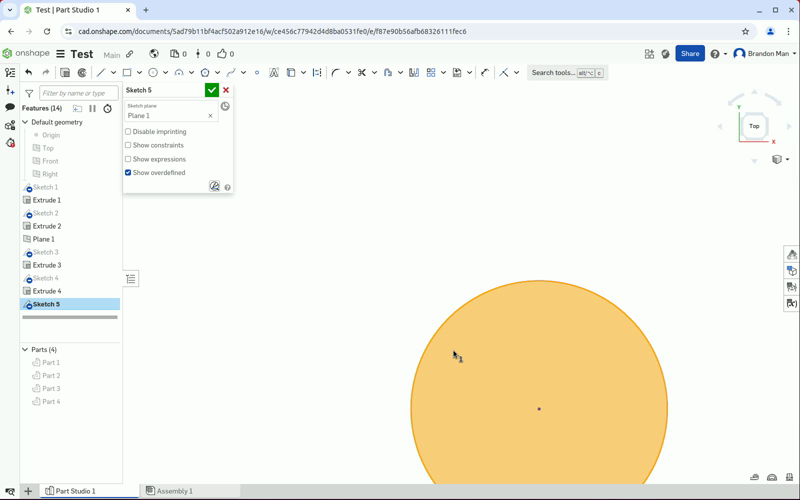
scroll(-6)
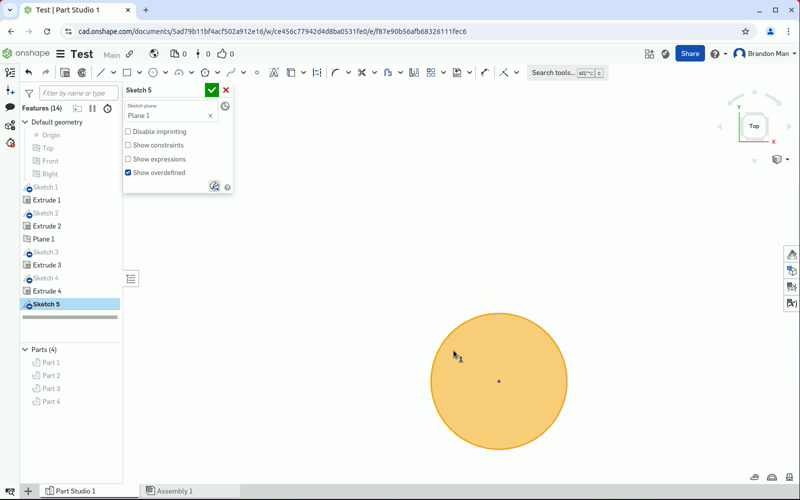
scroll(-6)
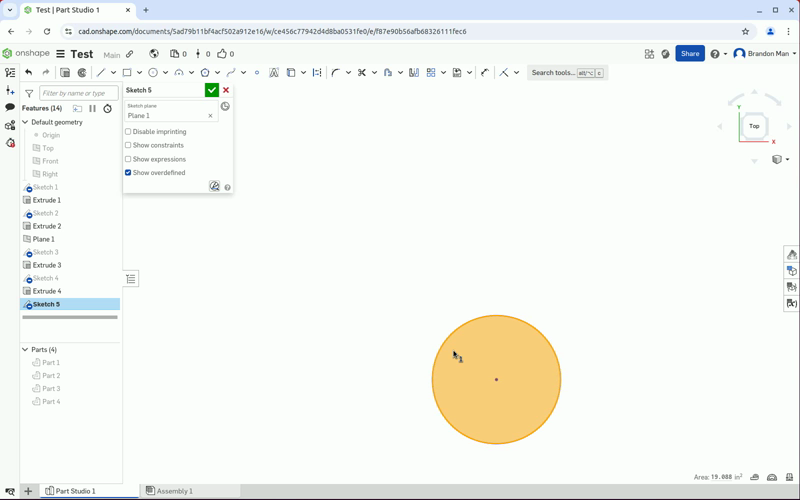
scroll(-6)
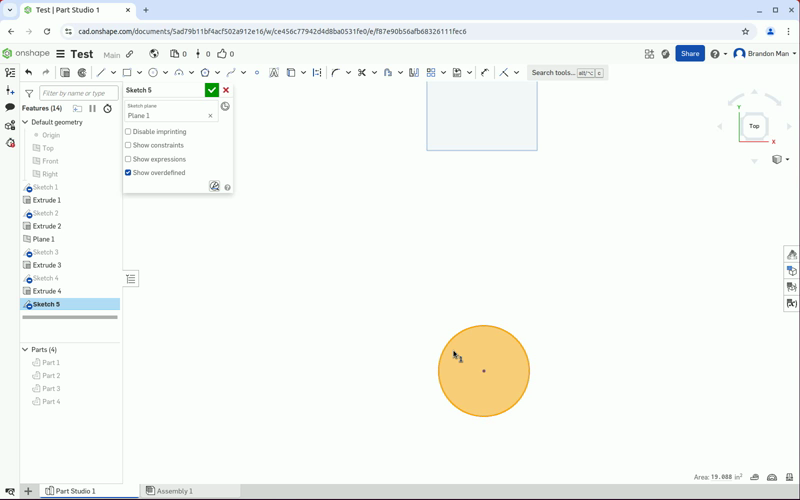
scroll(-6)
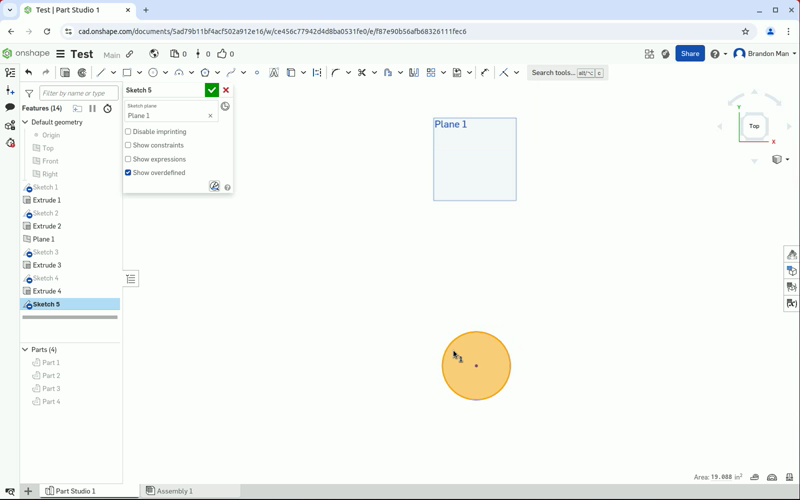
scroll(-6)
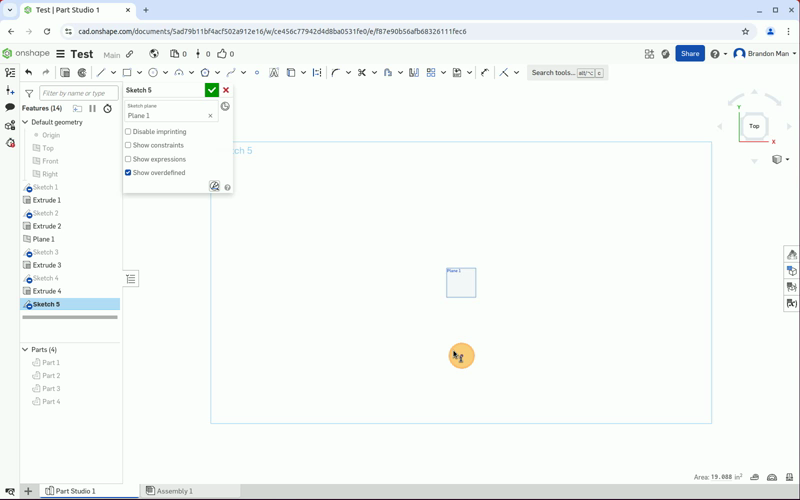
mouse_move(73, 352)
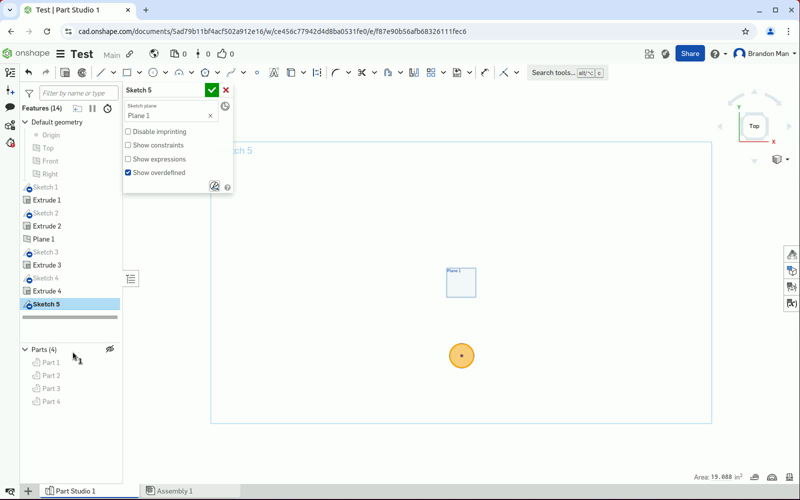
key(shift+y)
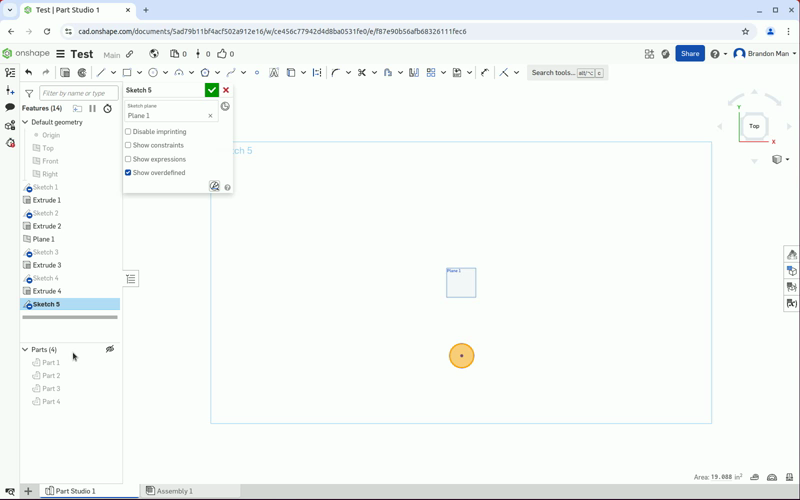
key(shift+e)
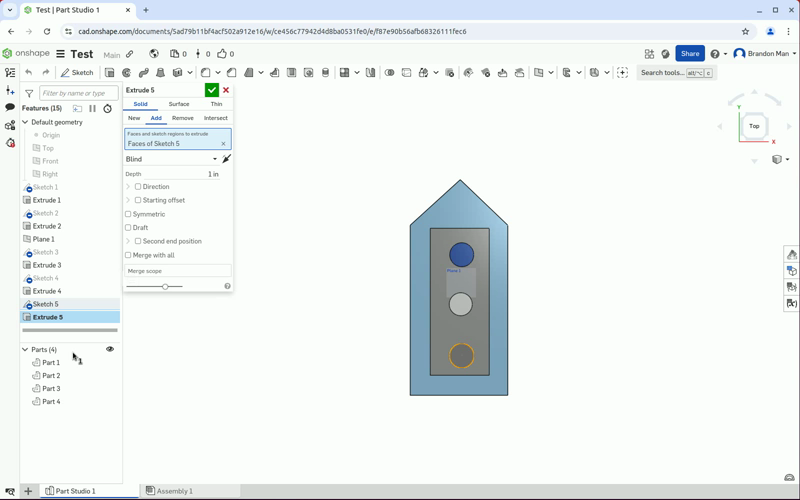
mouse_move(143, 106)
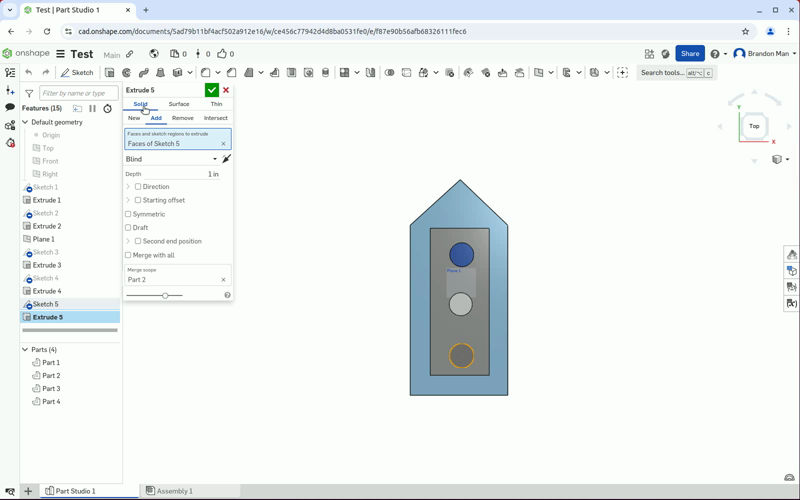
click(143, 106)
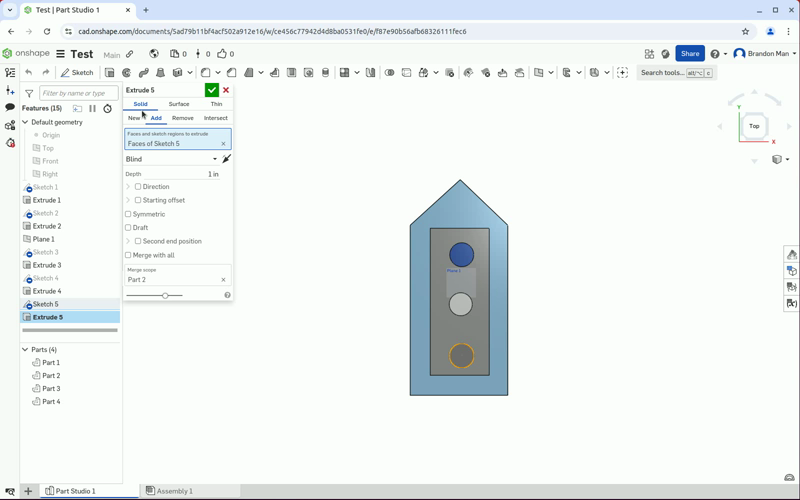
mouse_move(137, 120)
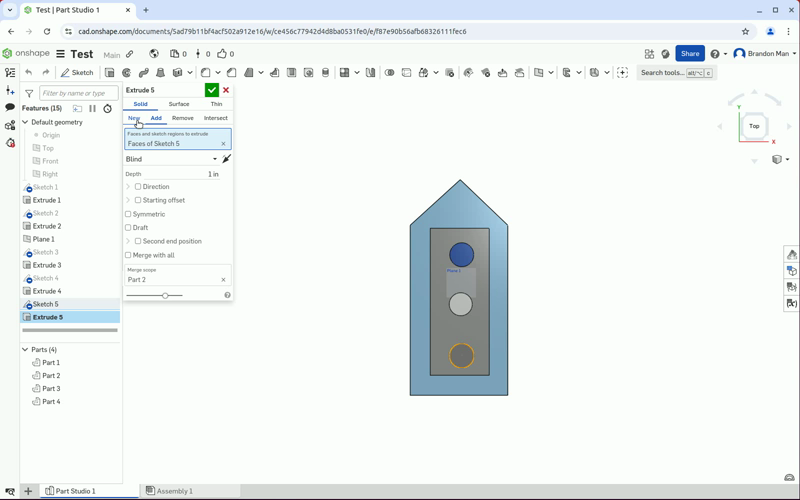
click(137, 120)
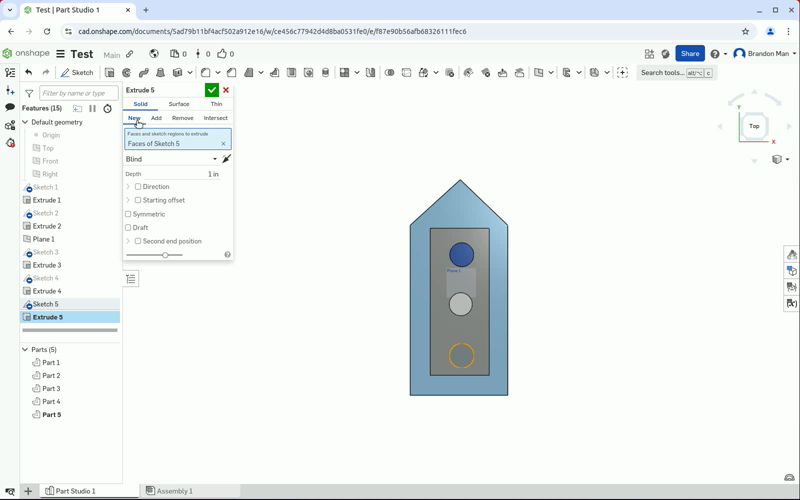
key(tab, 4)
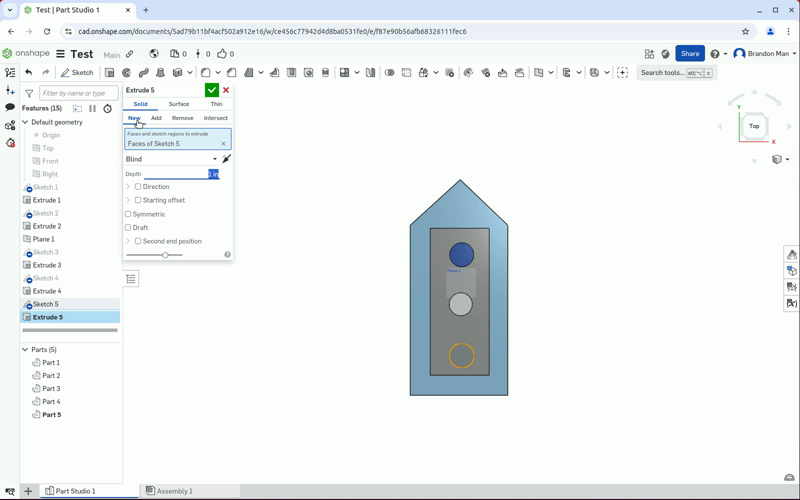
text(7.703)
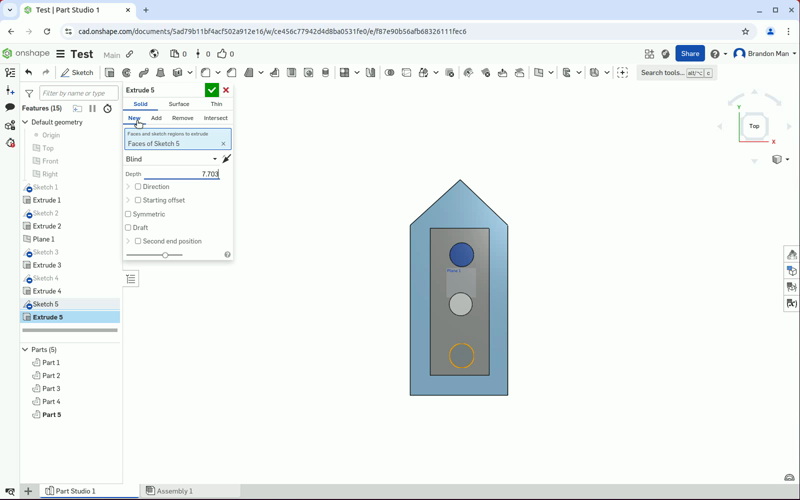
key(enter)
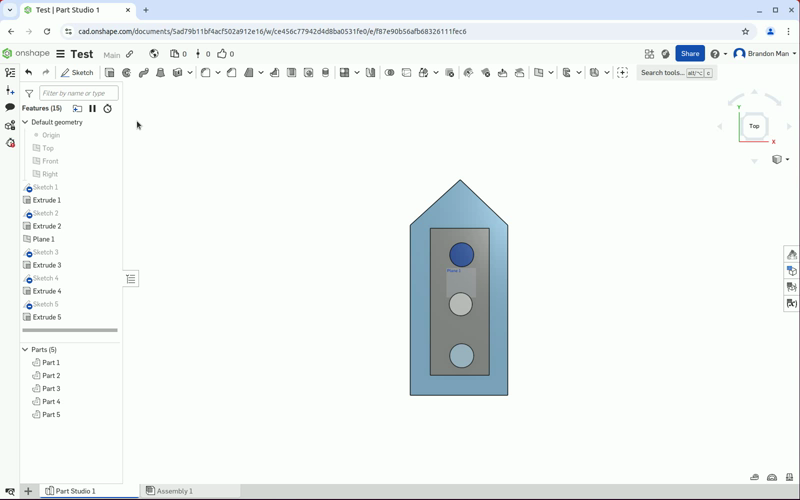
key(shift+h)
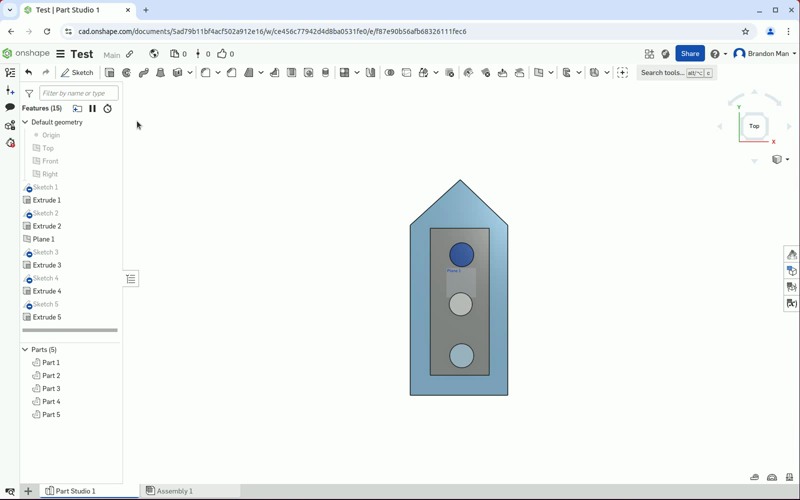
key(shift+h)
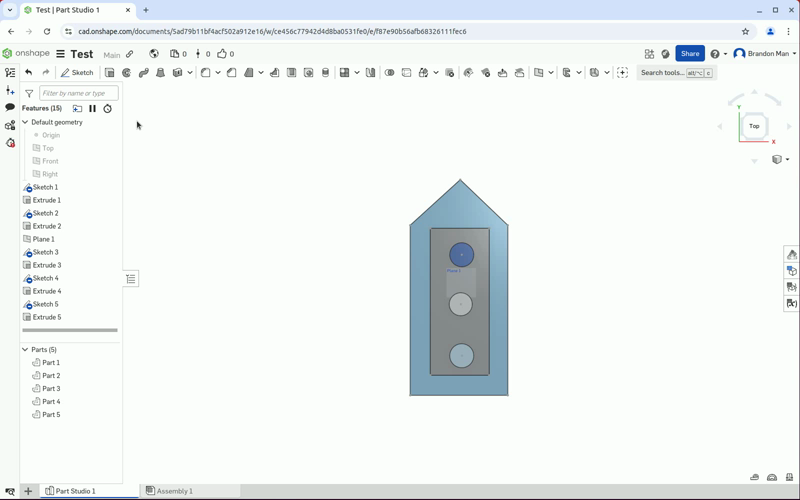
key(shift+7)
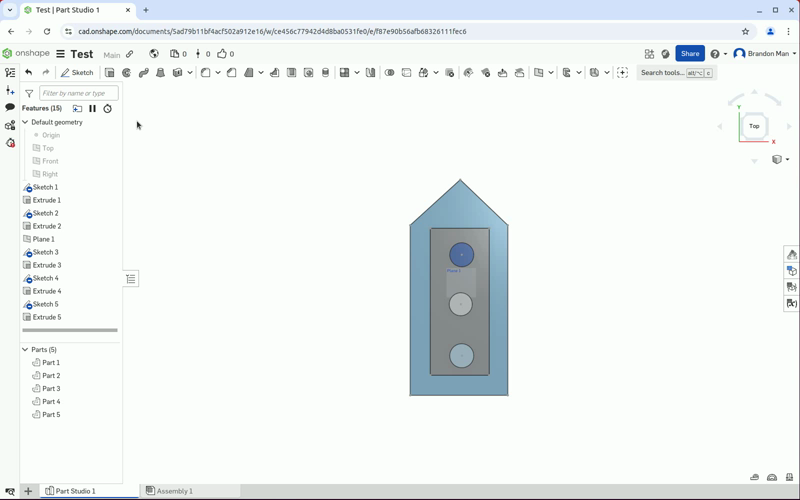
key(up, 3)
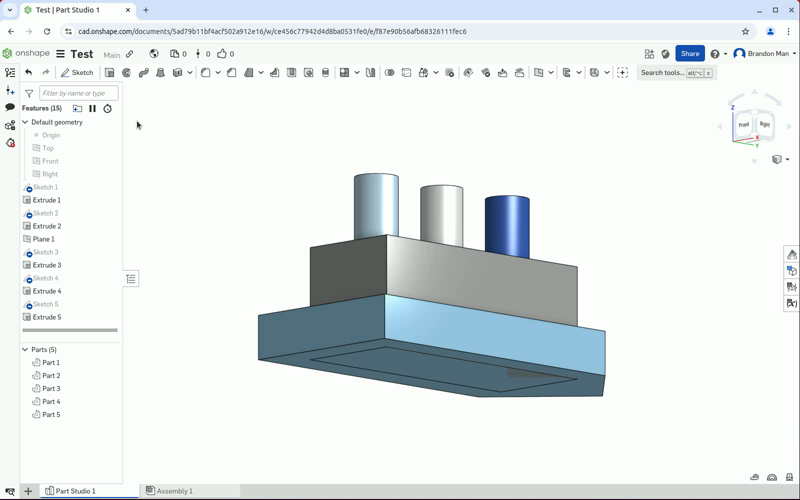
key(left, 3)
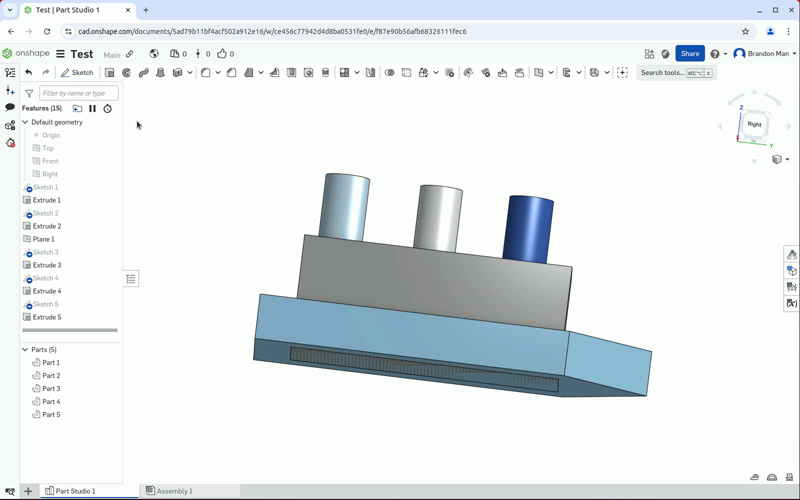
key(right, 3)
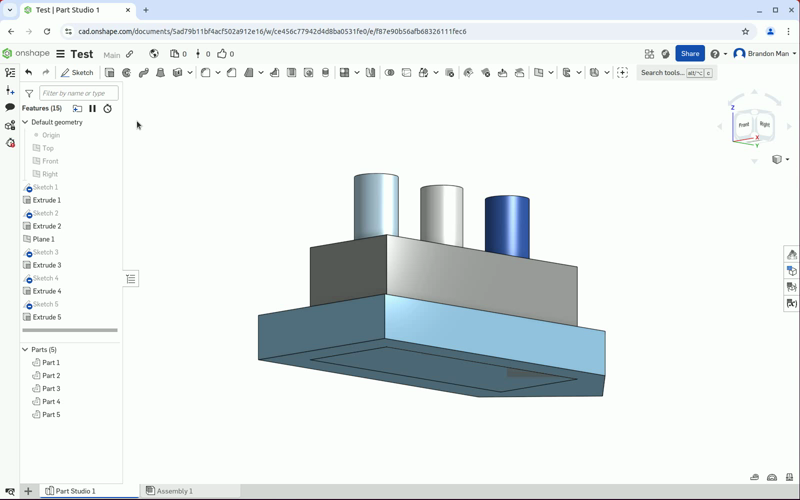
key(down, 3)
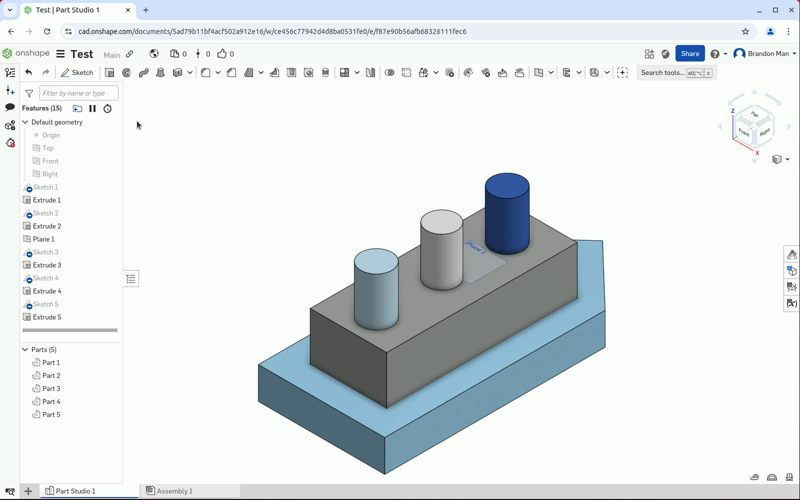
mouse_move(73, 189)
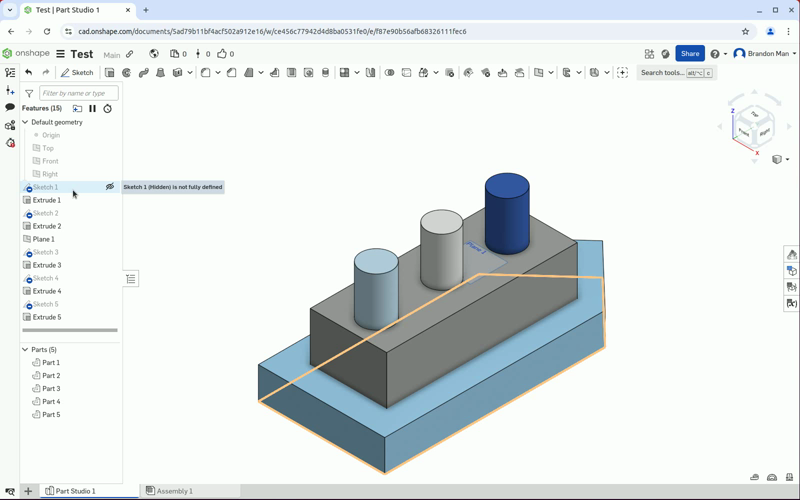
click(73, 189)